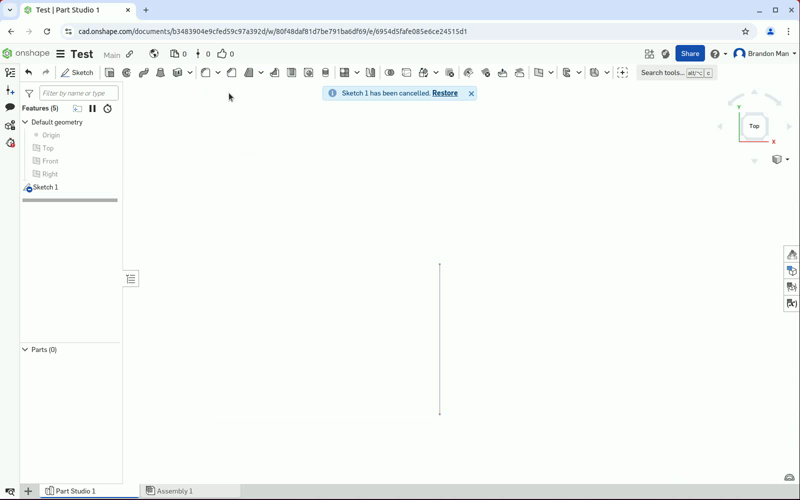
key(shift+h)
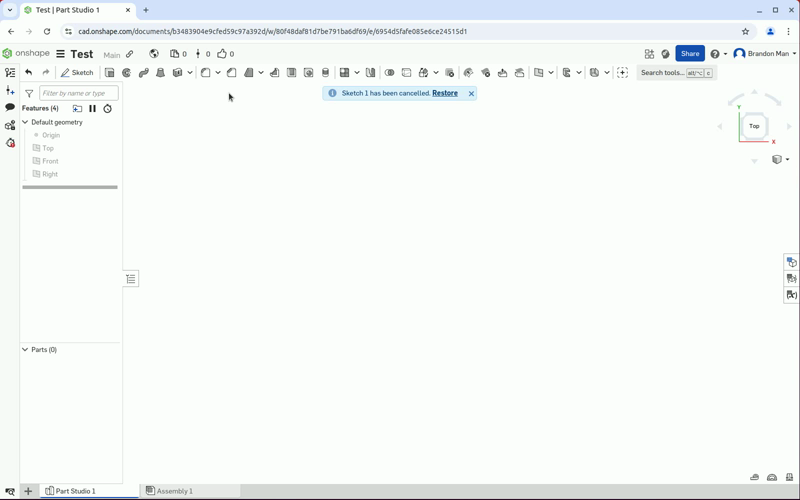
mouse_move(73, 352)
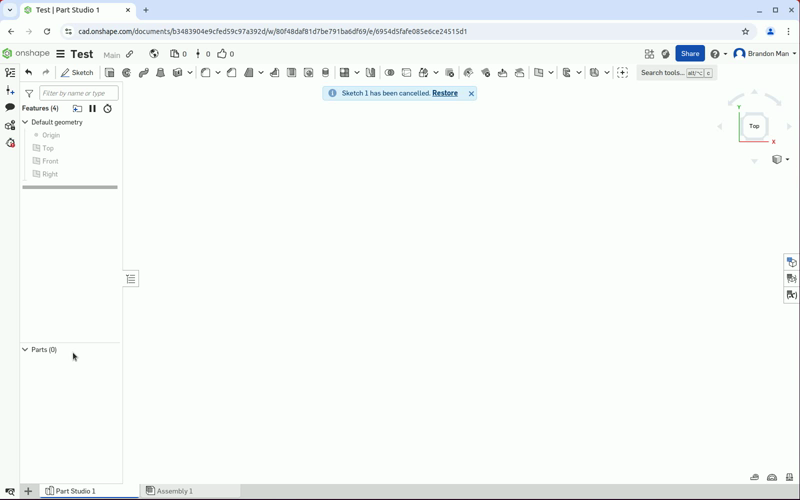
key(y)
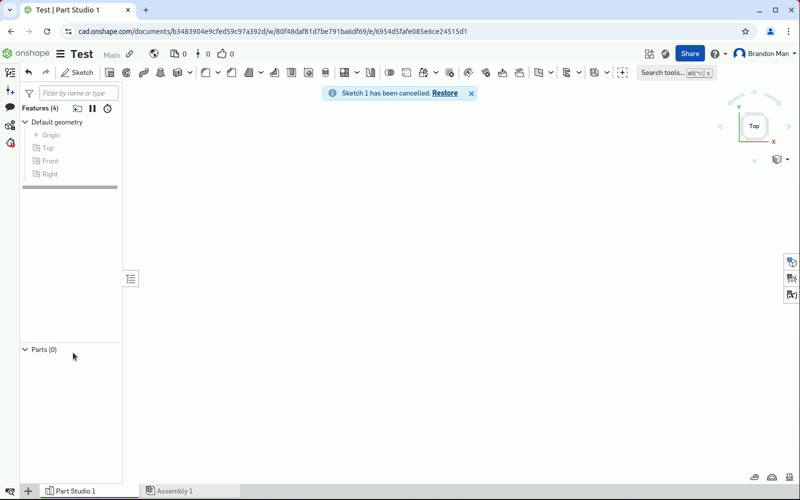
key(shift+p)
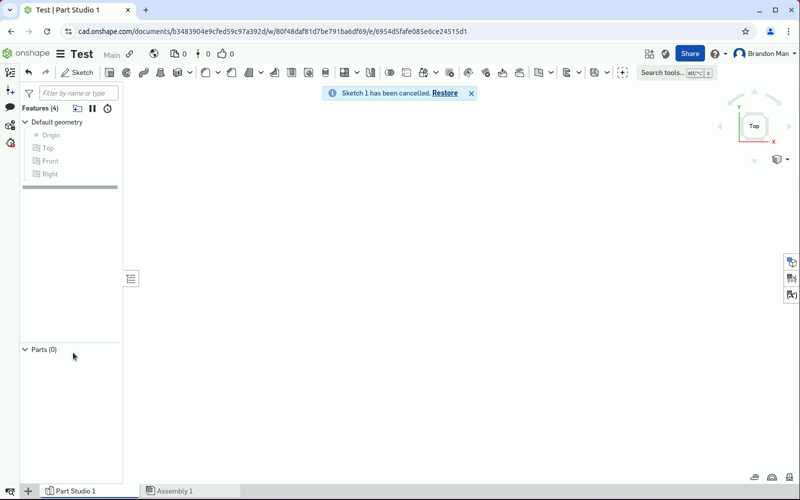
key(space)
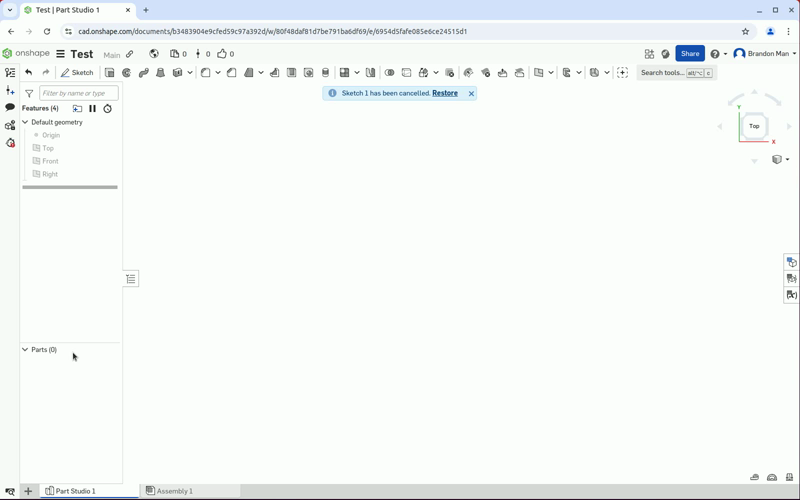
key_down(shift)
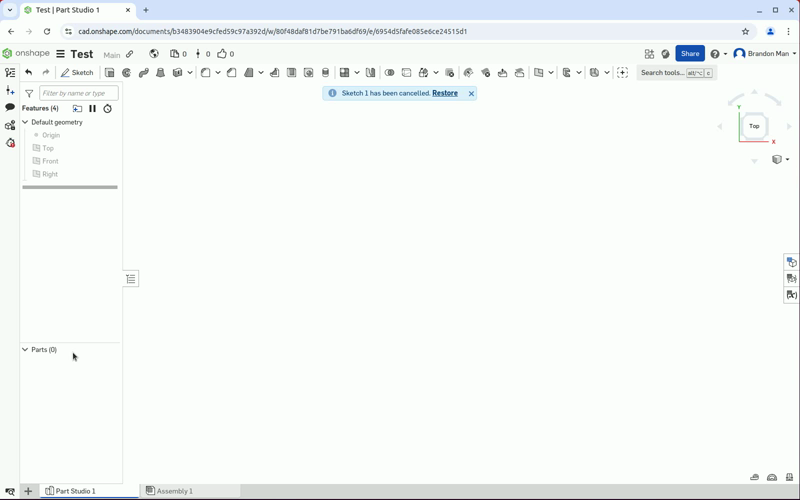
key(up)
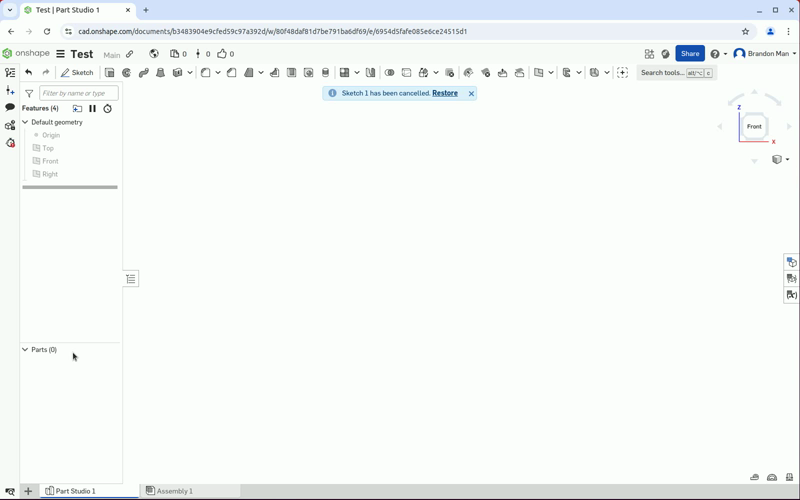
key_up(shift)
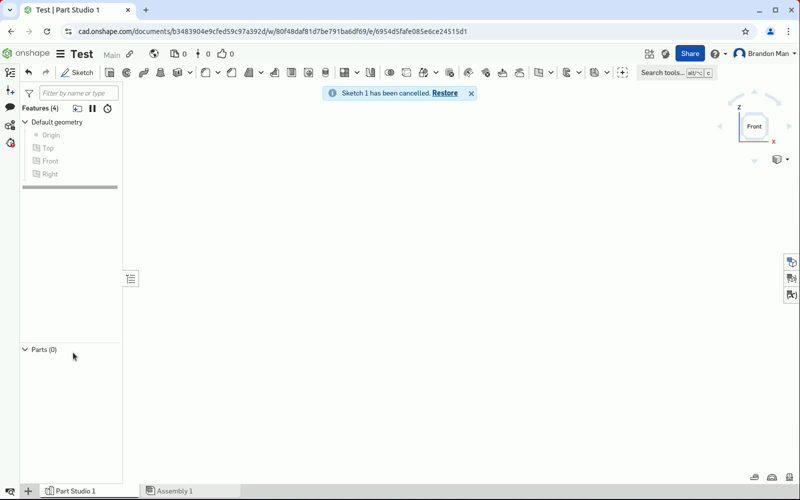
mouse_move(73, 352)
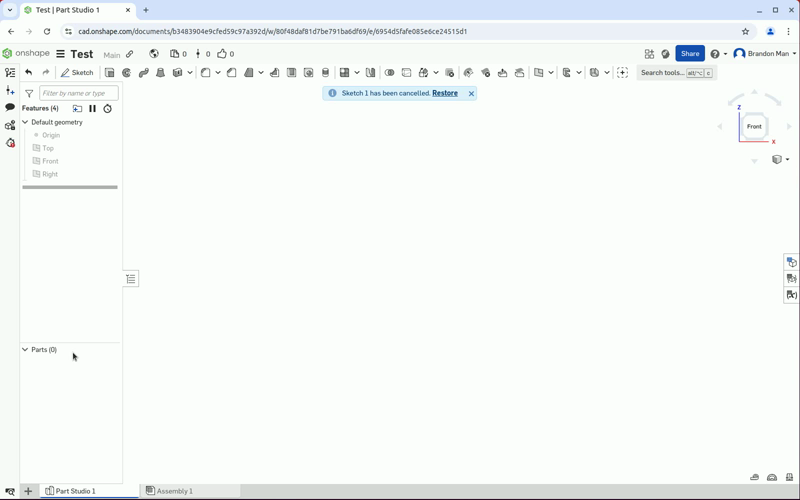
key(shift+y)
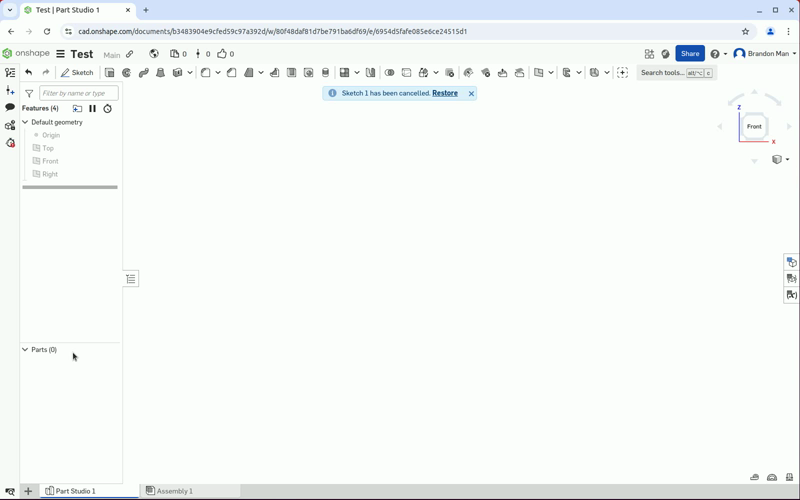
key(shift+s)
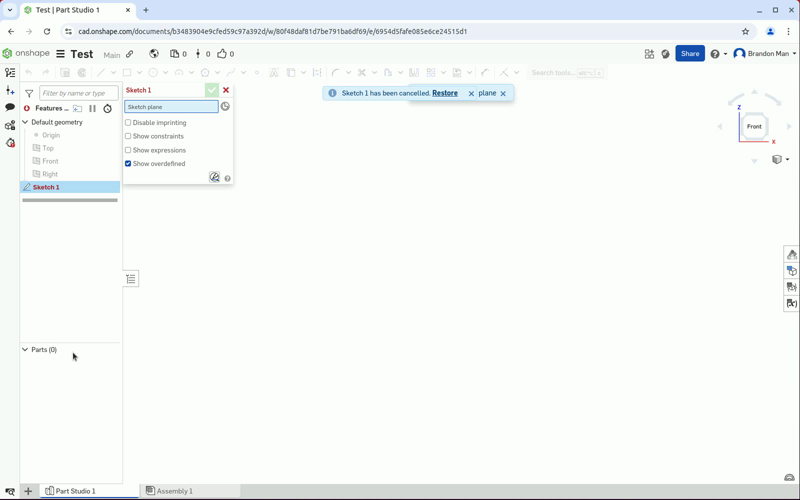
mouse_move(73, 163)
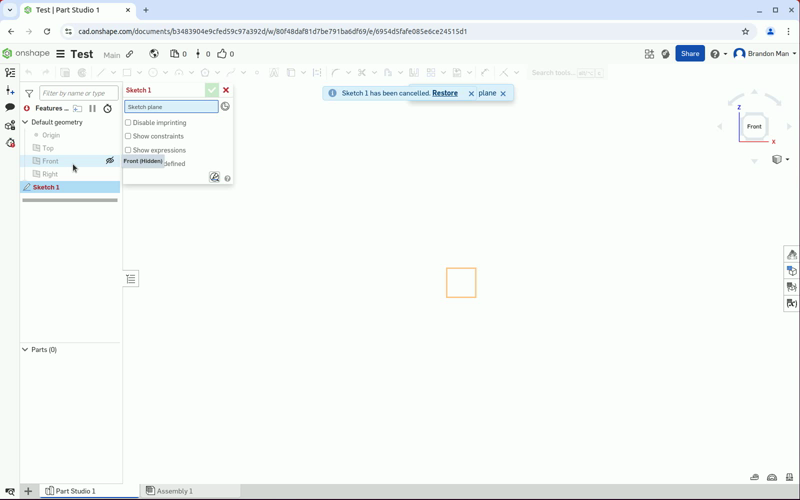
click(73, 163)
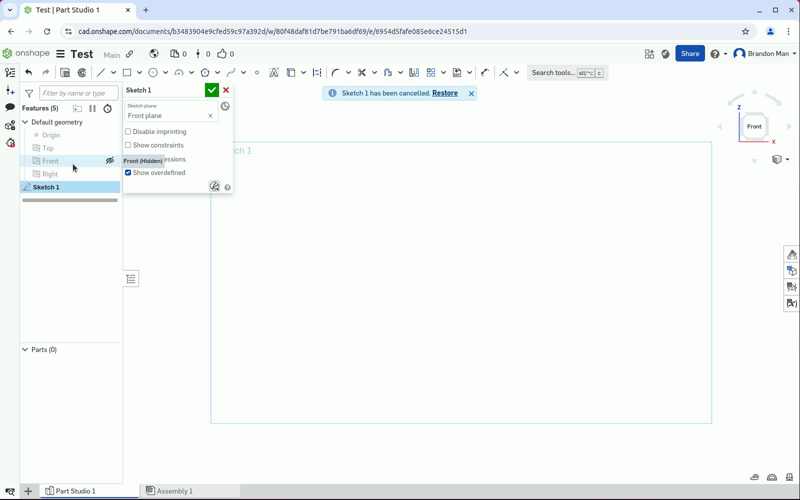
mouse_move(73, 352)
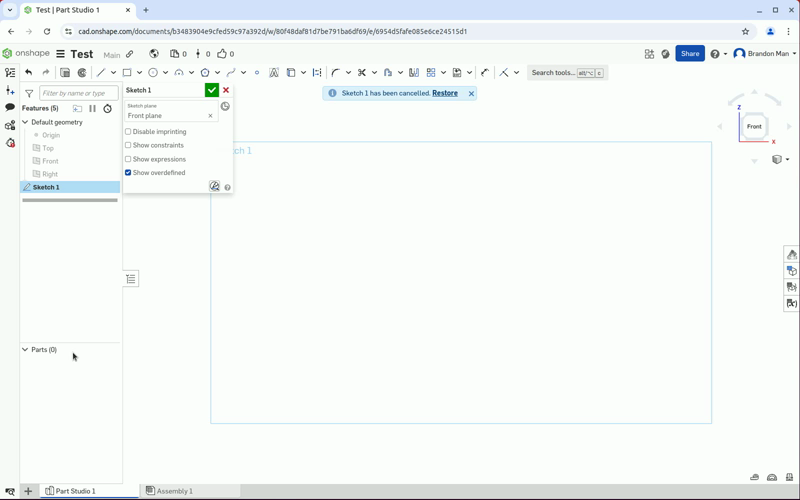
key(y)
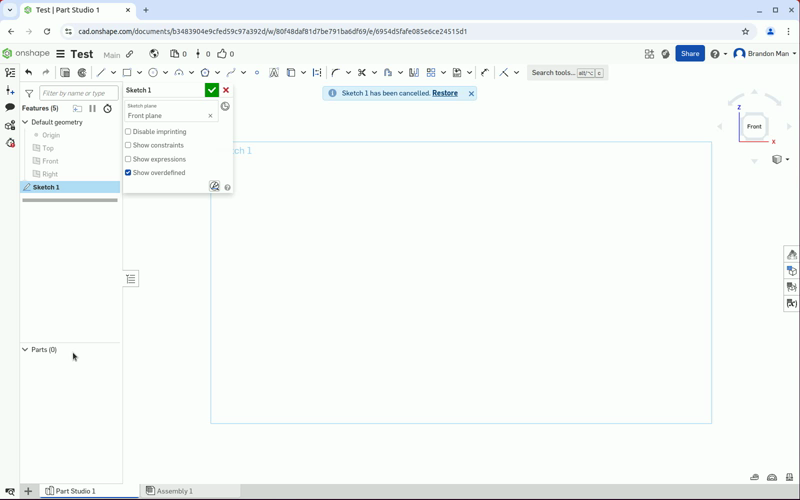
key(l)
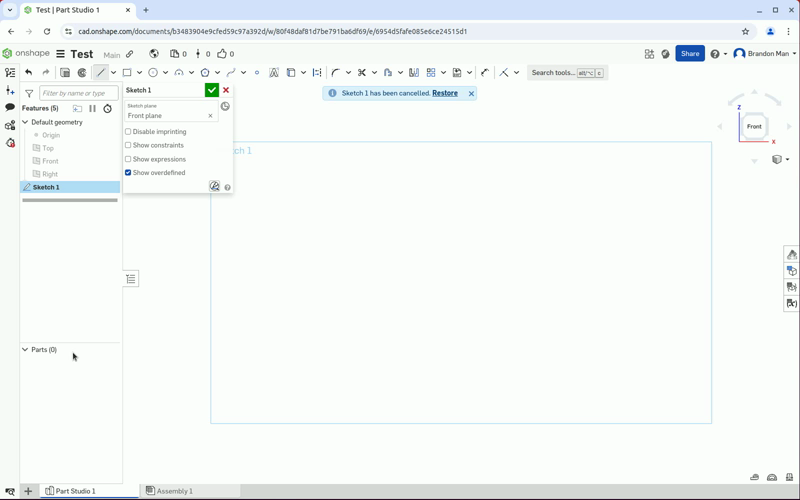
key_down(shift)
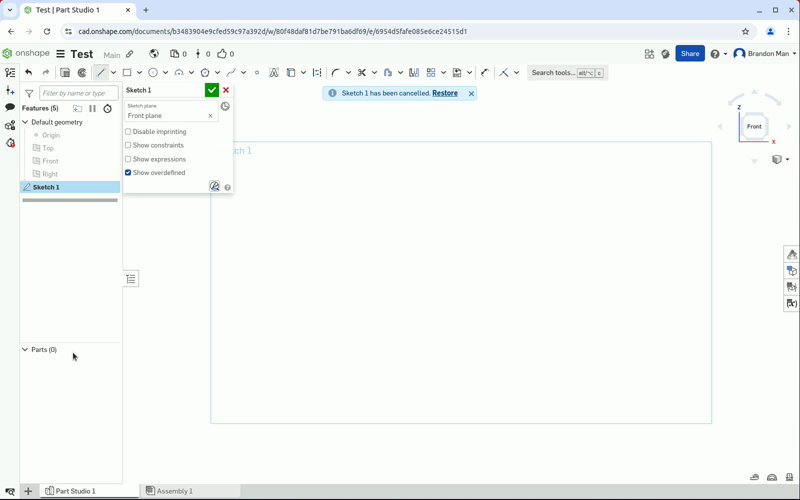
mouse_move(348, 244)
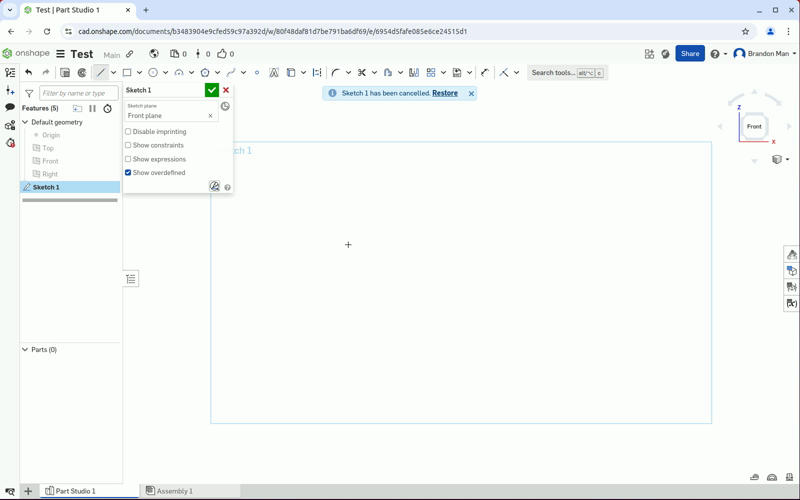
click(348, 244)
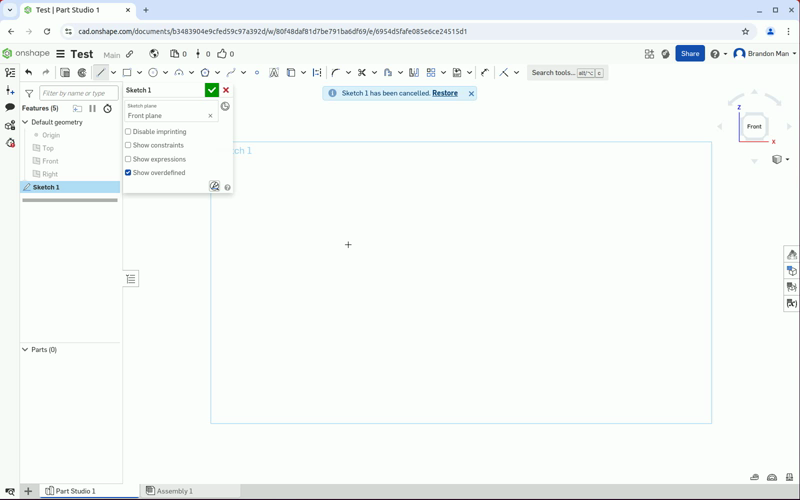
key_up(shift)
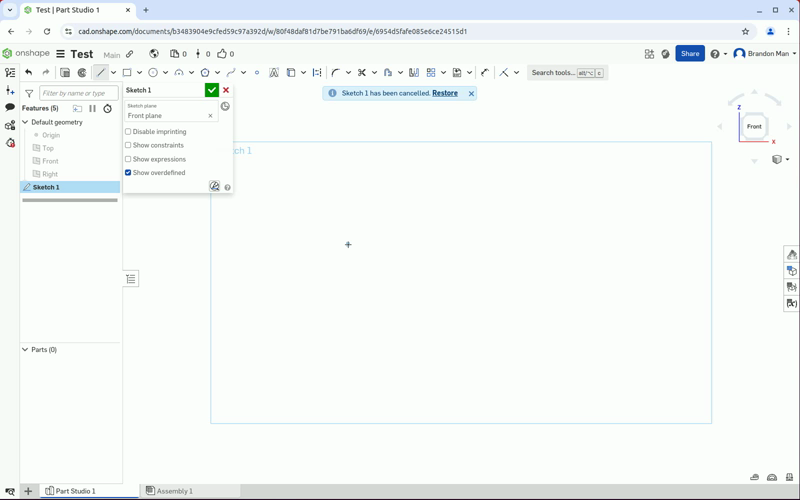
key_down(shift)
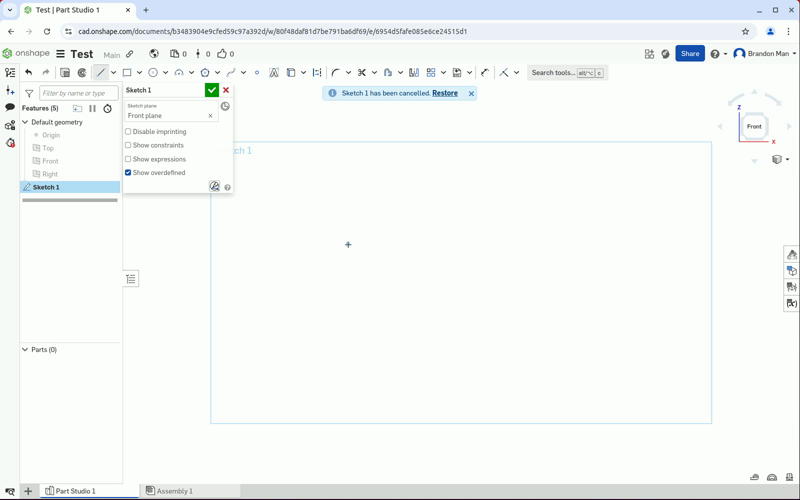
mouse_move(378, 244)
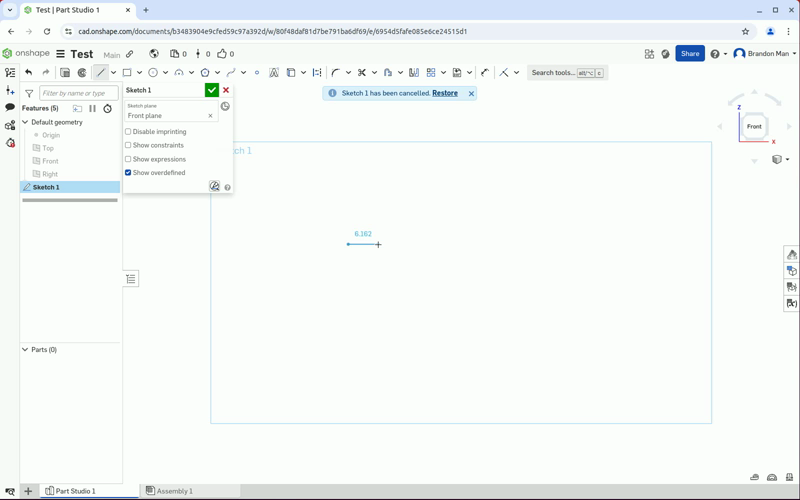
mouse_move(373, 244)
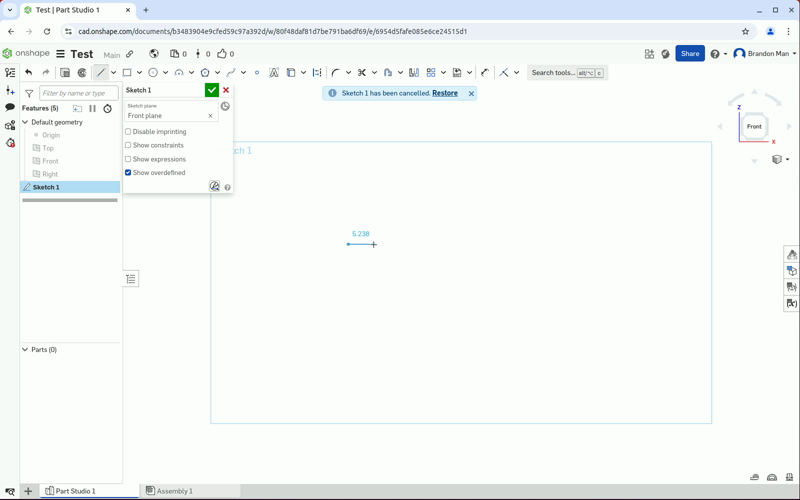
click(373, 244)
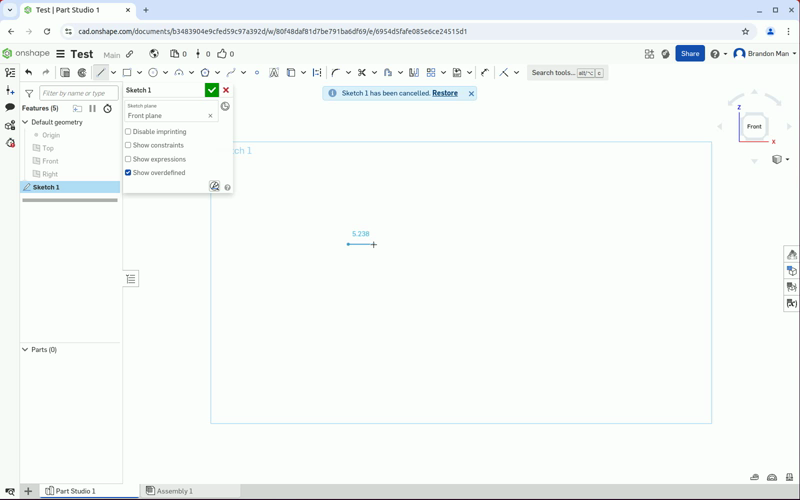
key_up(shift)
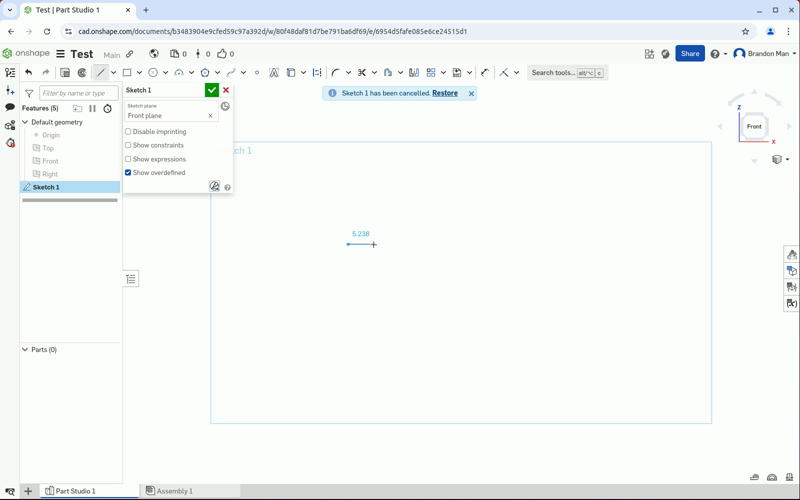
key_down(shift)
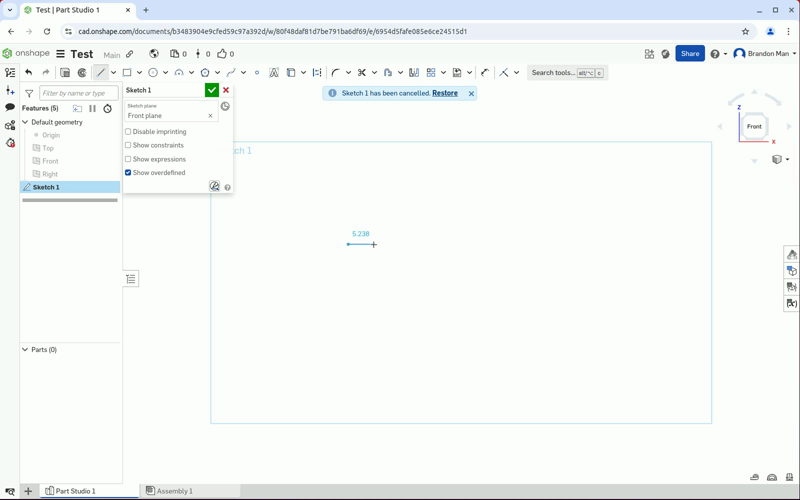
mouse_move(403, 244)
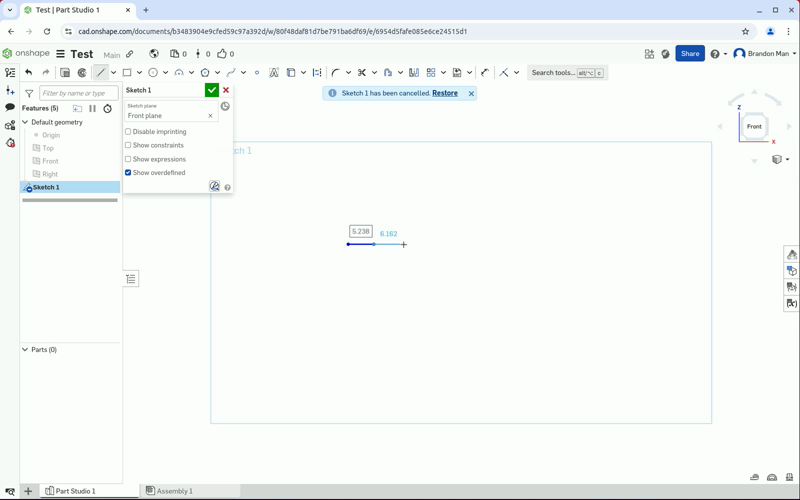
mouse_move(368, 235)
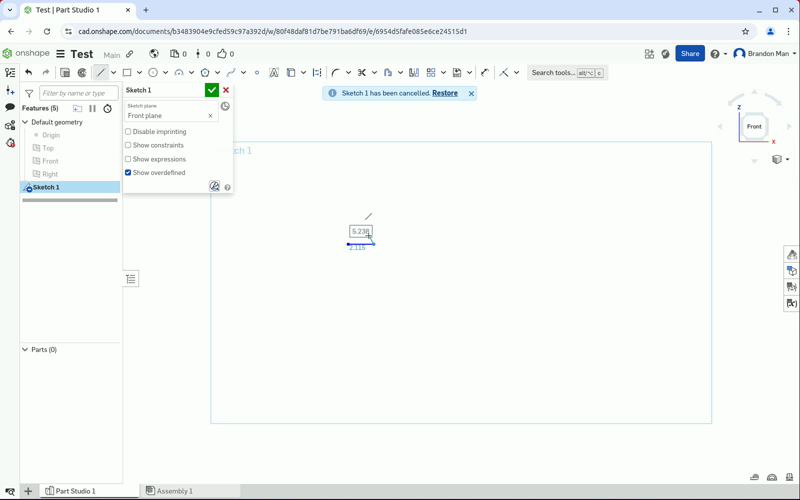
click(368, 235)
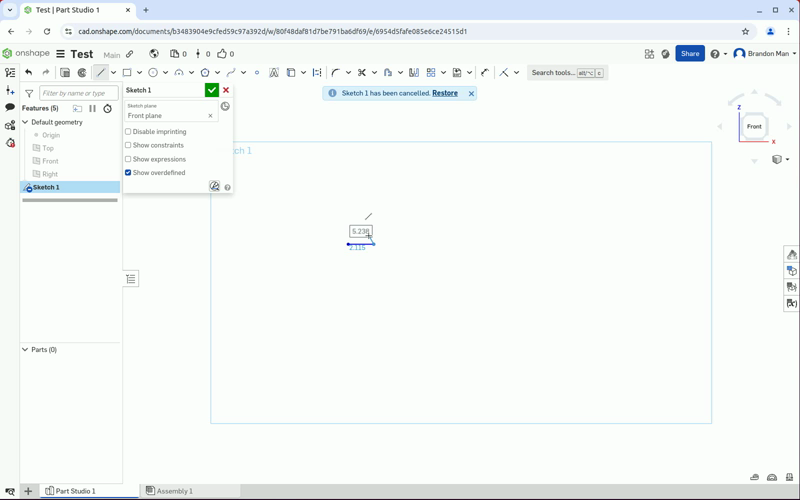
key_up(shift)
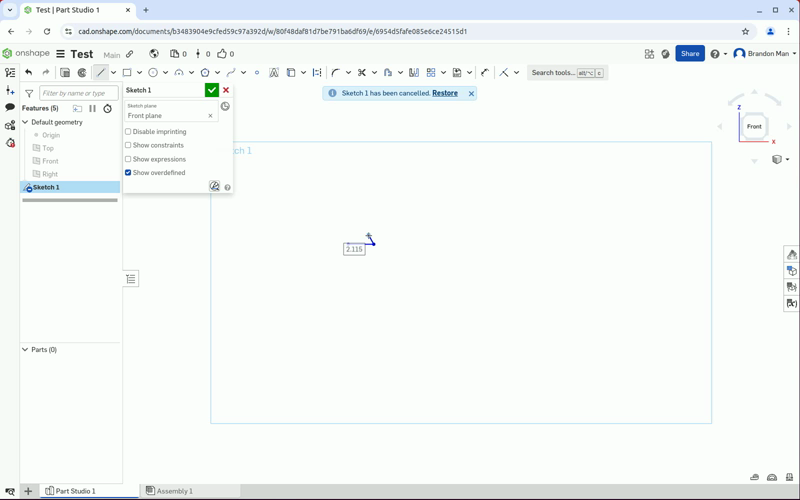
key_down(shift)
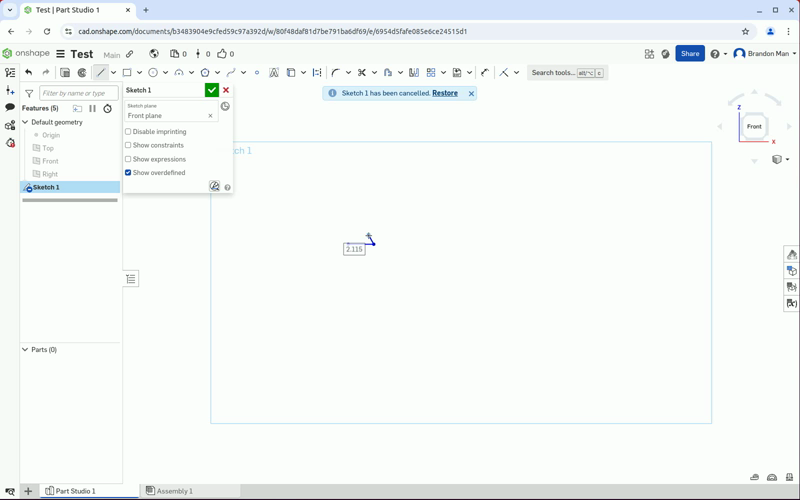
mouse_move(398, 235)
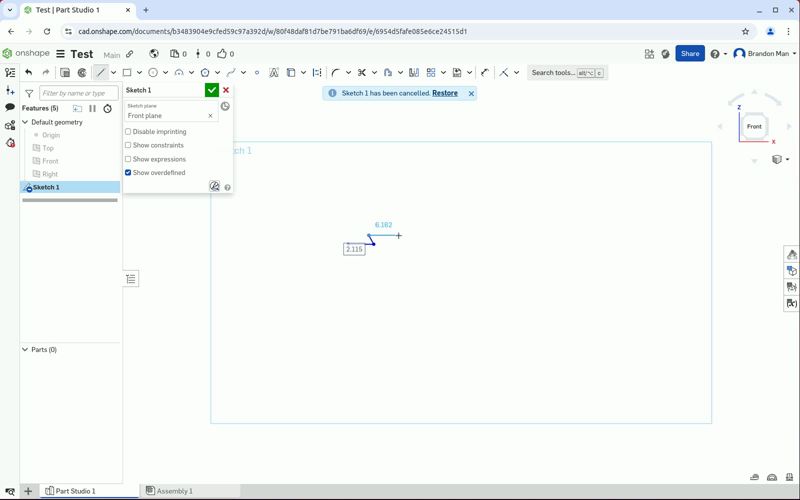
mouse_move(359, 230)
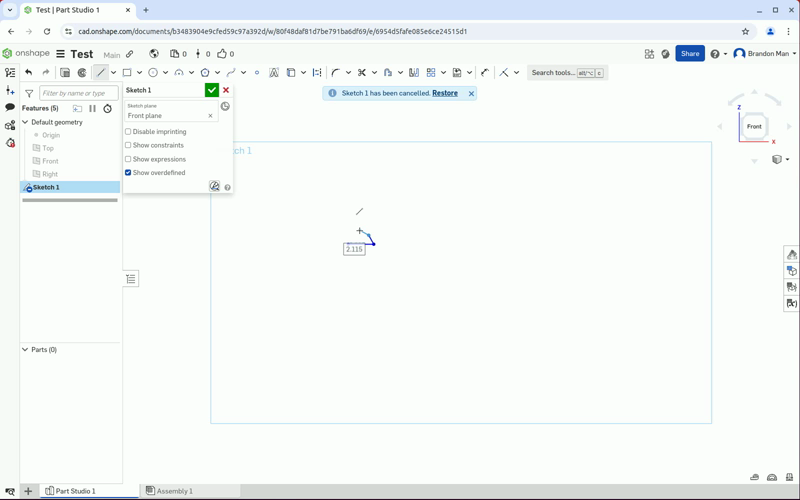
click(359, 230)
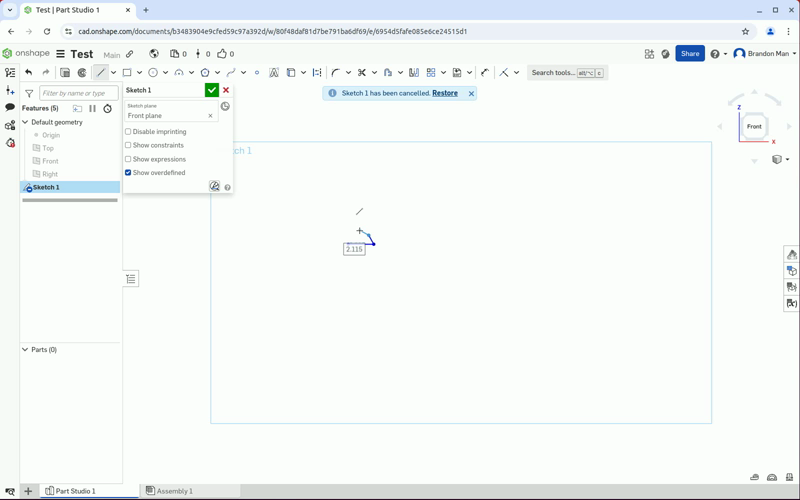
key_up(shift)
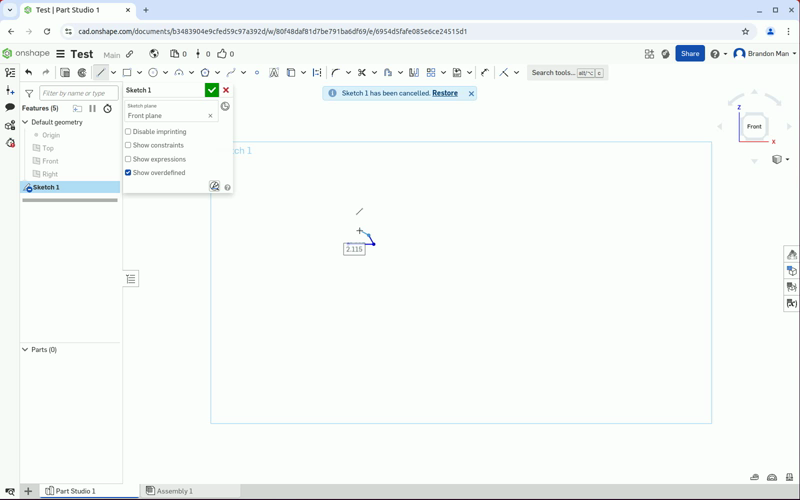
key_down(shift)
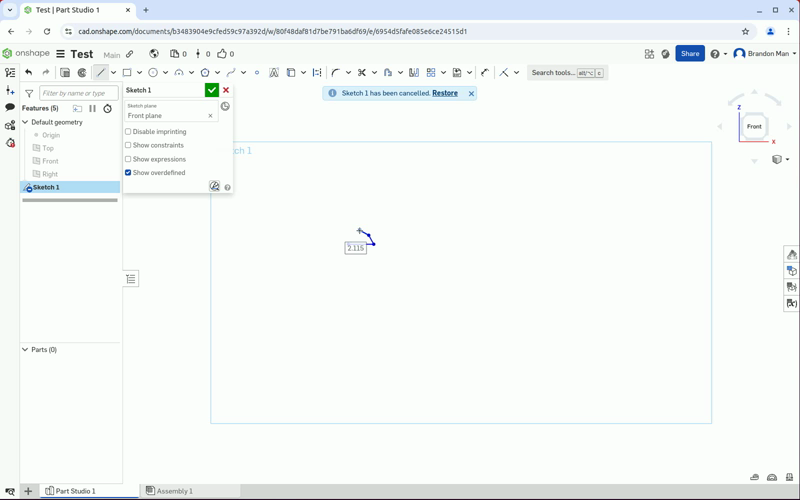
mouse_move(389, 230)
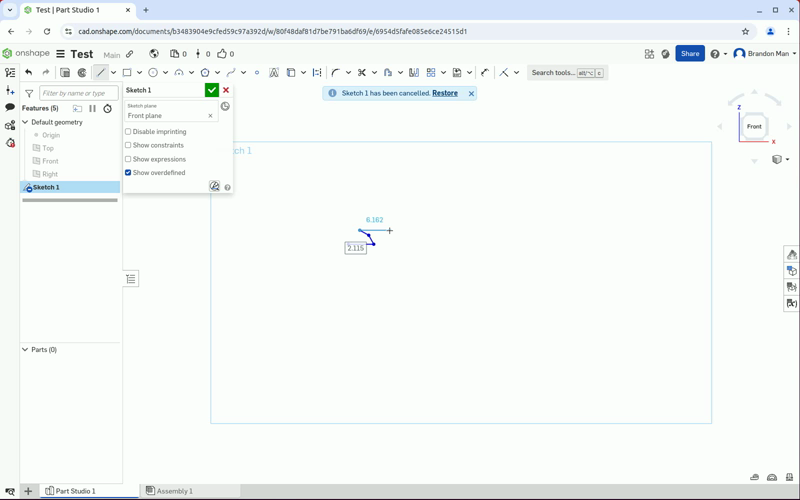
mouse_move(353, 230)
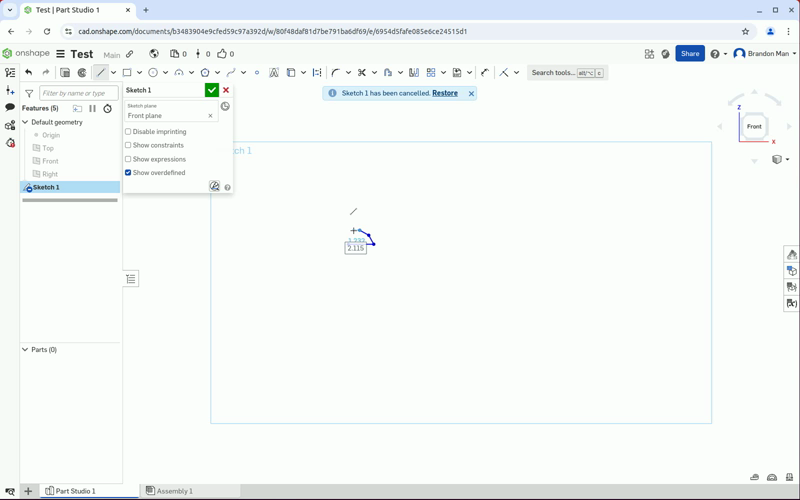
scroll(6)
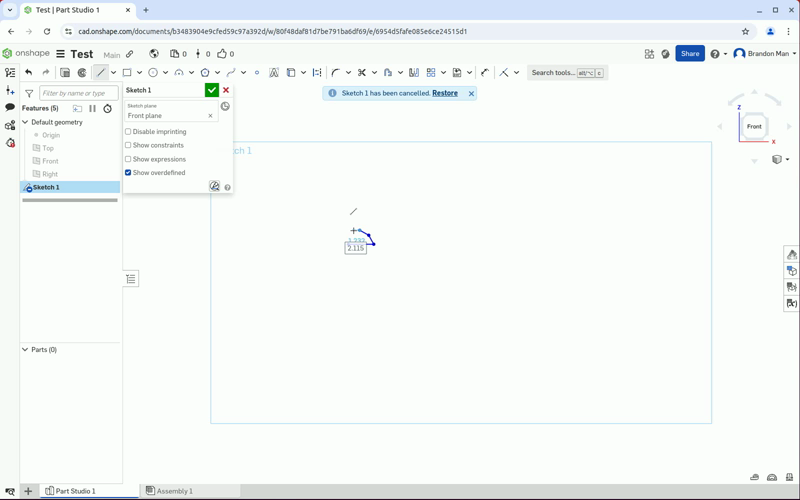
scroll(6)
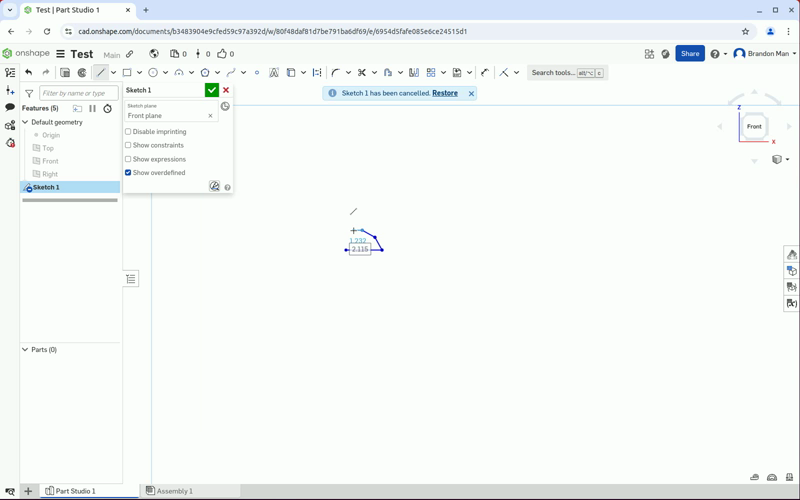
scroll(6)
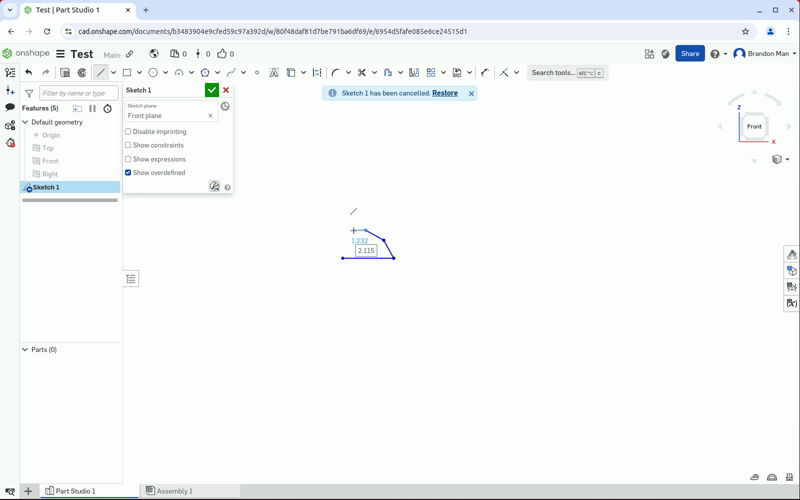
scroll(6)
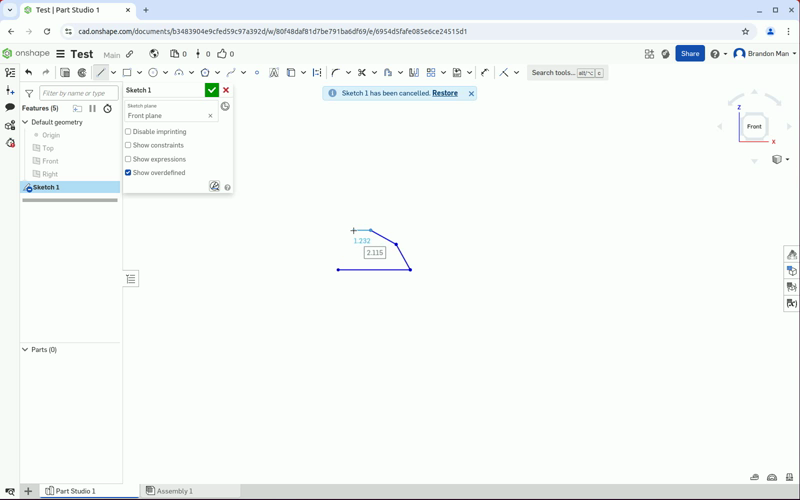
scroll(6)
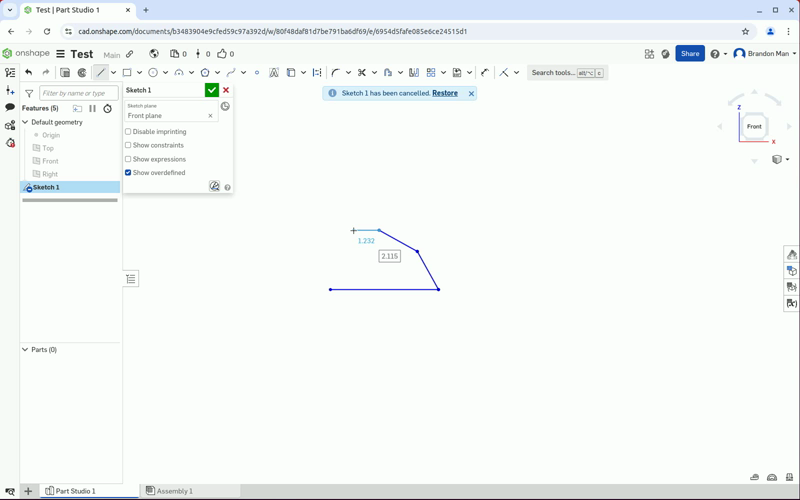
scroll(6)
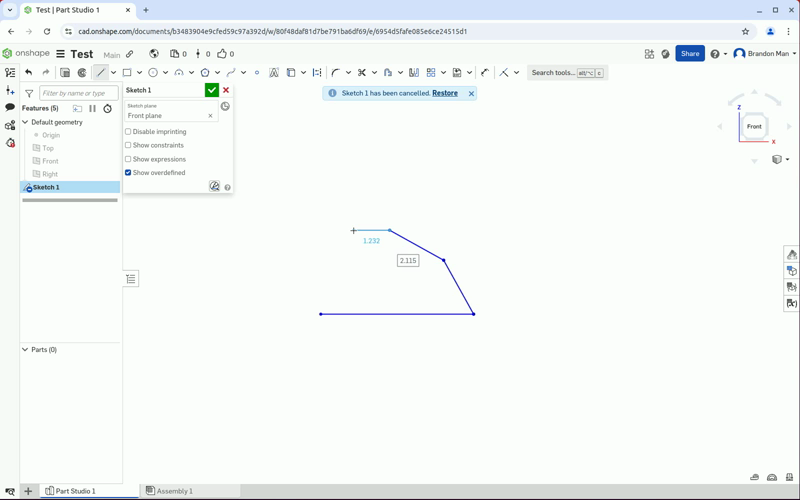
scroll(6)
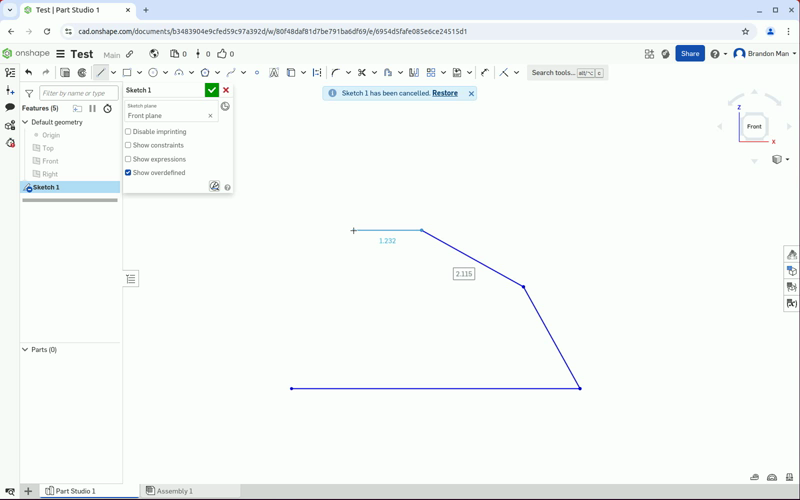
click(353, 230)
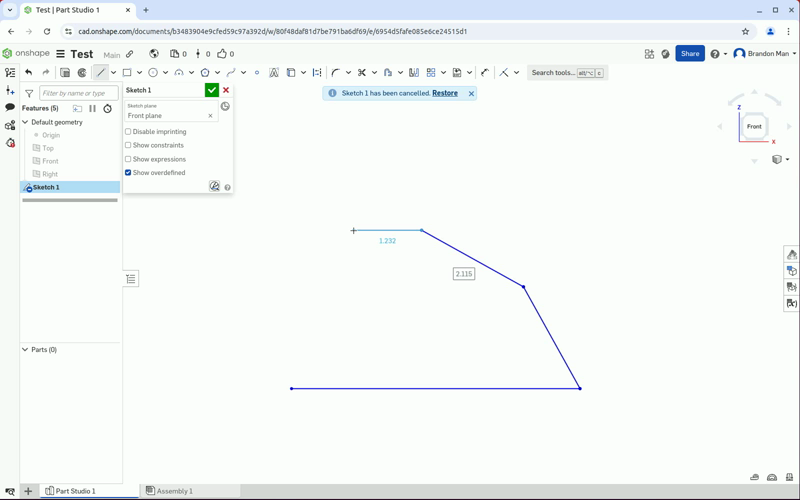
scroll(-6)
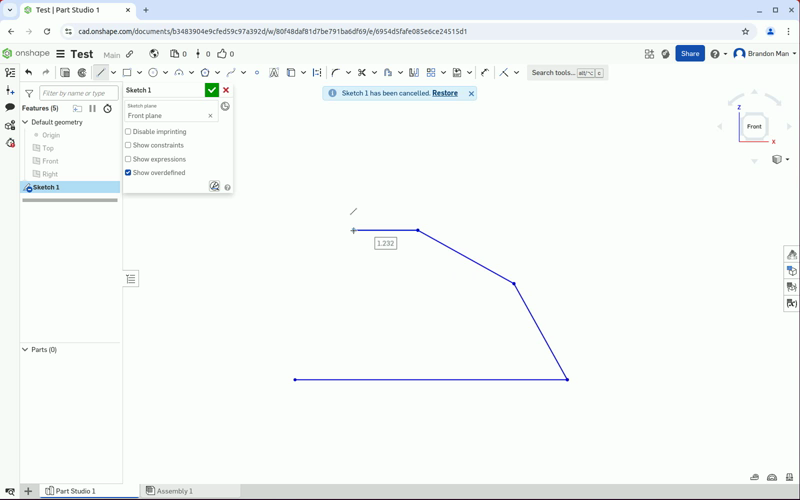
scroll(-6)
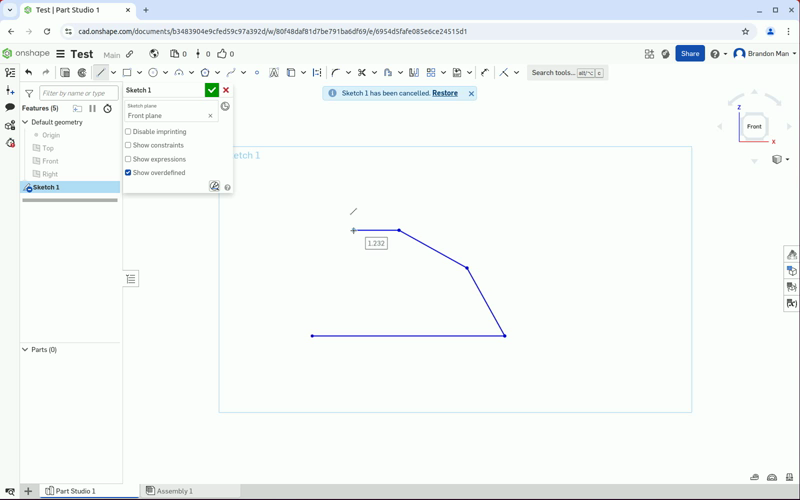
scroll(-6)
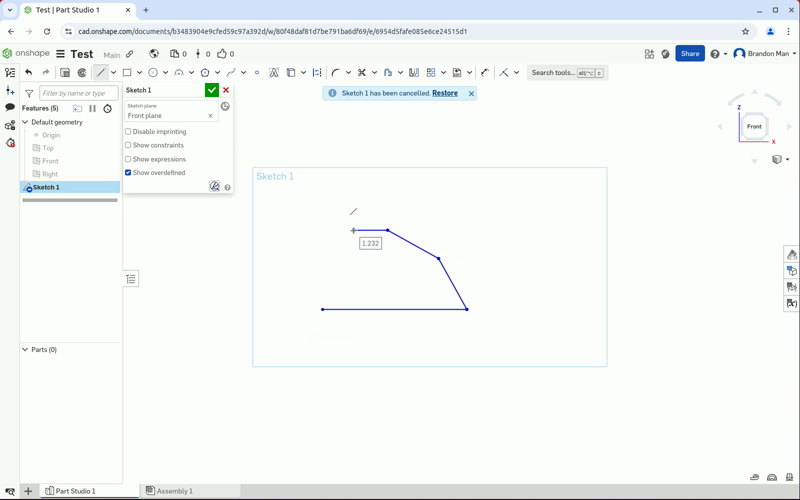
scroll(-6)
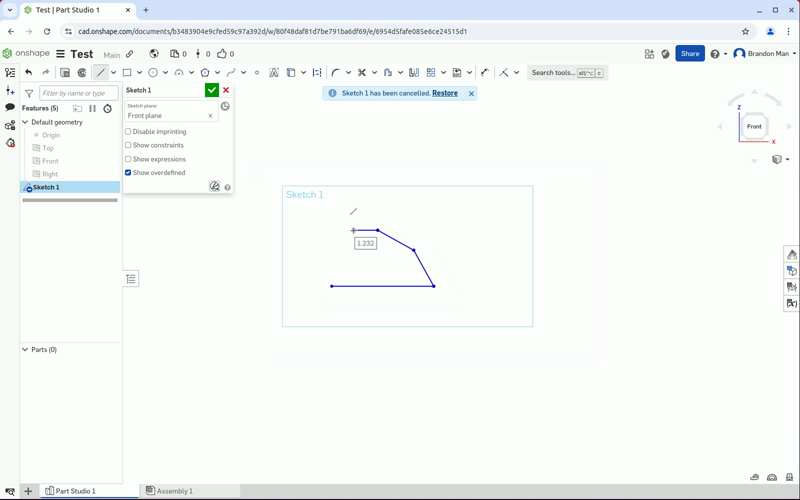
scroll(-6)
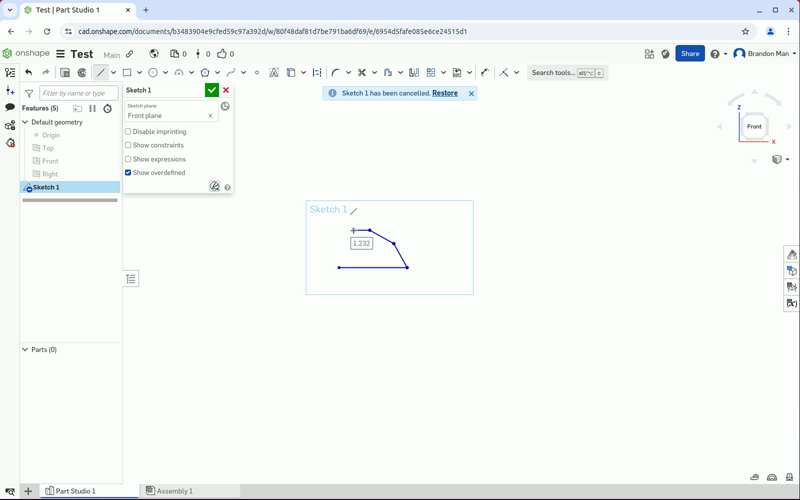
scroll(-6)
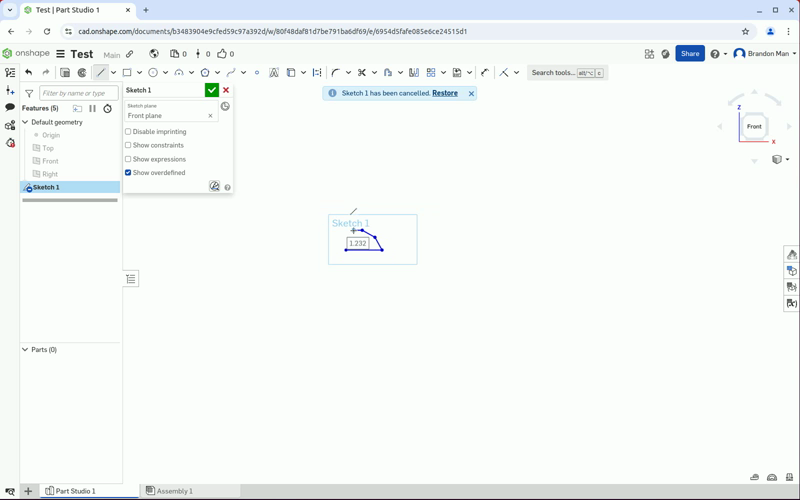
scroll(-6)
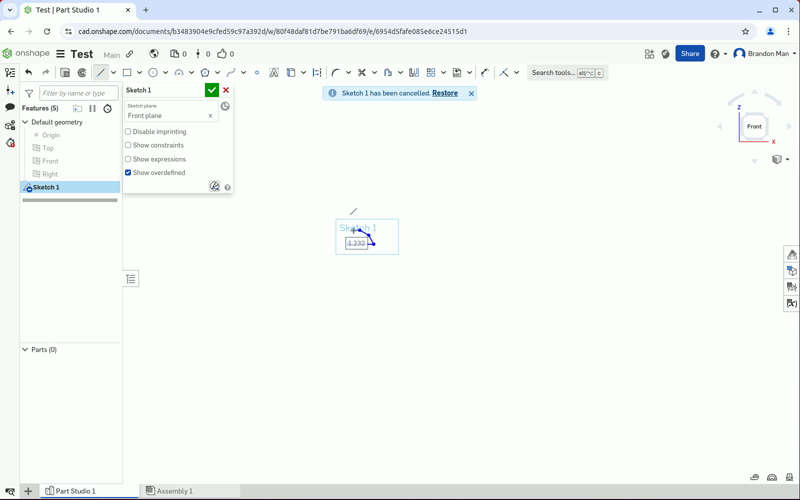
key_up(shift)
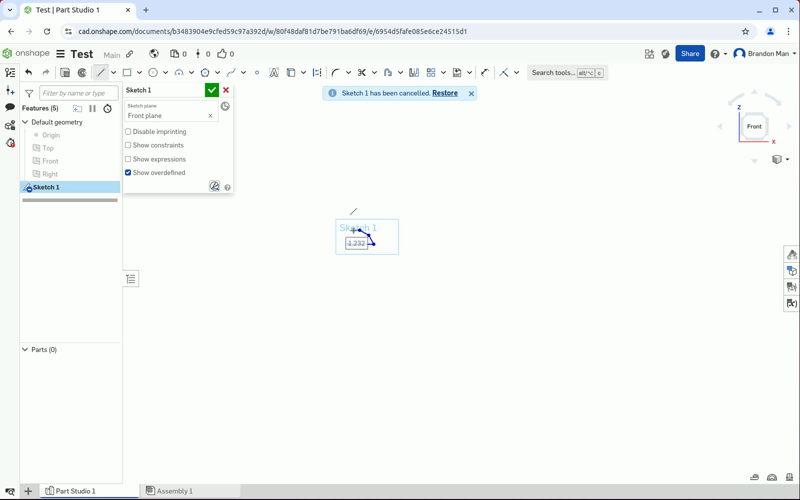
key_down(shift)
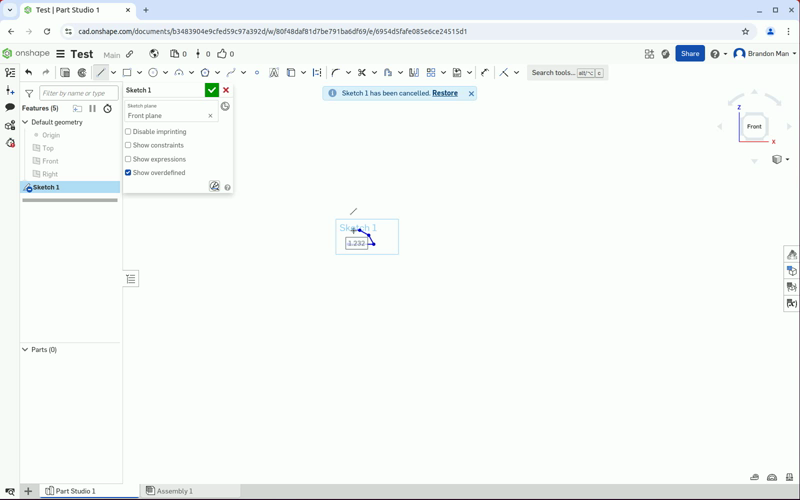
mouse_move(383, 230)
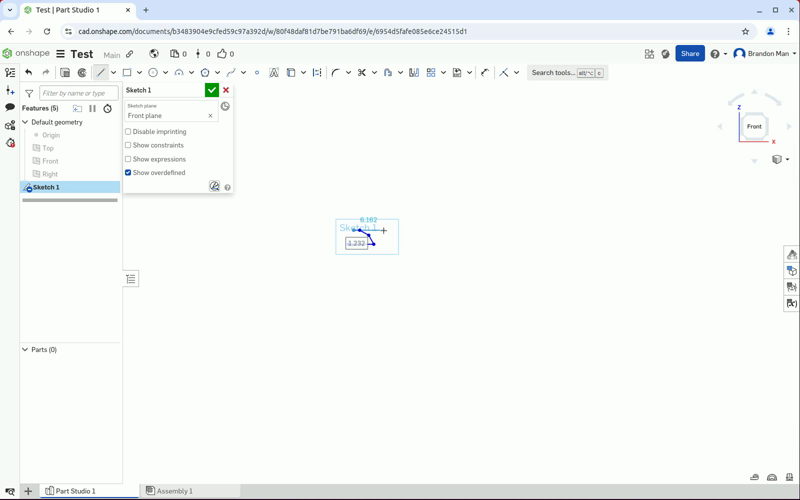
mouse_move(353, 233)
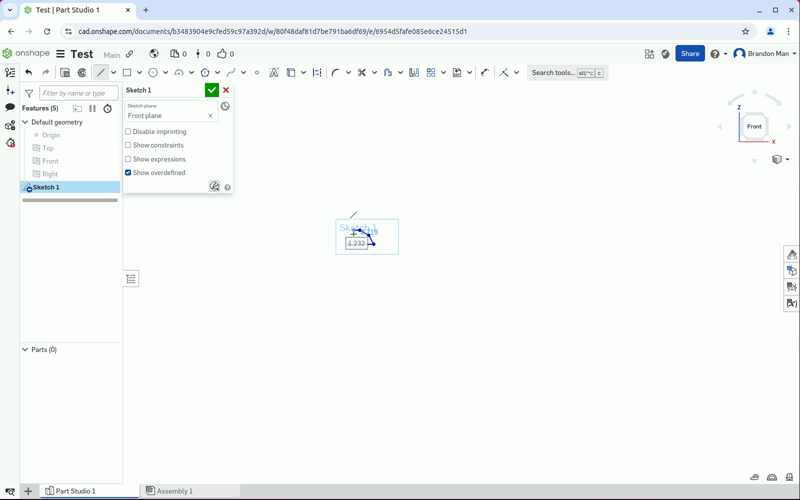
scroll(6)
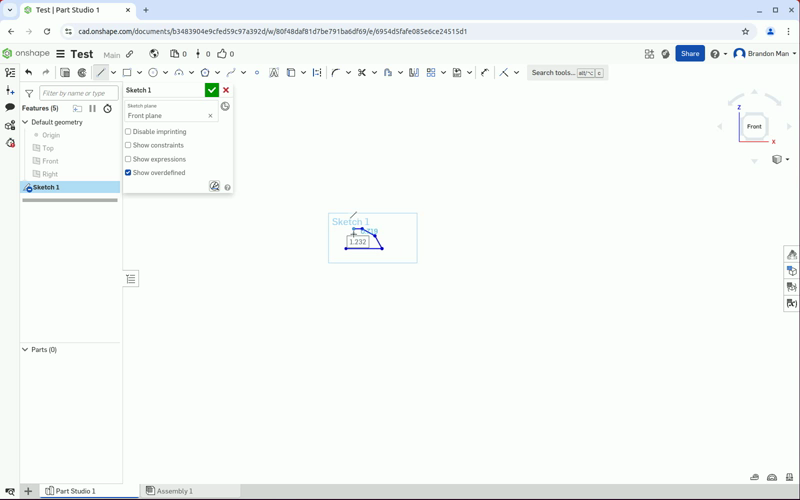
scroll(6)
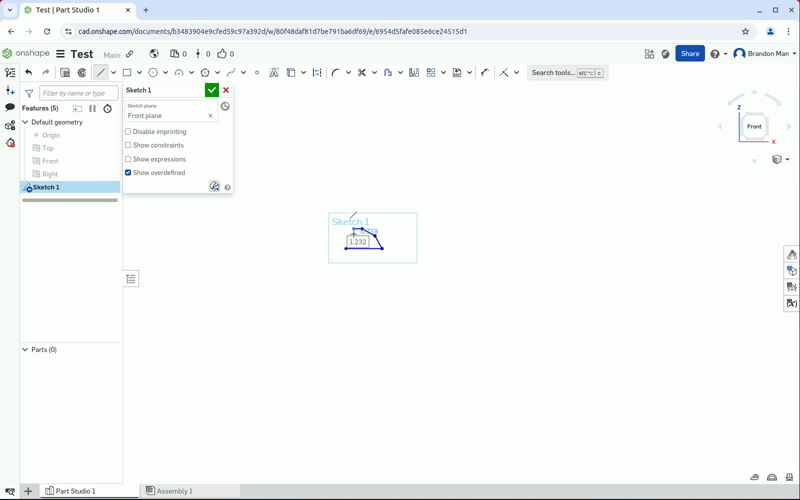
scroll(6)
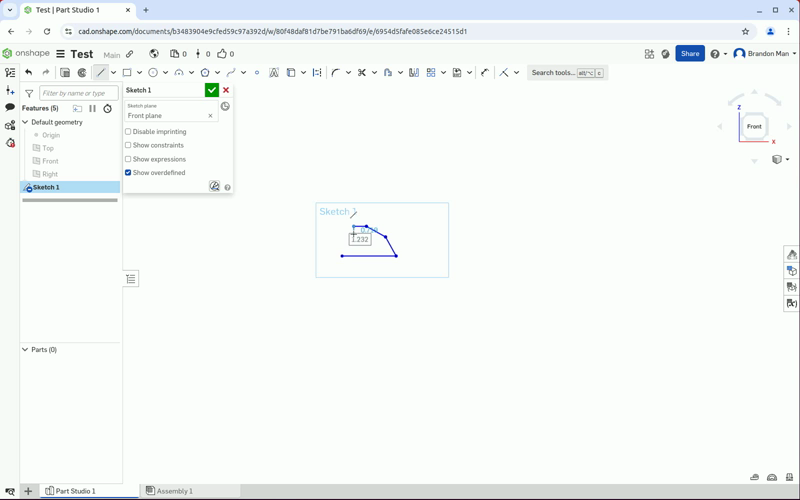
scroll(6)
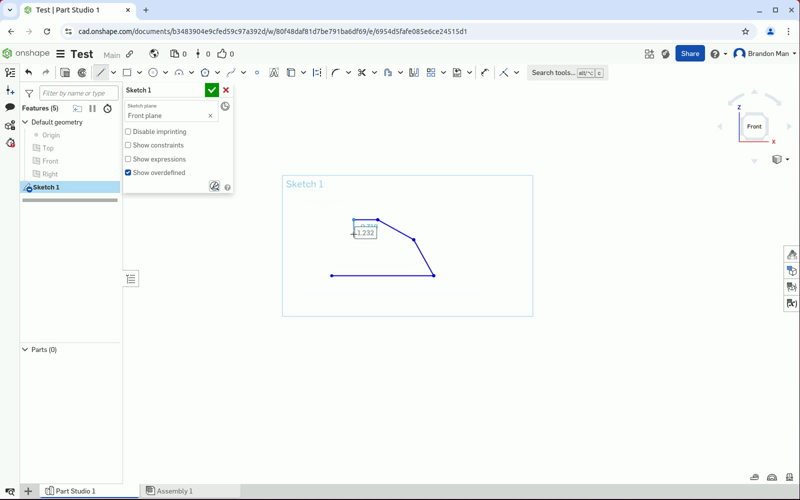
scroll(6)
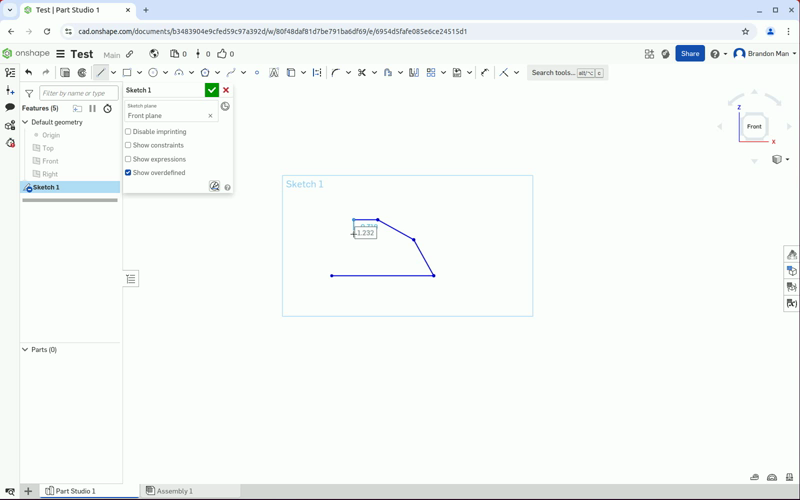
scroll(6)
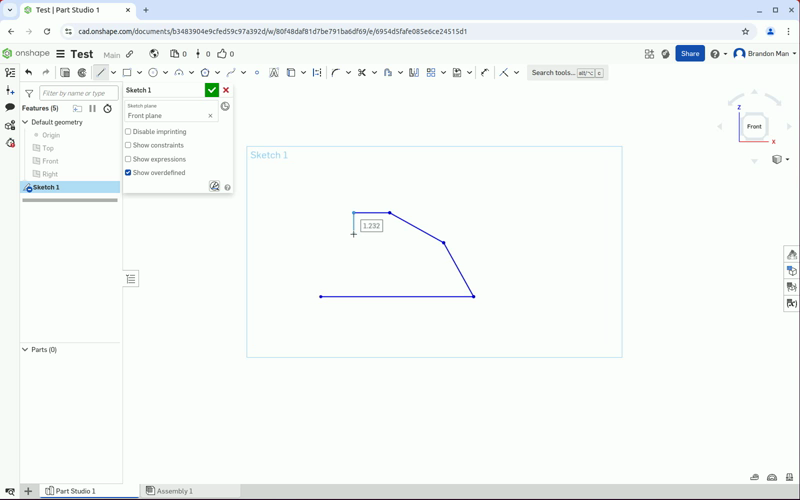
scroll(6)
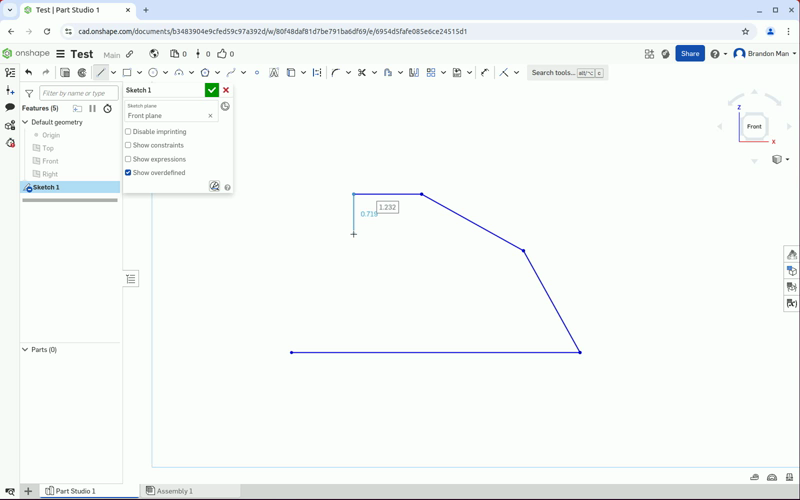
click(353, 233)
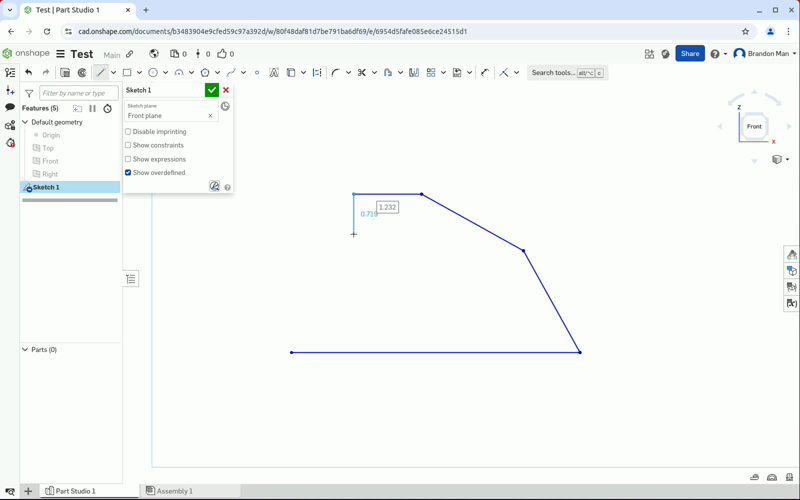
scroll(-6)
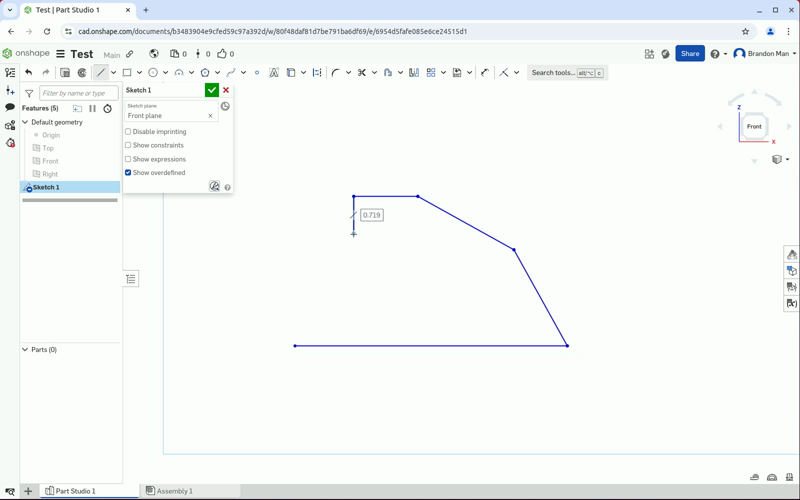
scroll(-6)
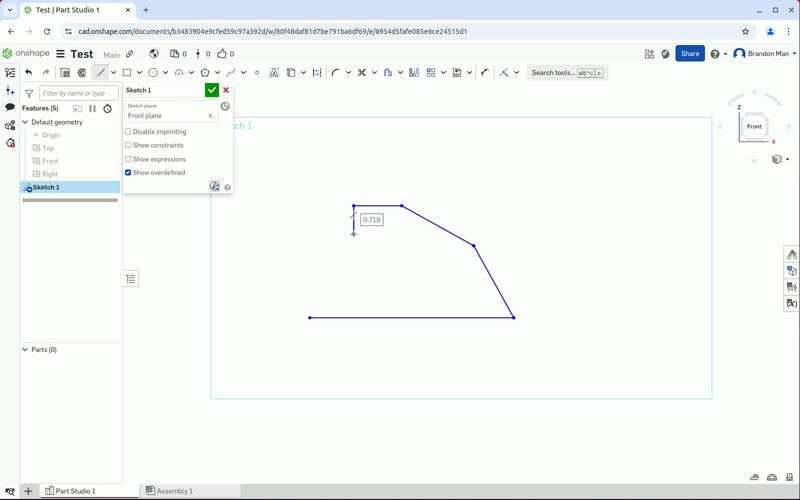
scroll(-6)
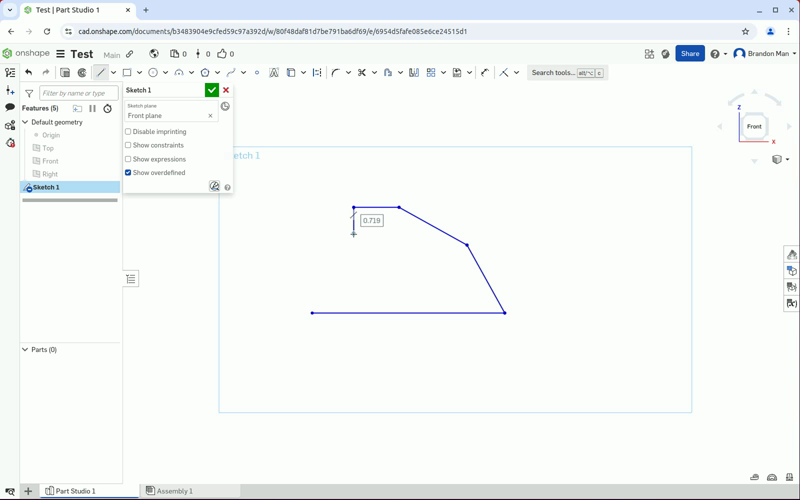
scroll(-6)
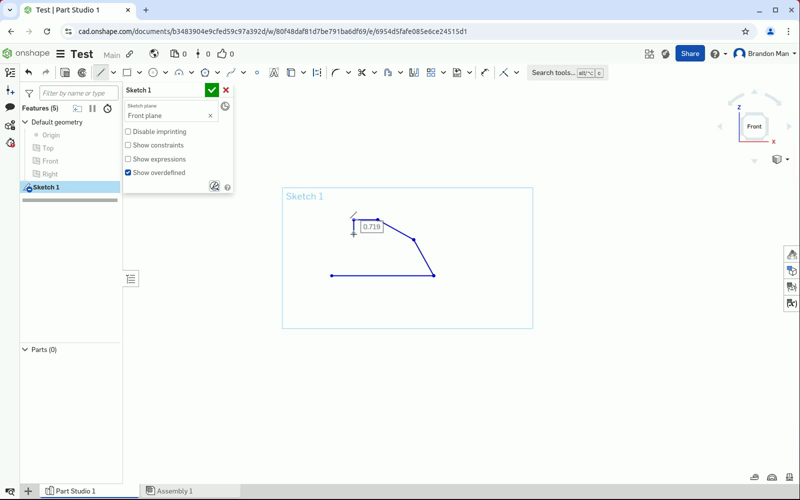
scroll(-6)
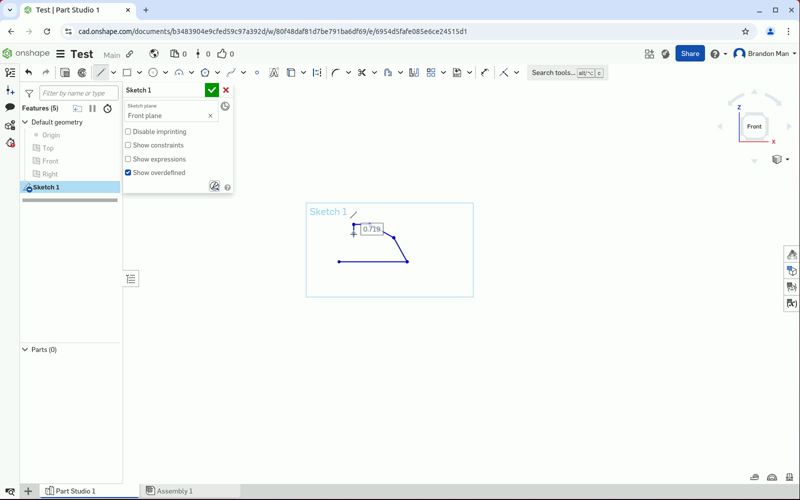
scroll(-6)
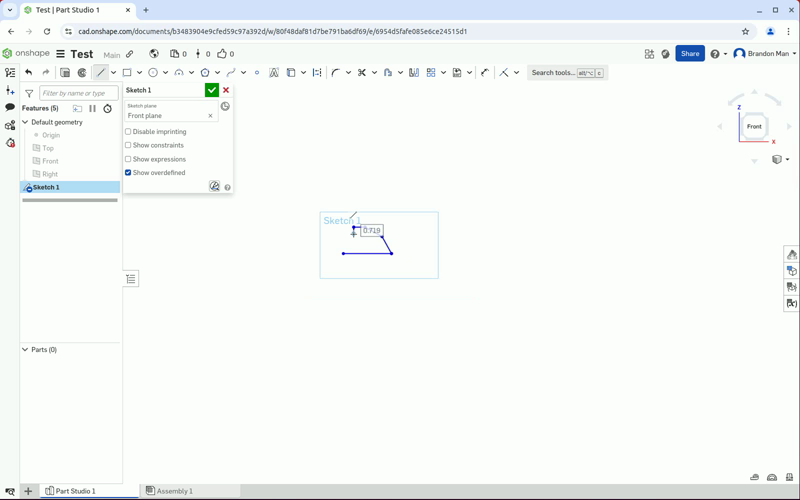
scroll(-6)
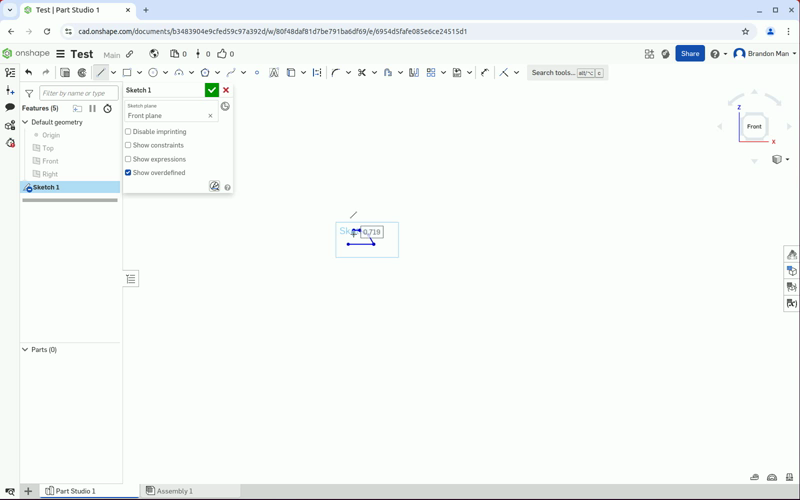
key_up(shift)
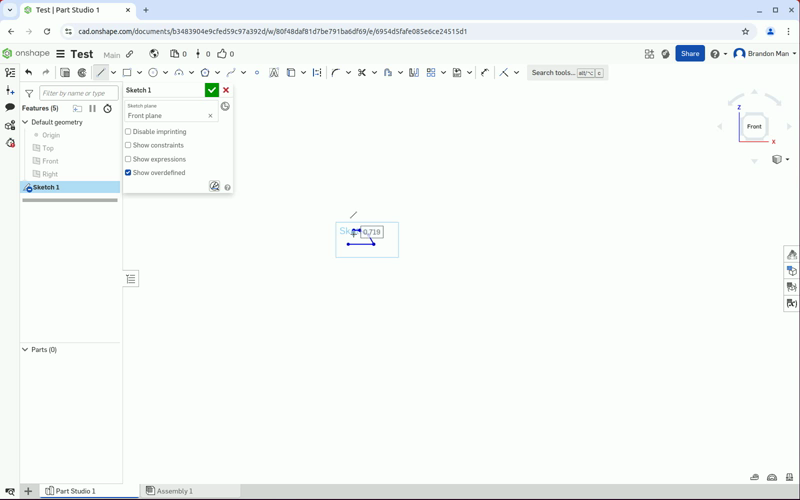
key_down(shift)
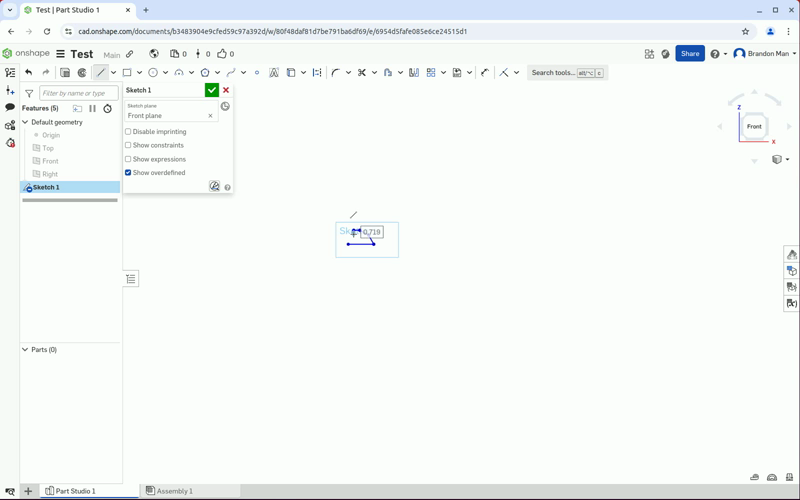
mouse_move(383, 233)
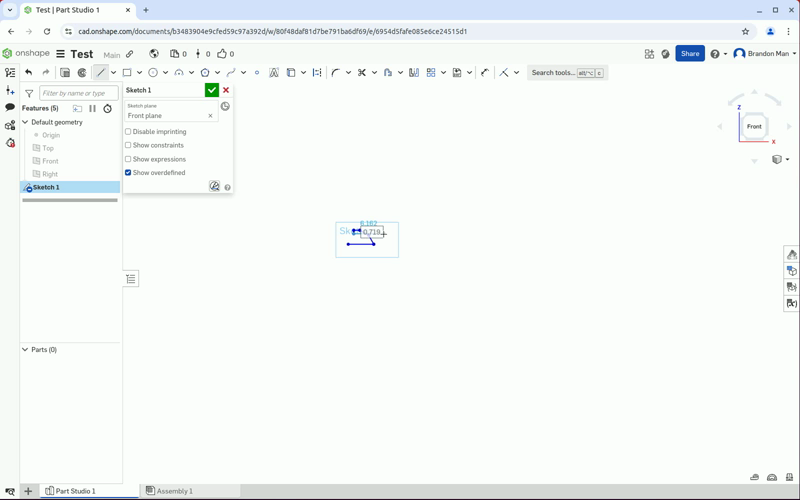
mouse_move(348, 233)
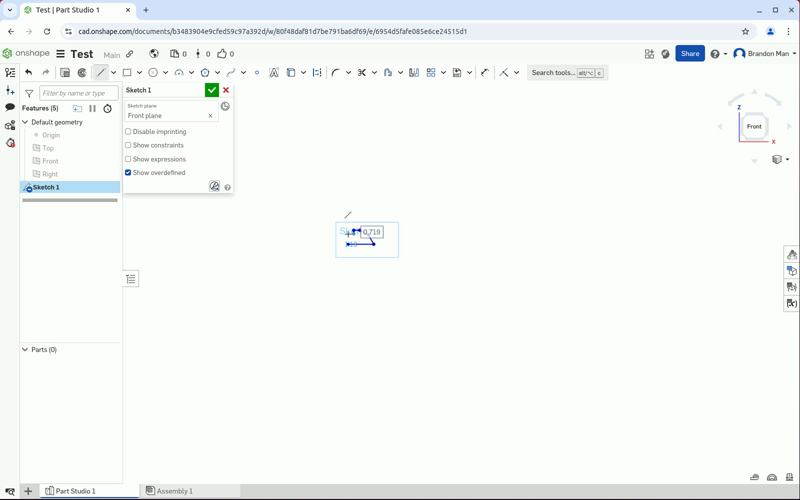
scroll(6)
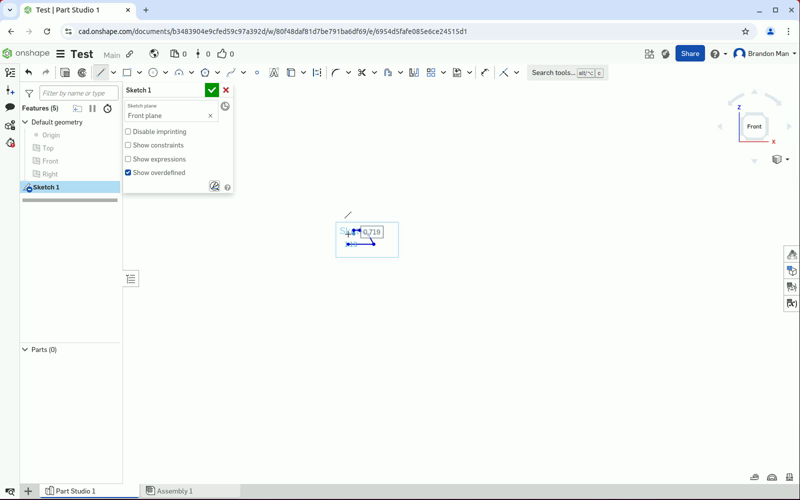
scroll(6)
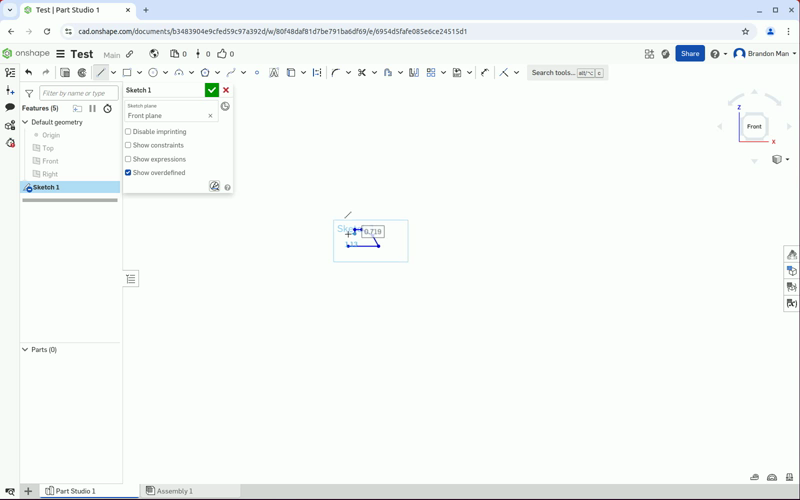
scroll(6)
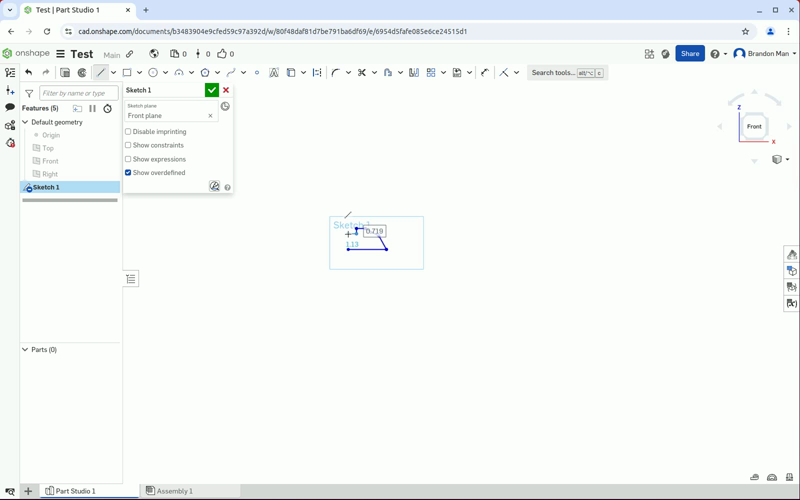
scroll(6)
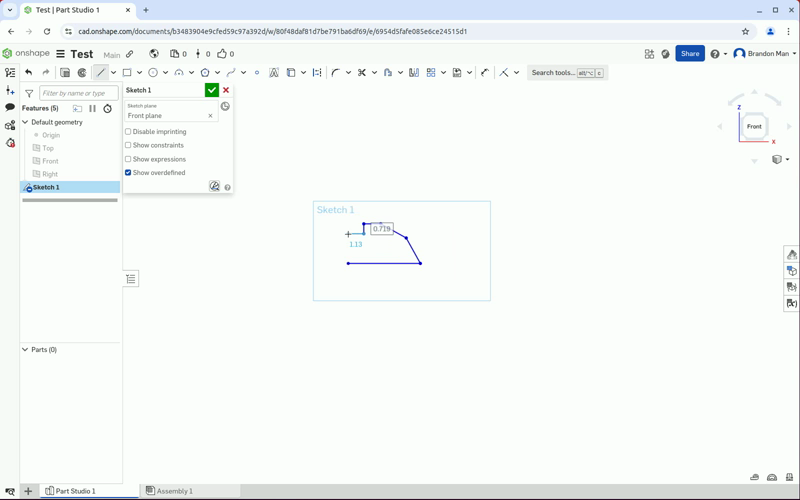
scroll(6)
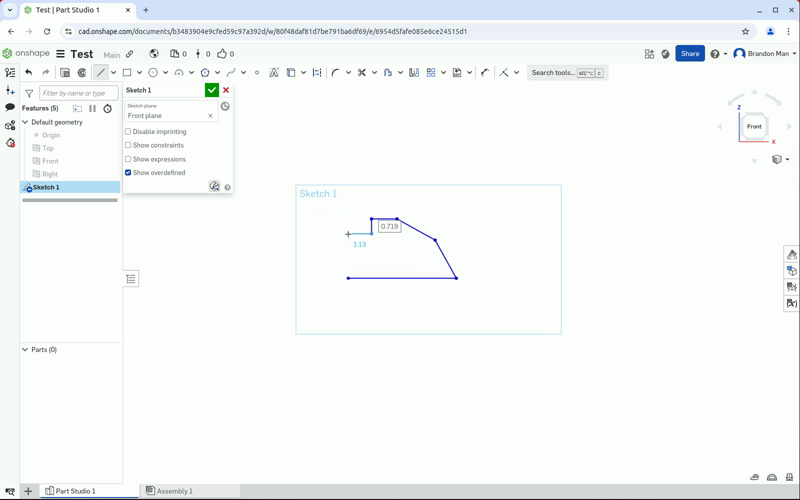
scroll(6)
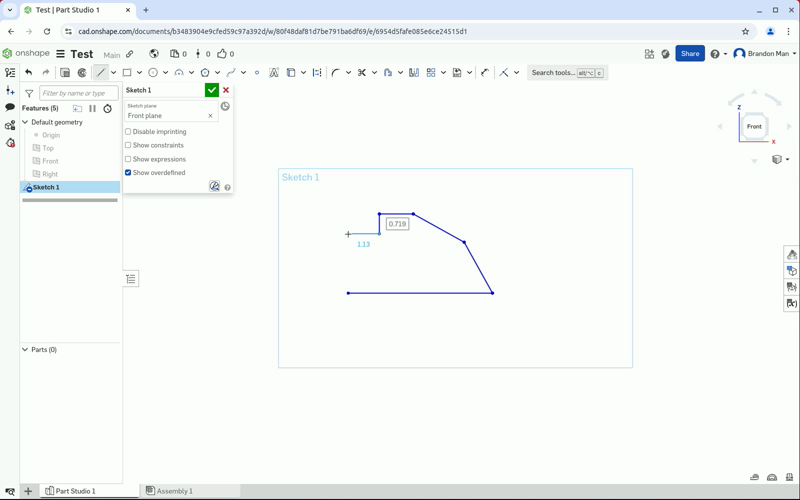
scroll(6)
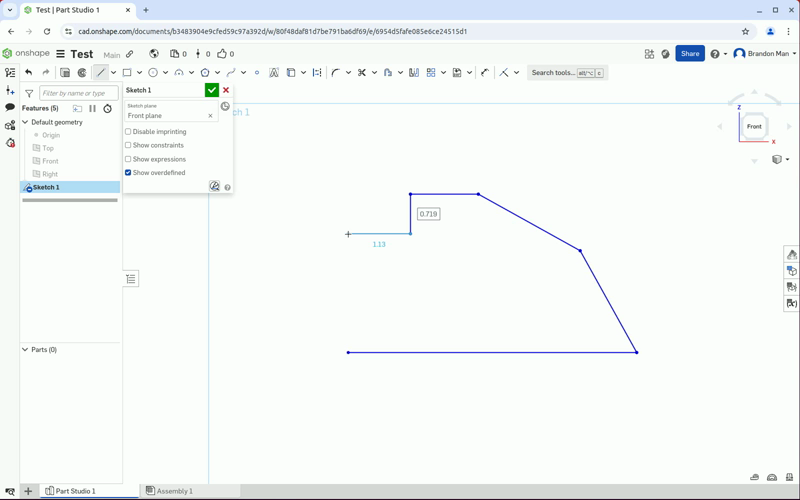
click(348, 233)
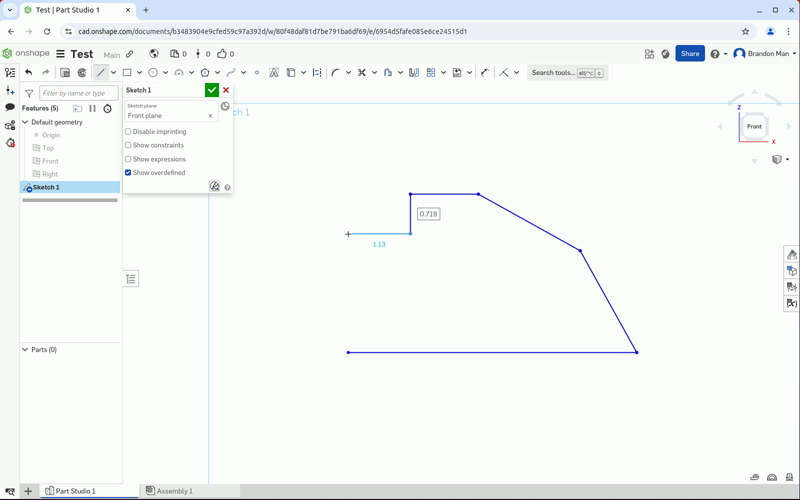
scroll(-6)
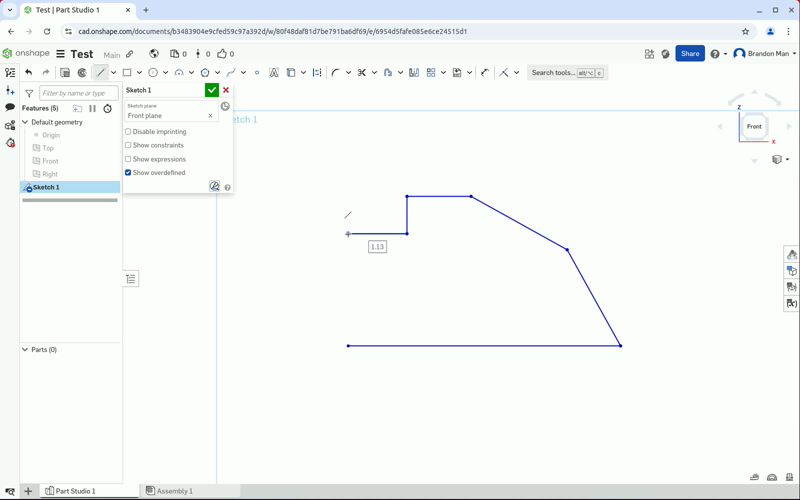
scroll(-6)
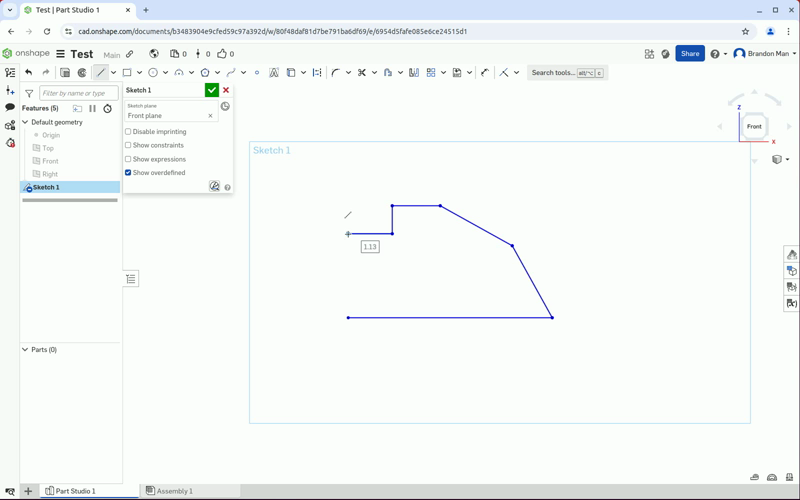
scroll(-6)
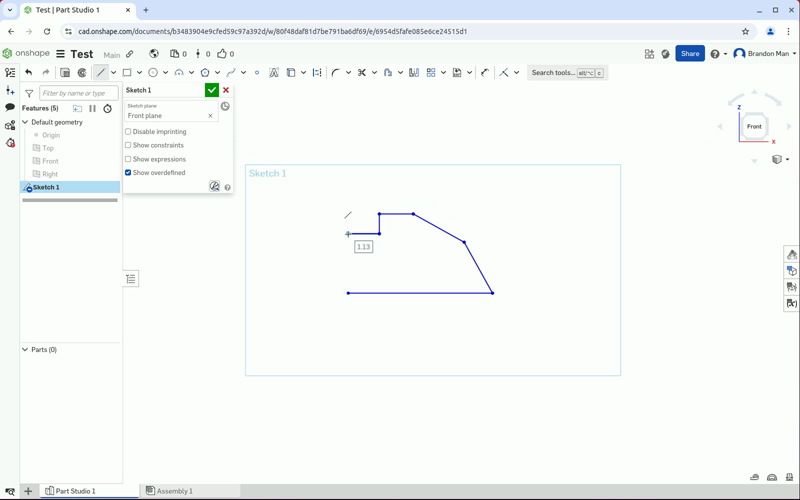
scroll(-6)
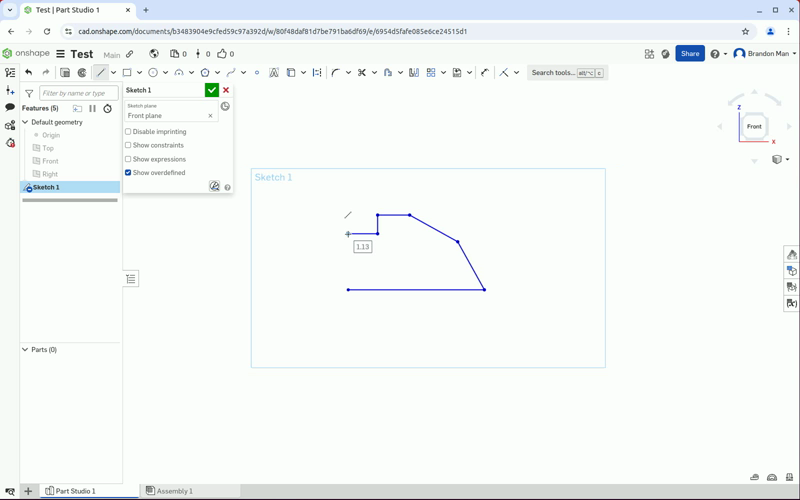
scroll(-6)
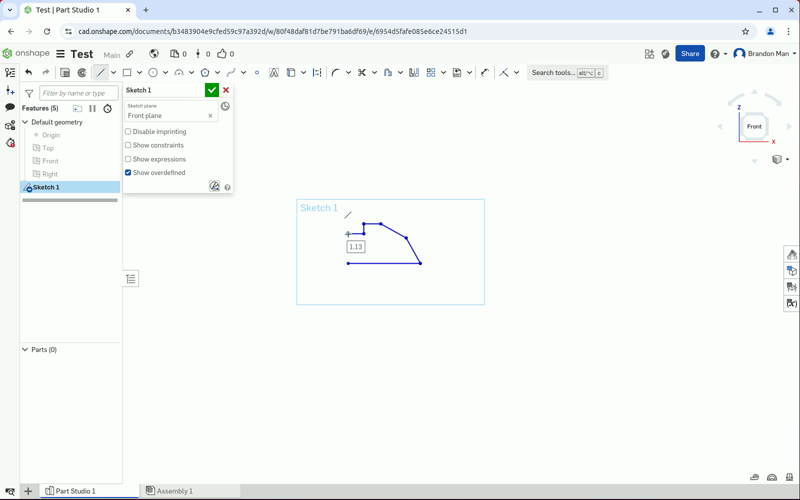
scroll(-6)
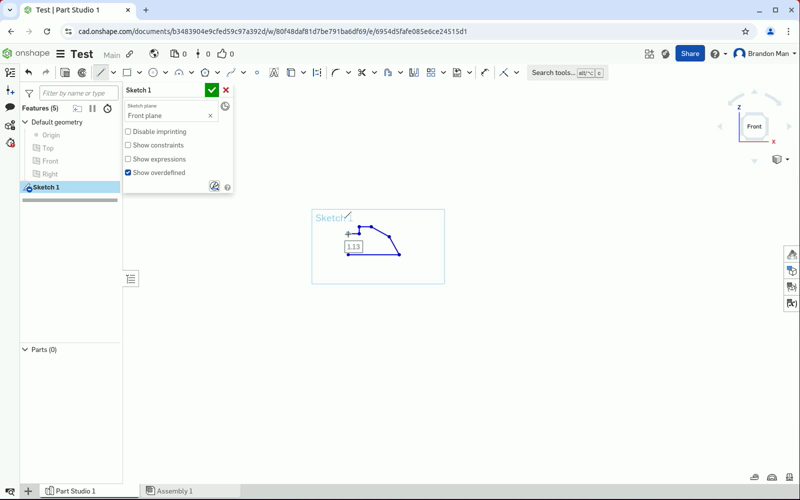
scroll(-6)
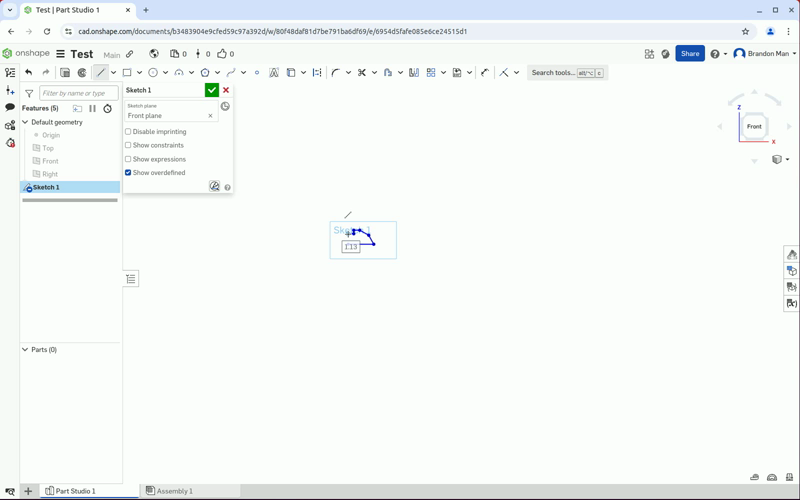
key_up(shift)
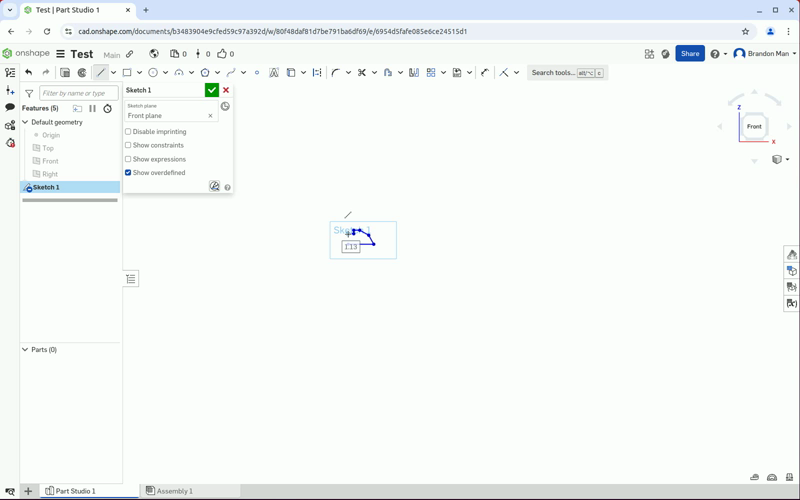
mouse_move(378, 233)
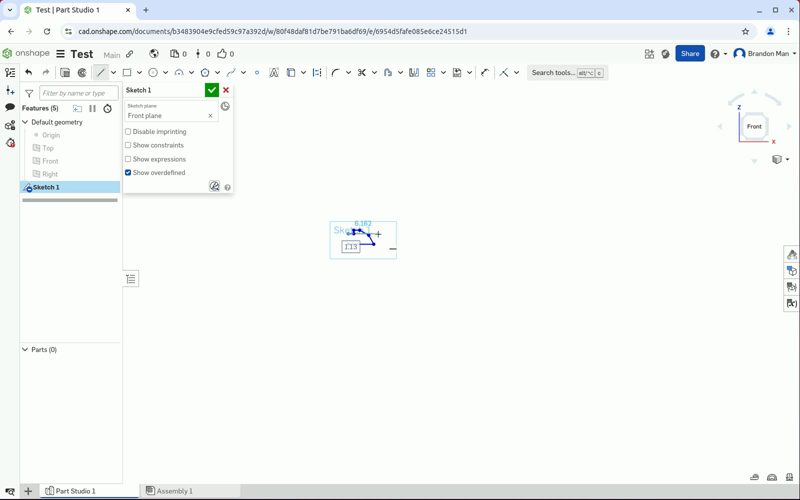
key_down(shift)
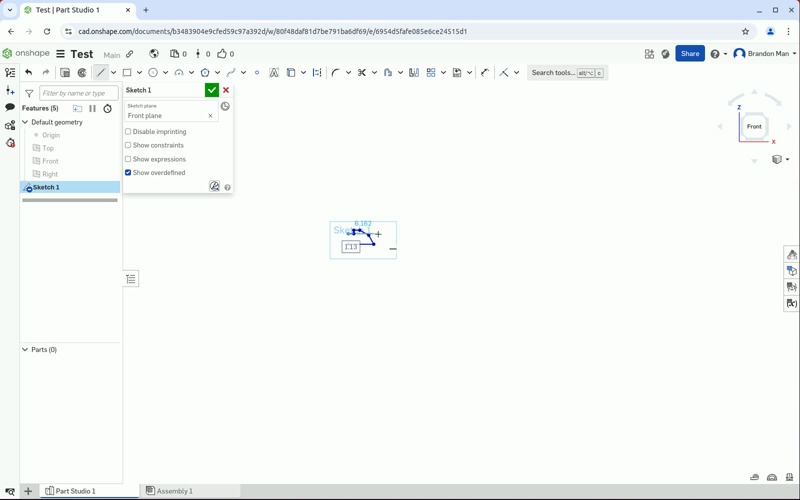
mouse_move(348, 244)
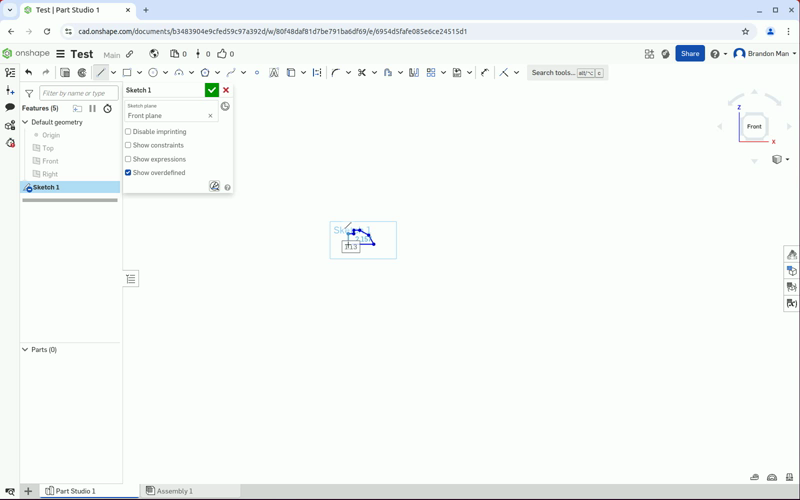
key_up(shift)
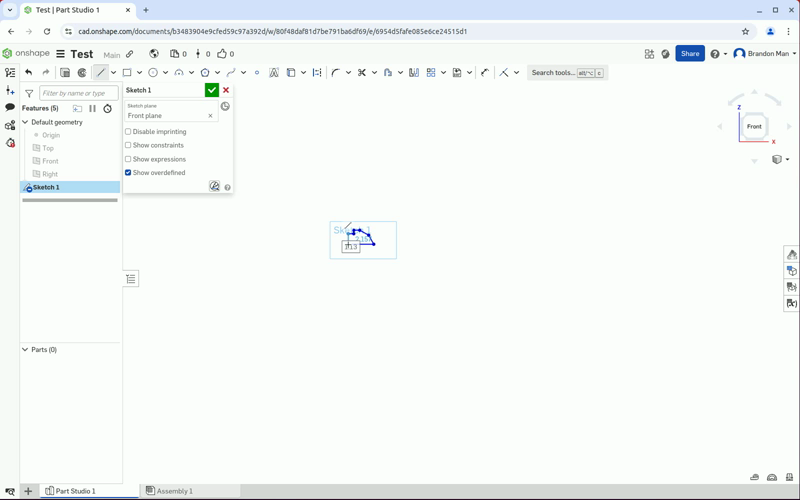
click(348, 244)
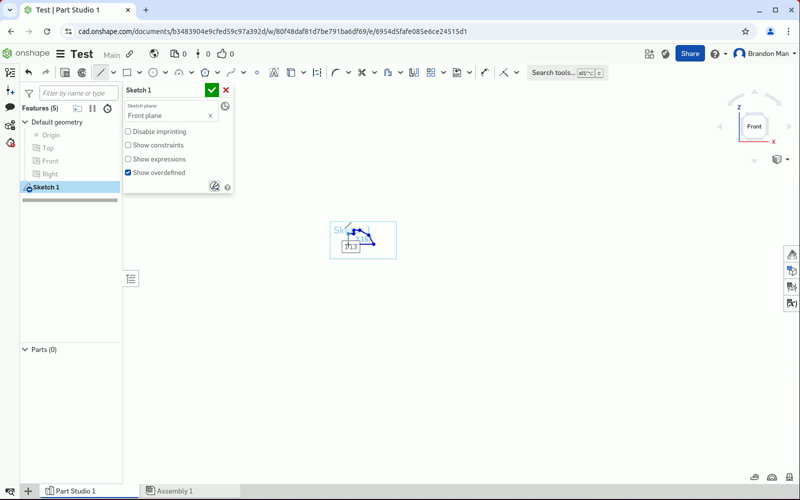
key(esc)
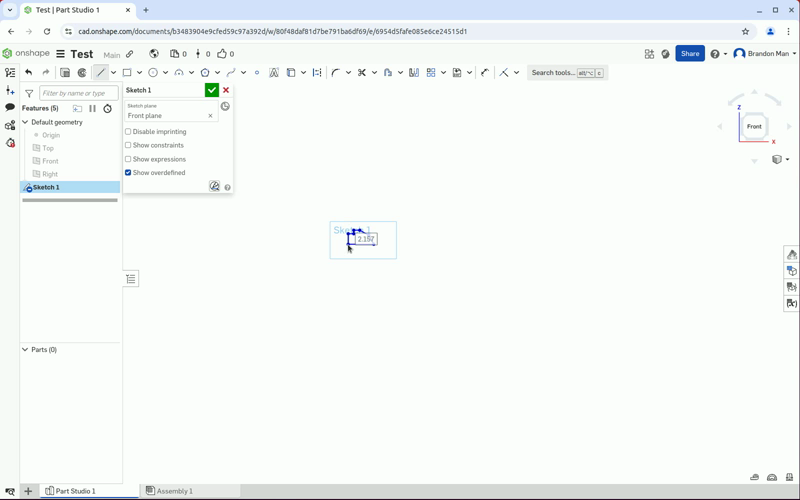
key(c)
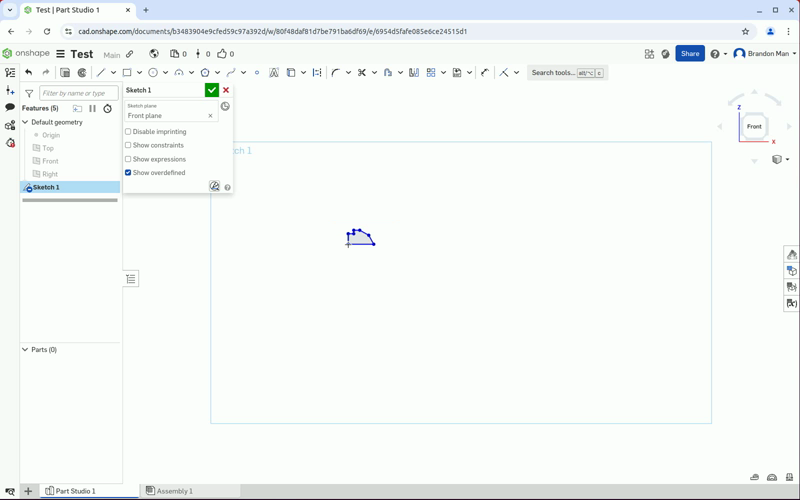
key_down(shift)
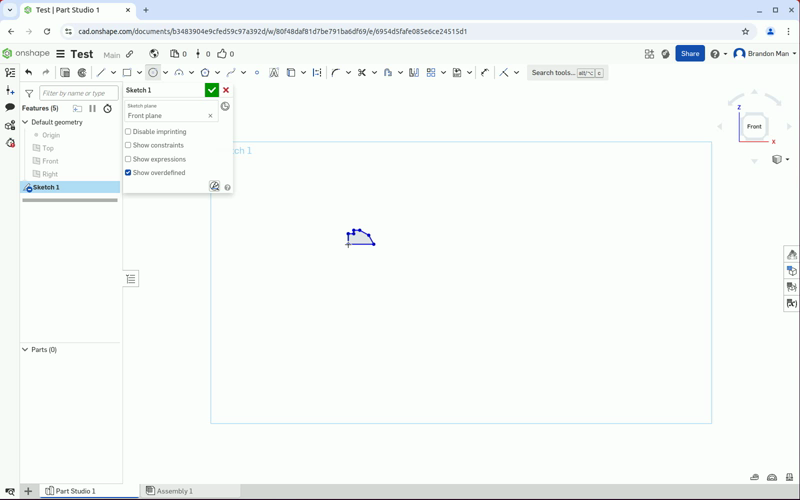
mouse_move(358, 237)
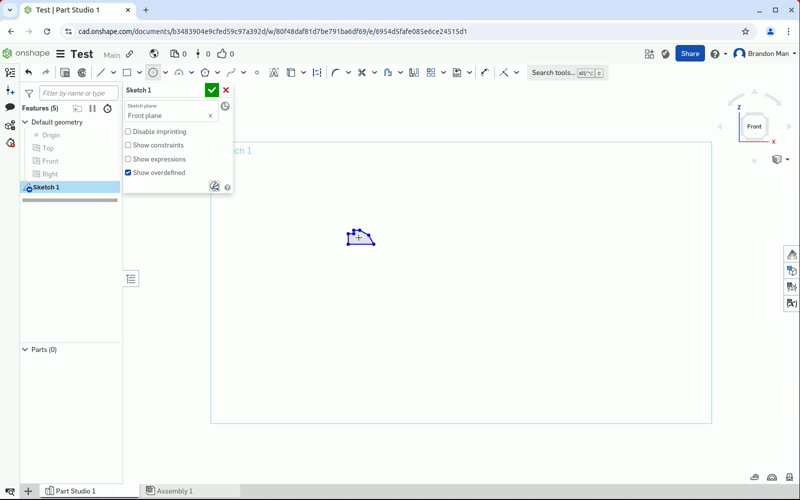
click(358, 237)
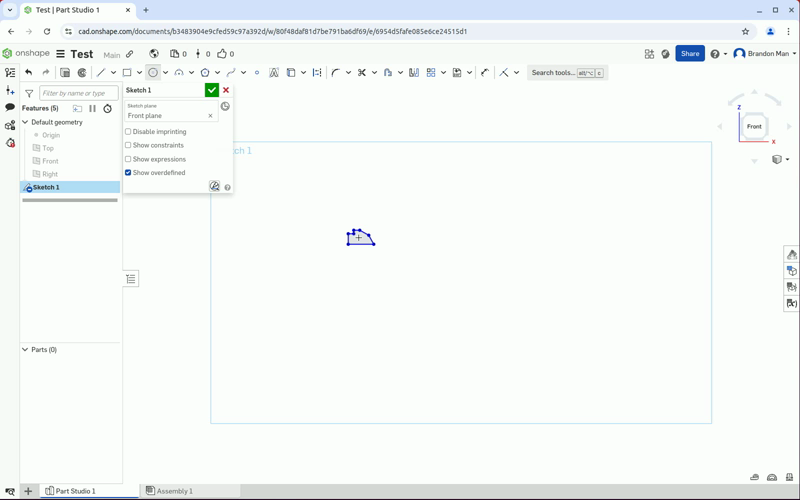
key_up(shift)
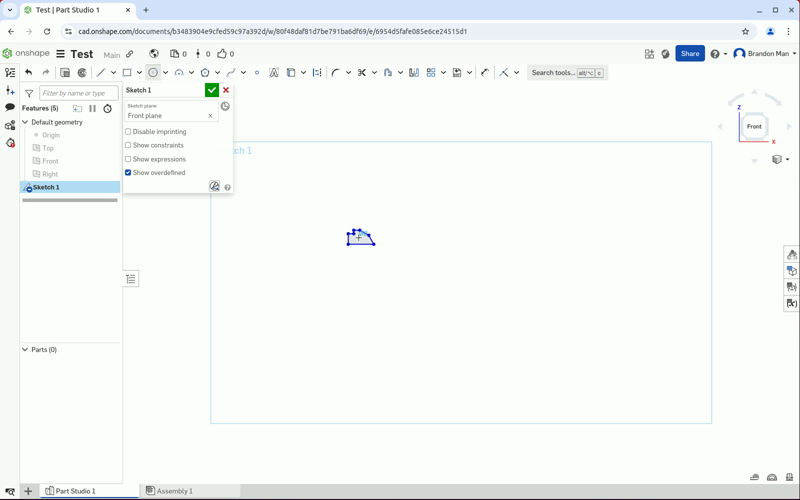
mouse_move(361, 237)
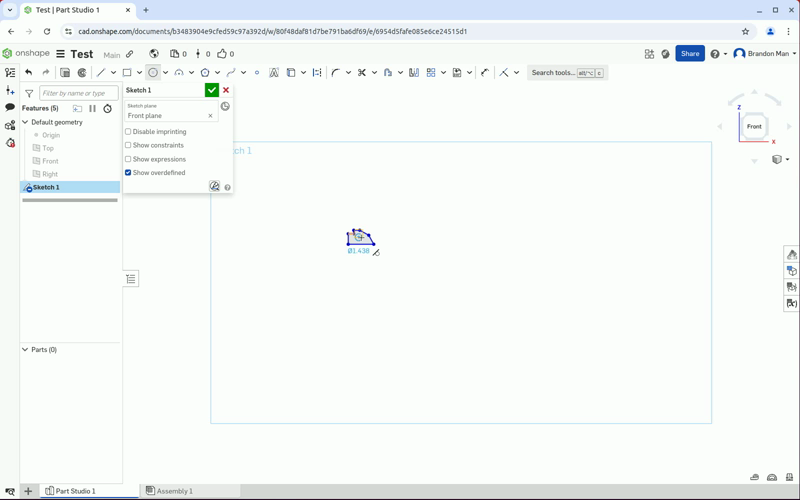
scroll(6)
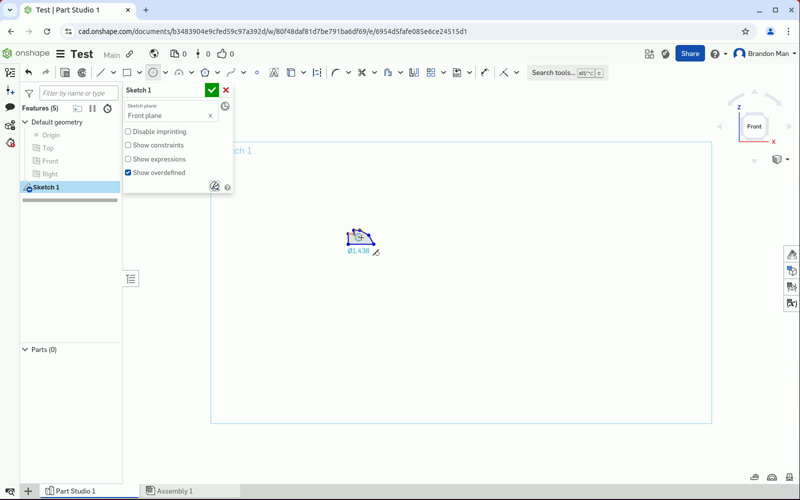
scroll(6)
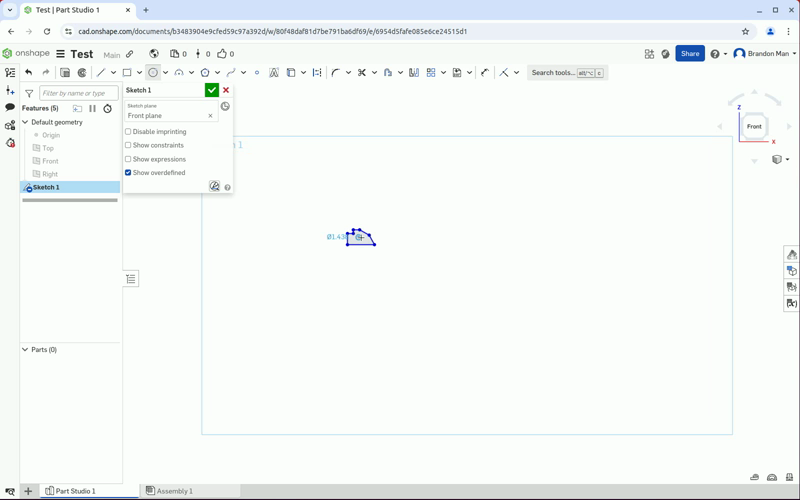
scroll(6)
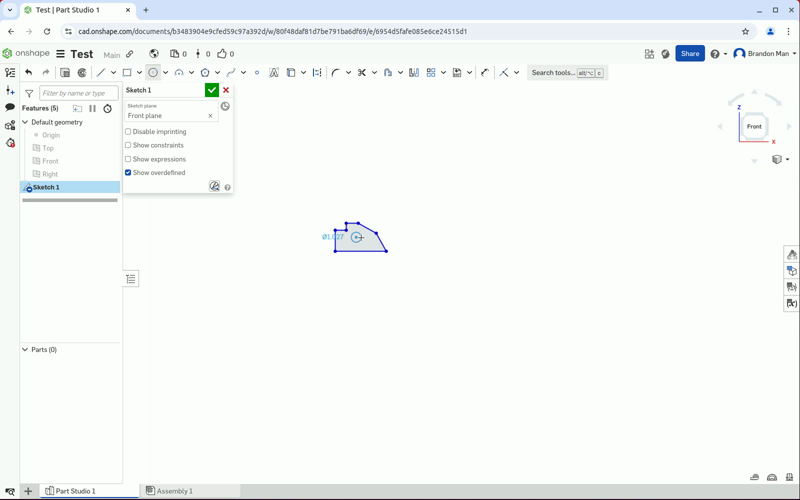
scroll(6)
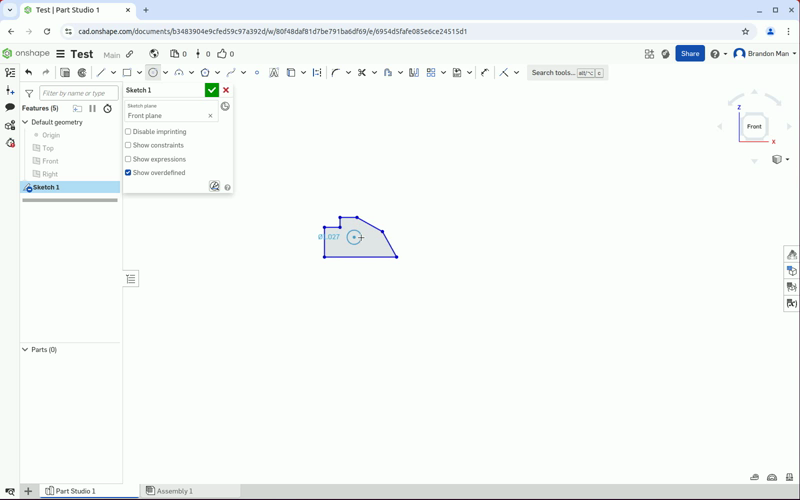
scroll(6)
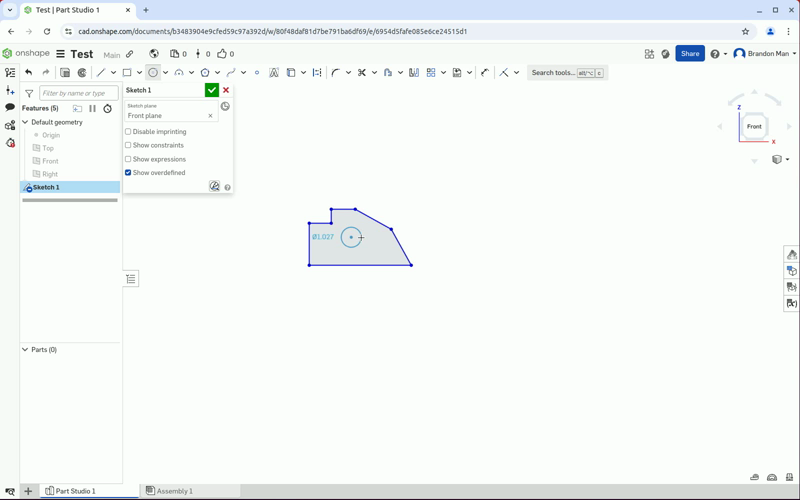
scroll(6)
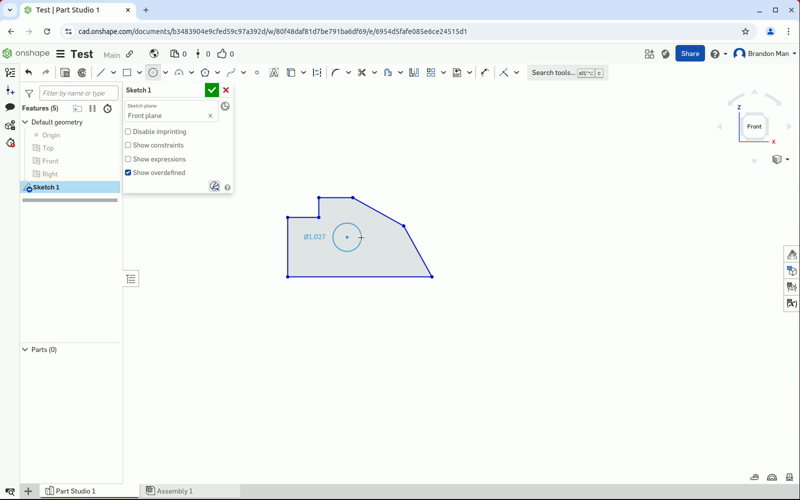
scroll(6)
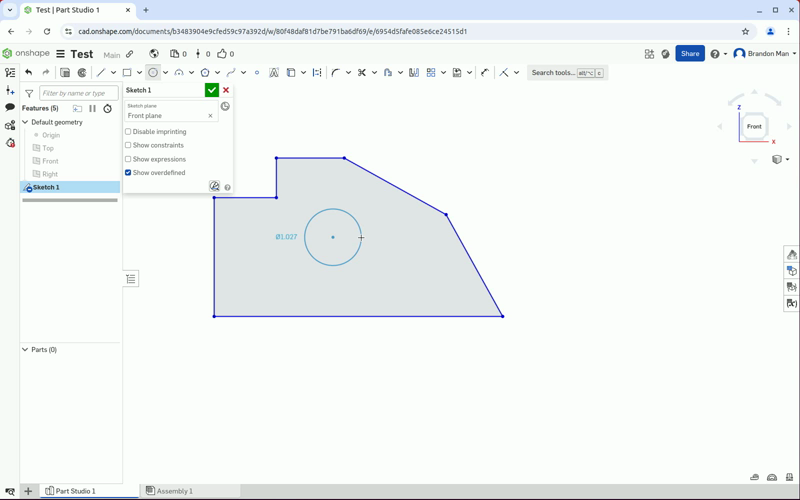
click(361, 237)
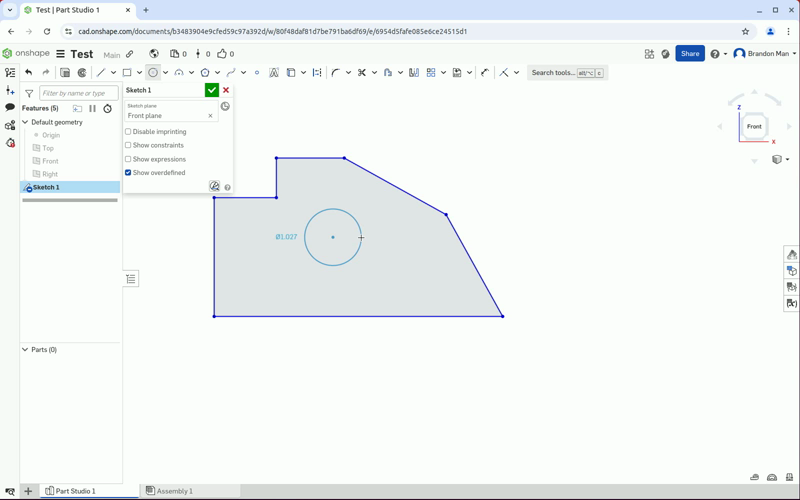
scroll(-6)
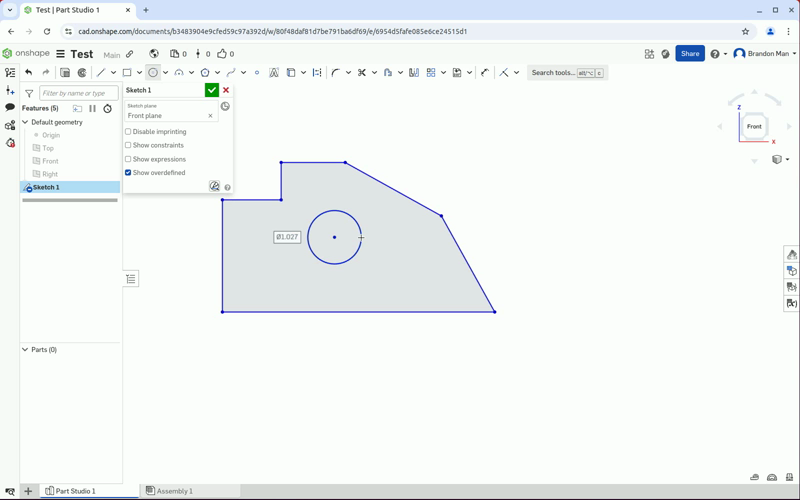
scroll(-6)
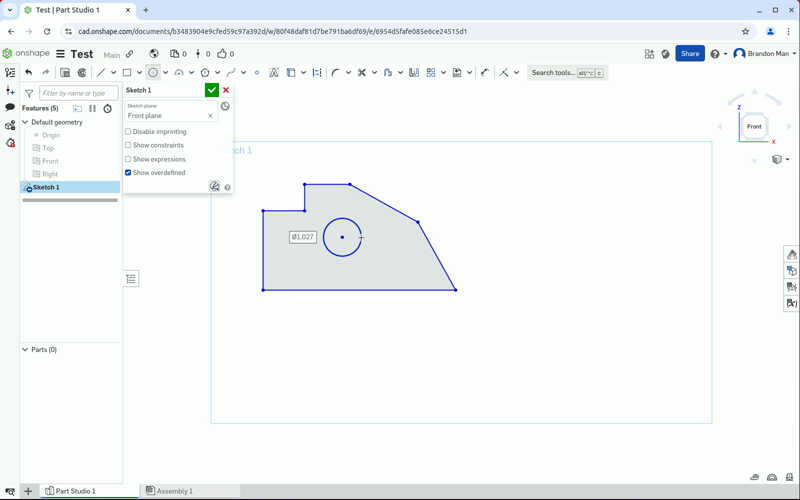
scroll(-6)
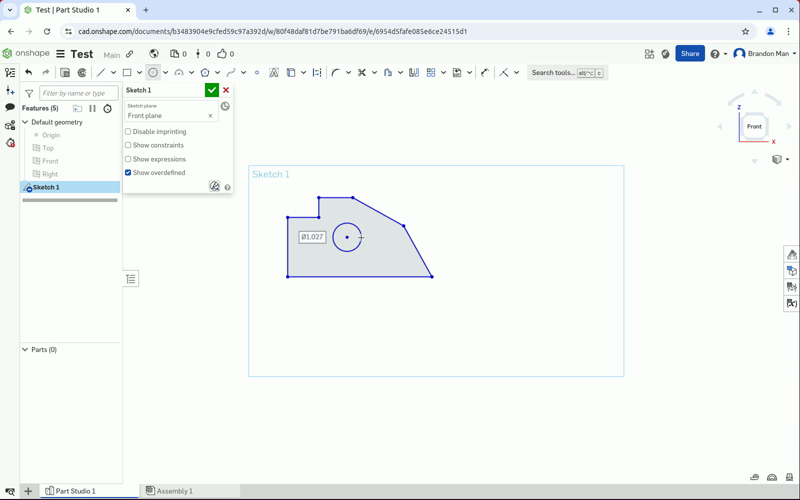
scroll(-6)
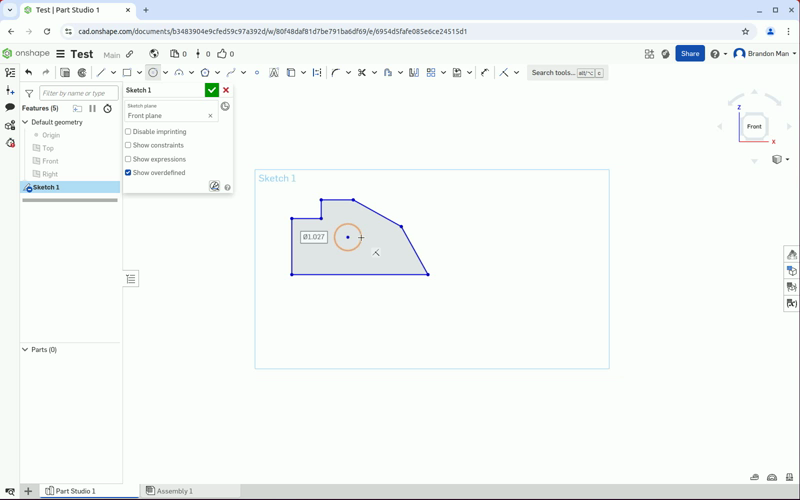
scroll(-6)
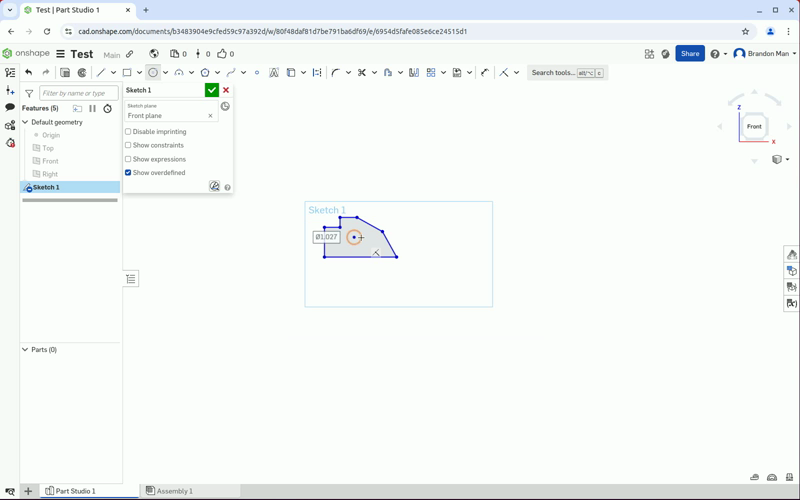
scroll(-6)
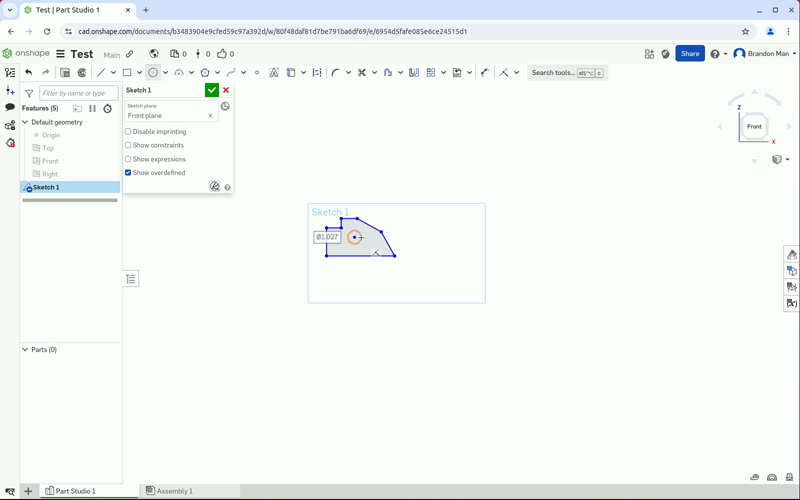
scroll(-6)
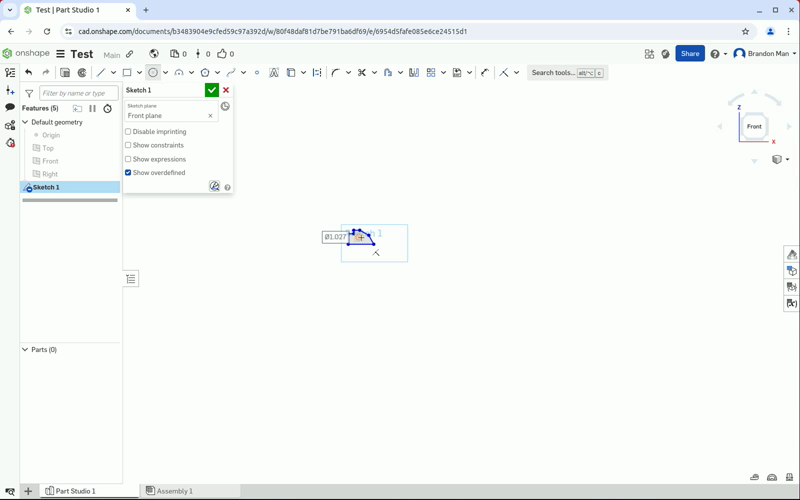
key(esc)
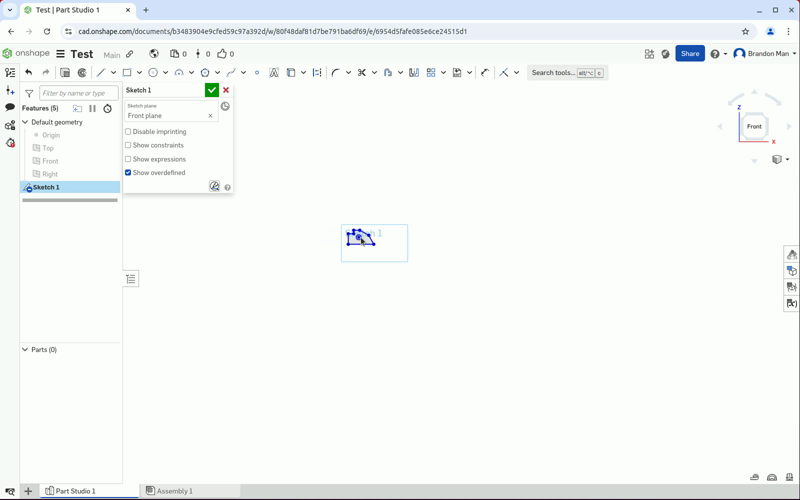
mouse_move(364, 234)
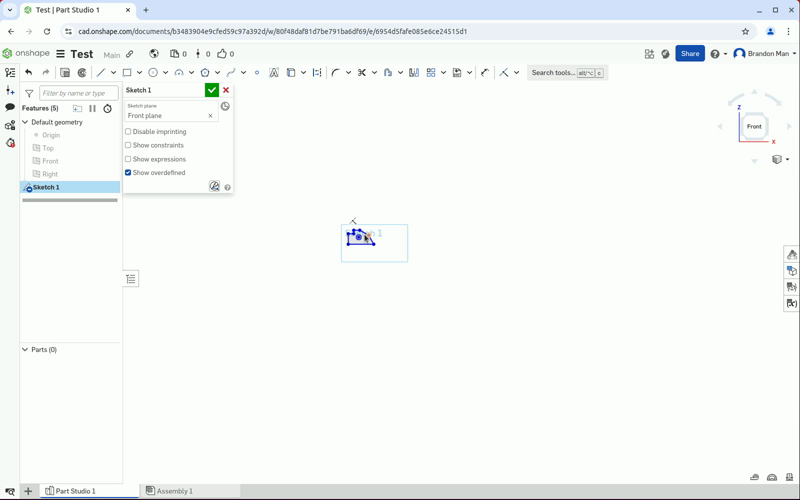
scroll(6)
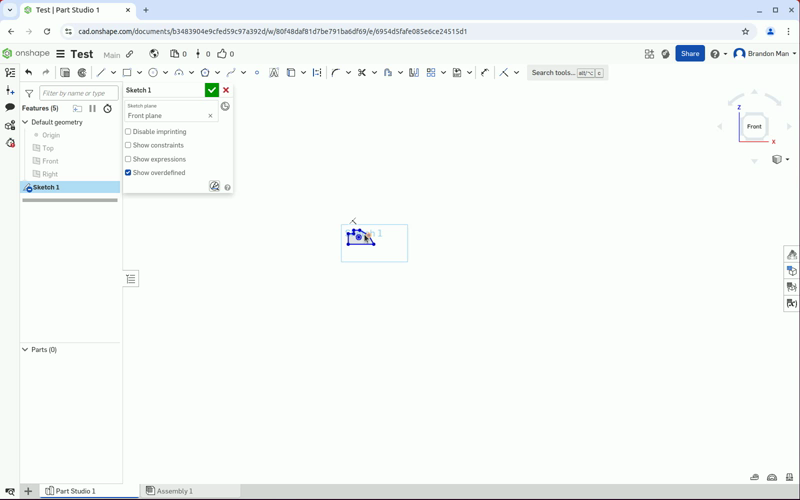
scroll(6)
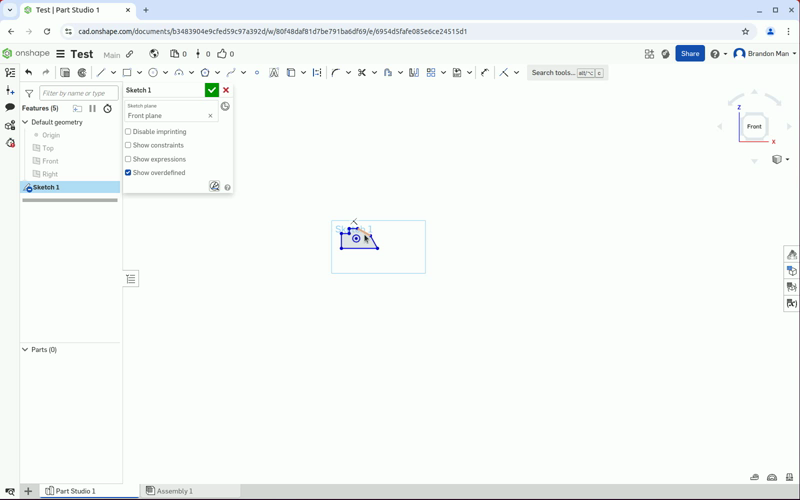
scroll(6)
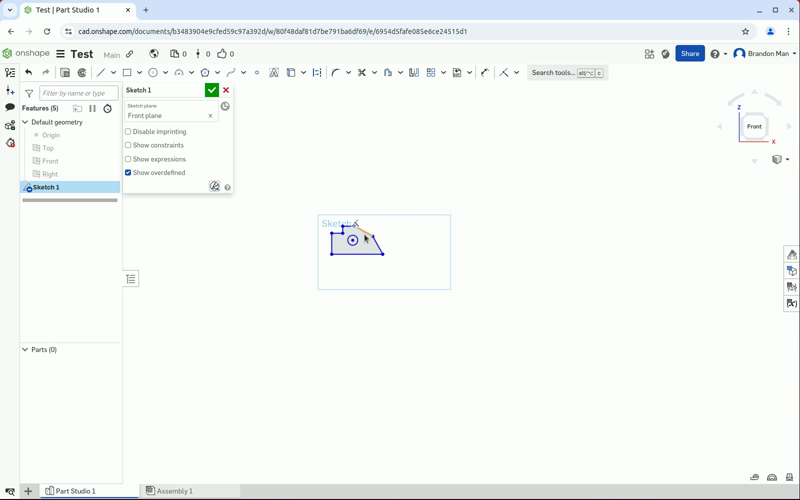
scroll(6)
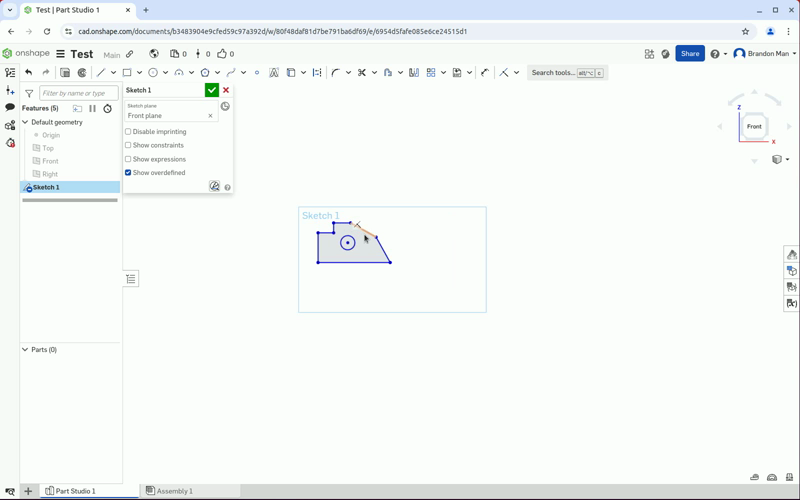
scroll(6)
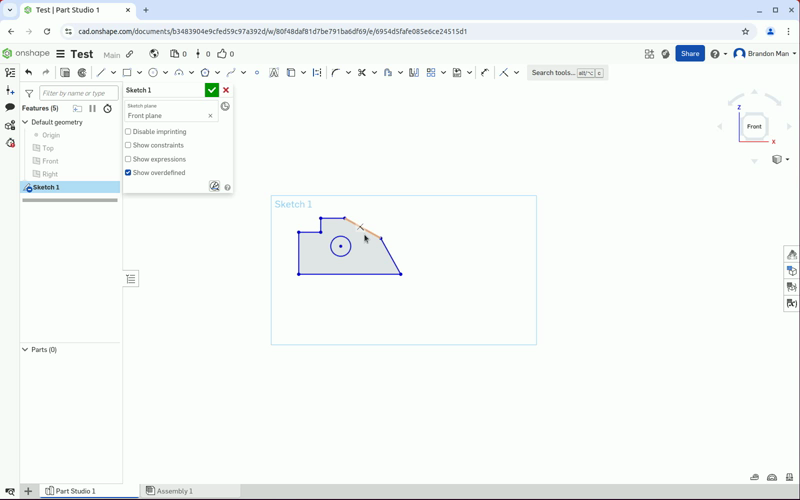
scroll(6)
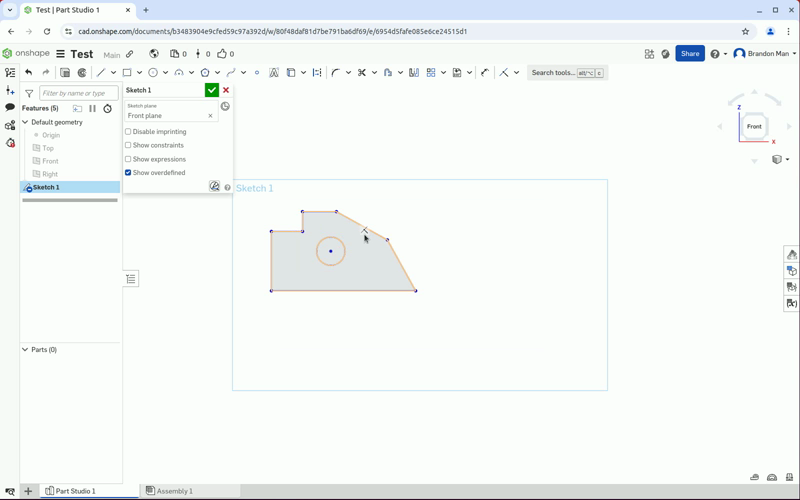
scroll(6)
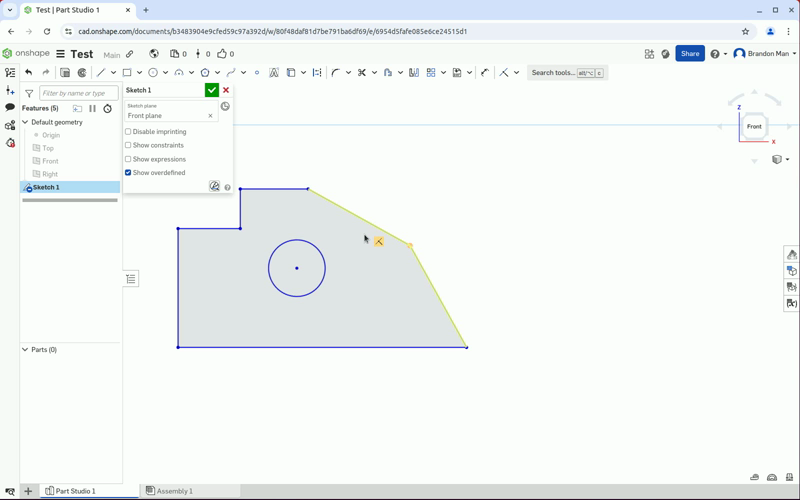
click(364, 234)
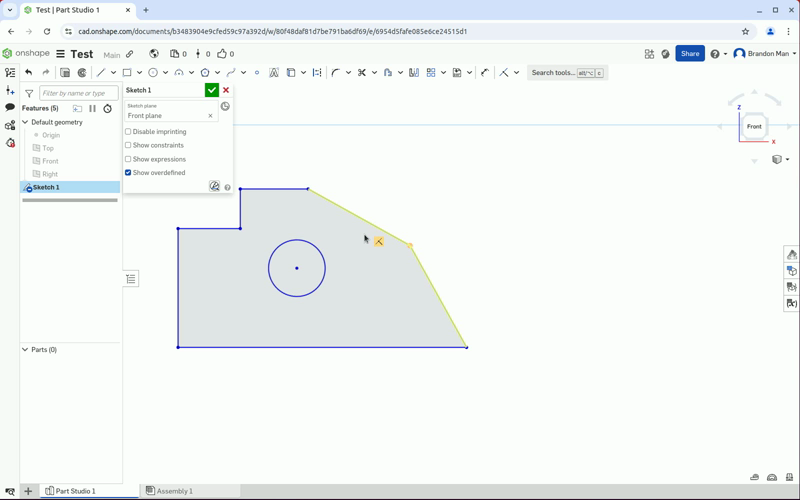
scroll(-6)
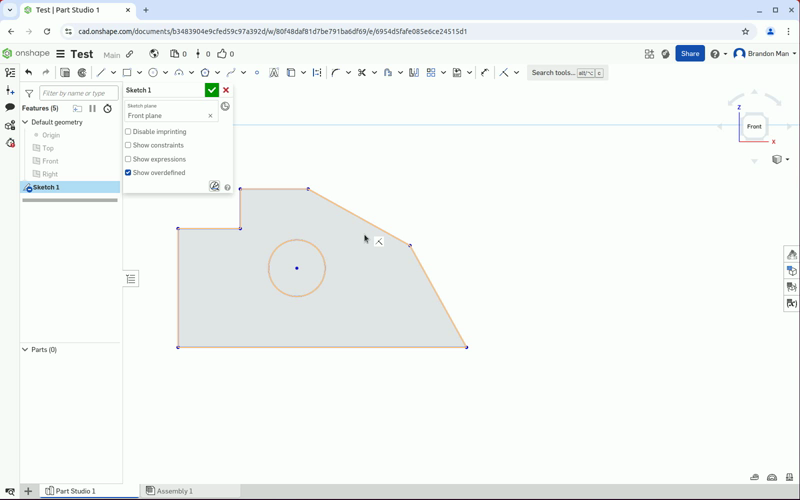
scroll(-6)
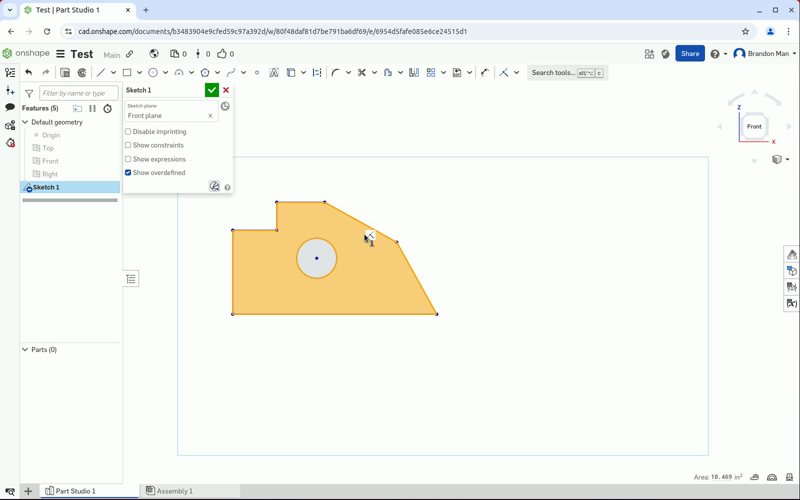
scroll(-6)
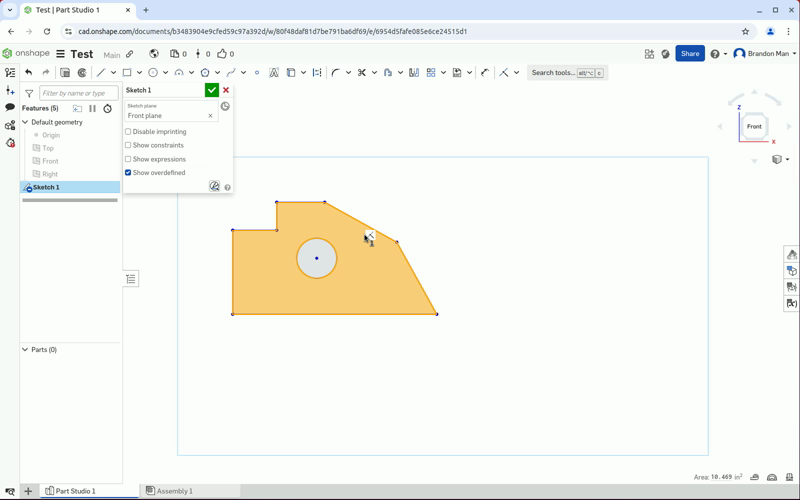
scroll(-6)
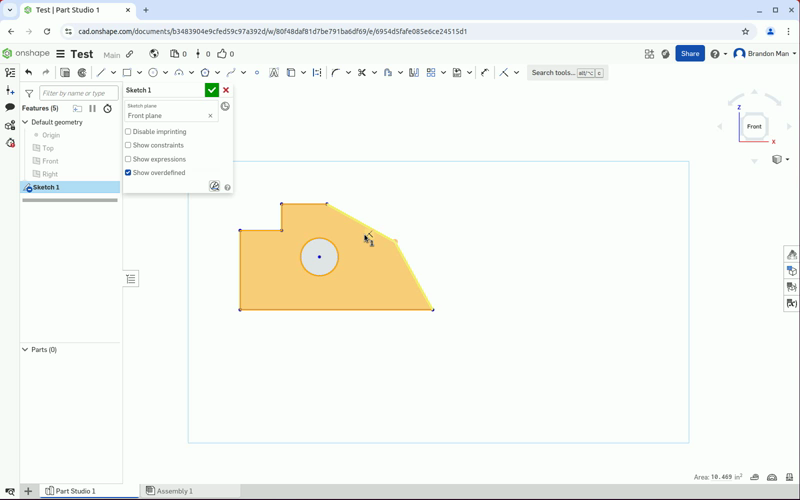
scroll(-6)
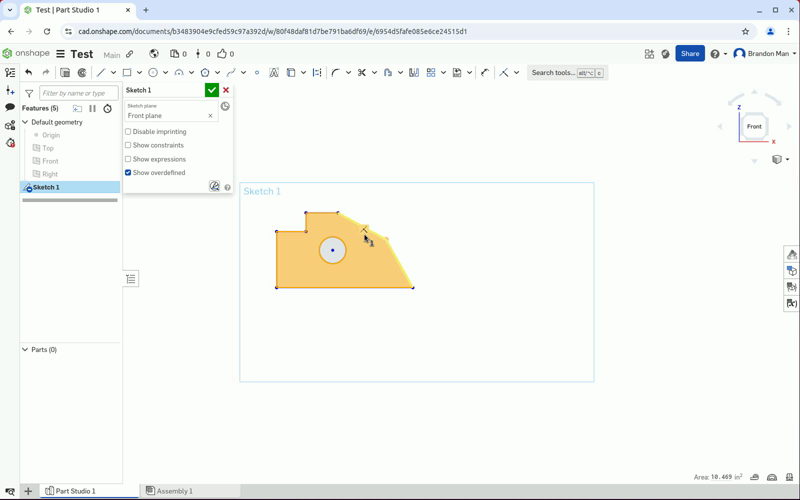
scroll(-6)
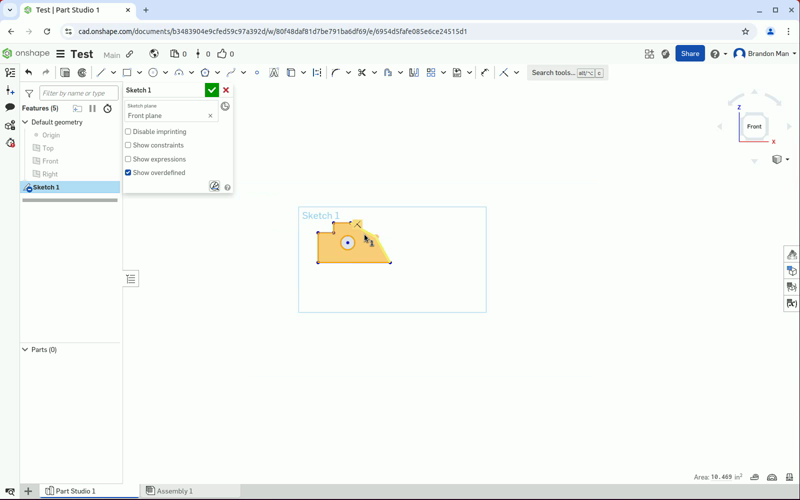
scroll(-6)
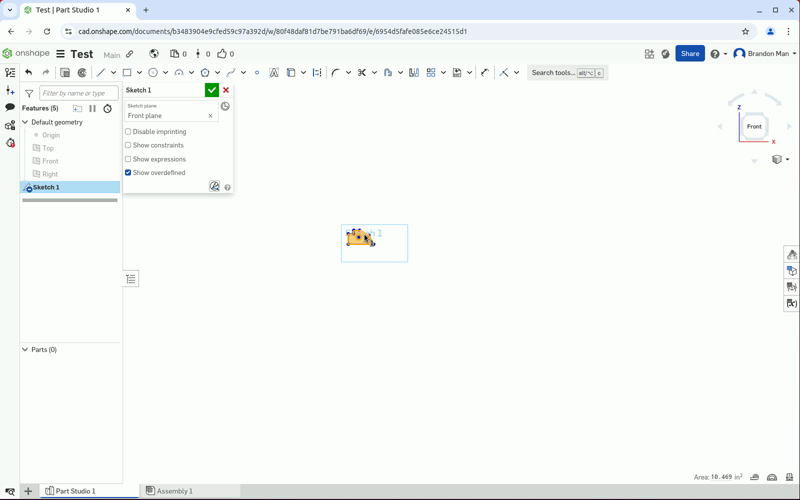
mouse_move(73, 352)
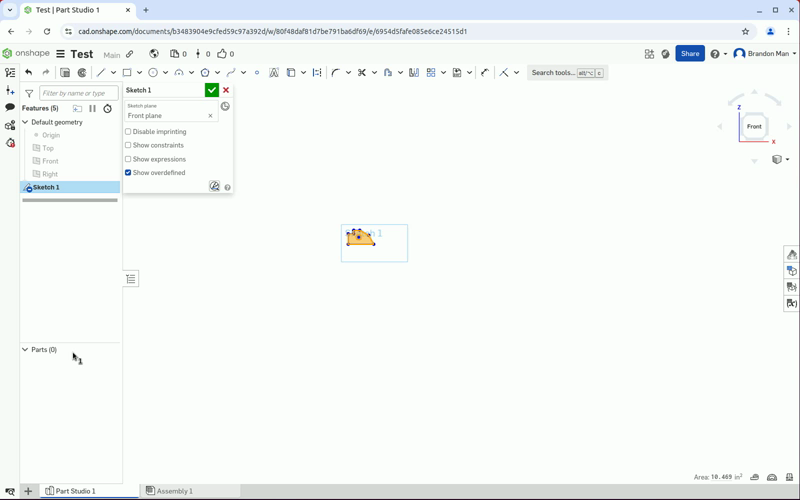
key(shift+y)
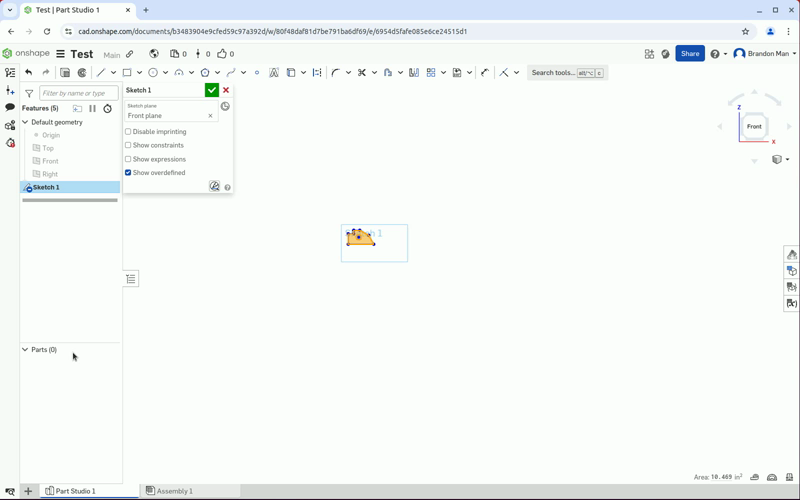
key(shift+e)
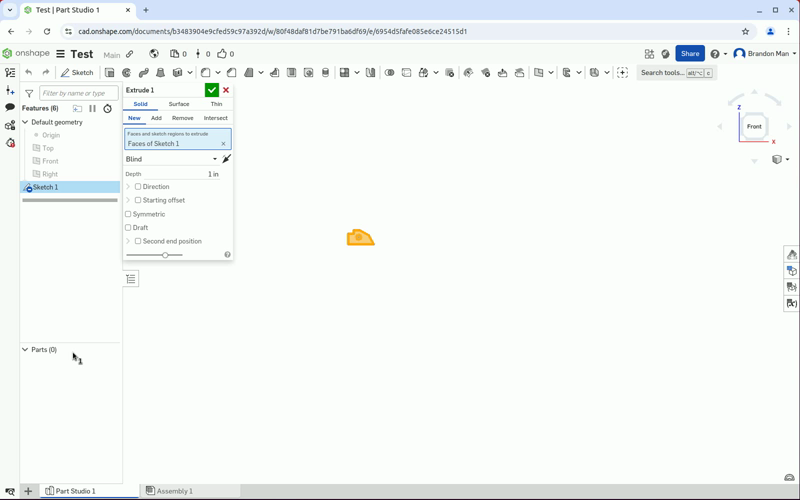
mouse_move(143, 106)
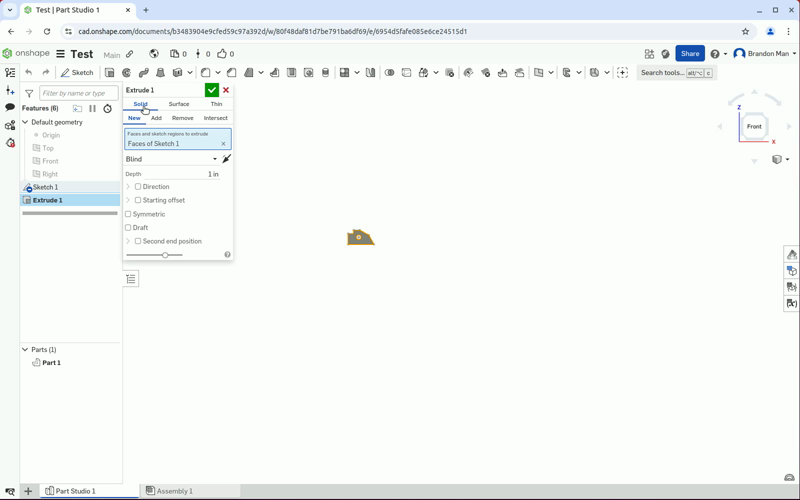
click(143, 106)
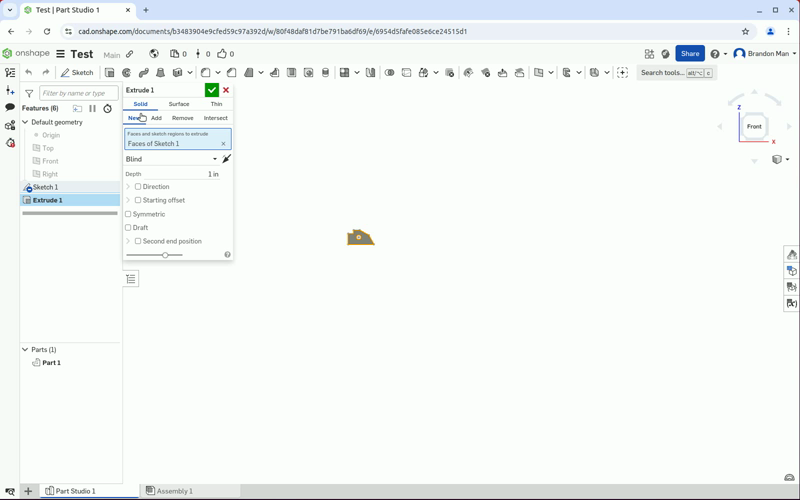
mouse_move(137, 120)
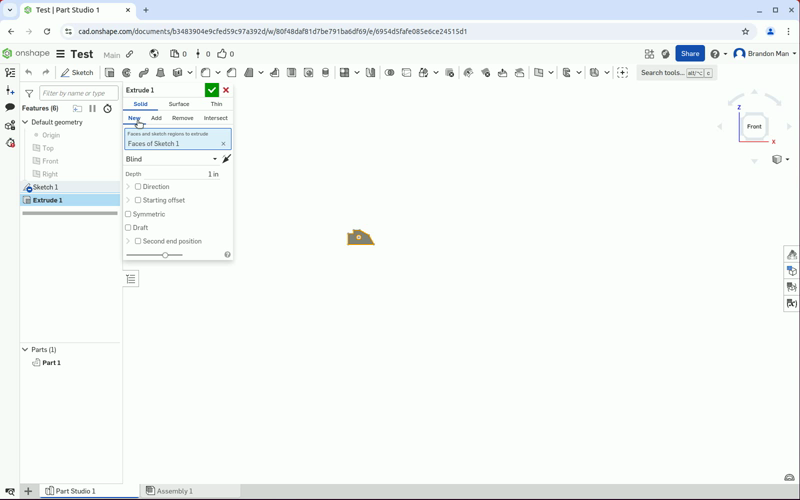
click(137, 120)
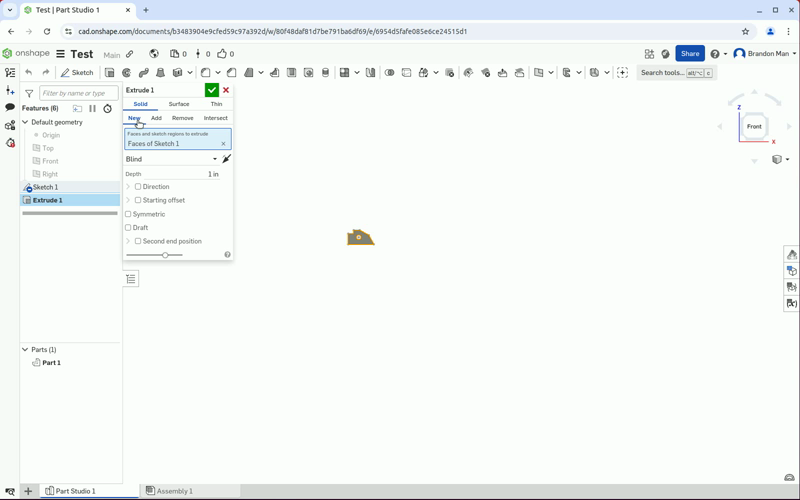
key(tab, 4)
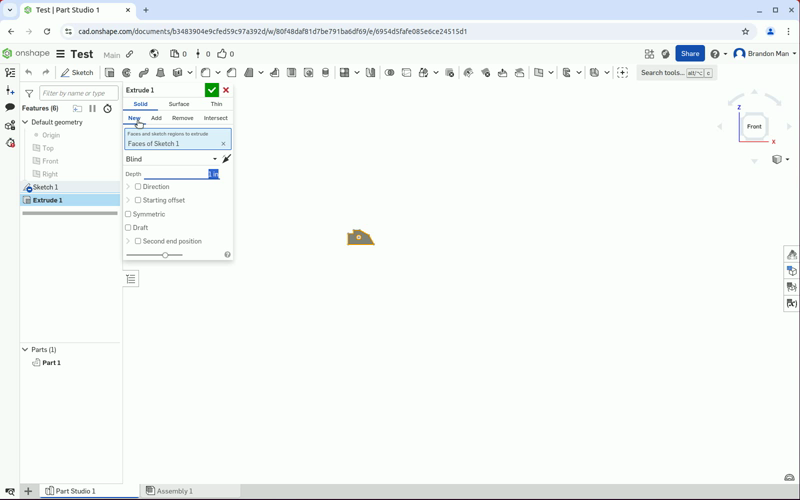
text(2.166)
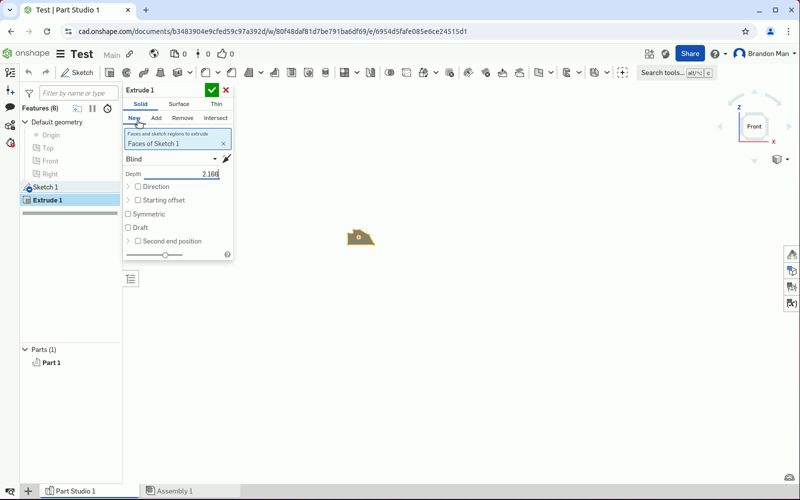
key(enter)
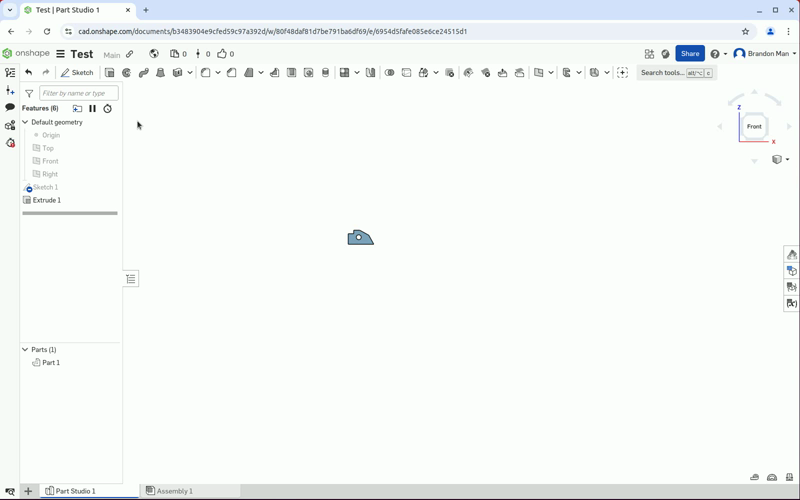
key(shift+h)
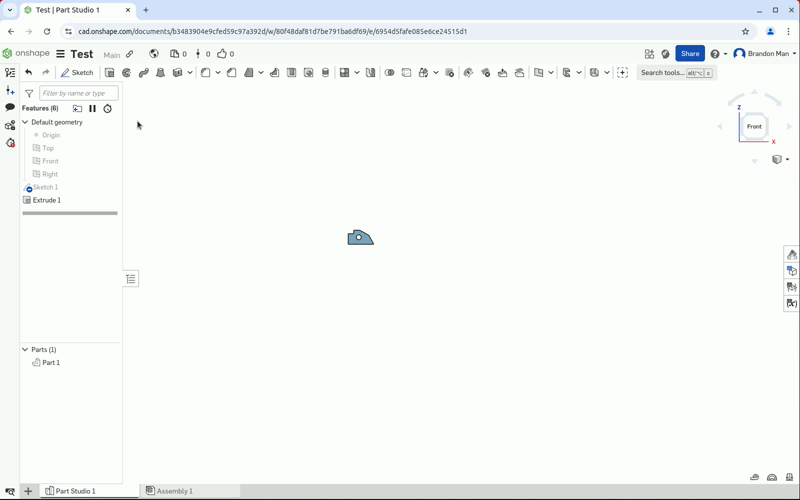
key(shift+h)
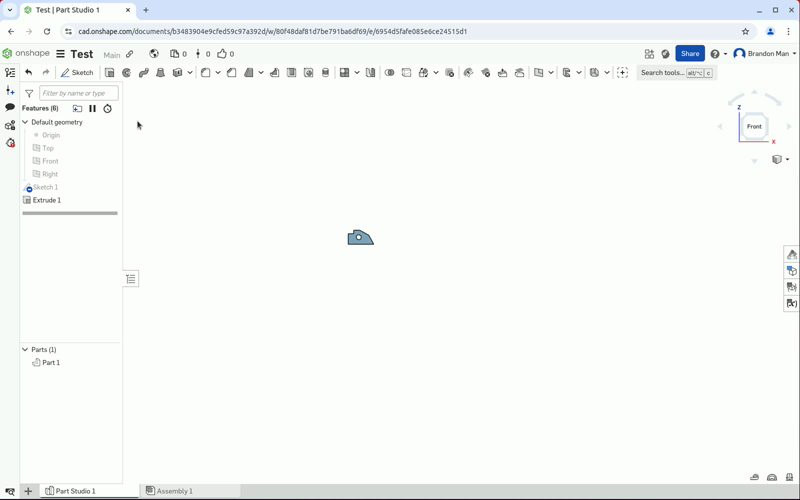
mouse_move(73, 189)
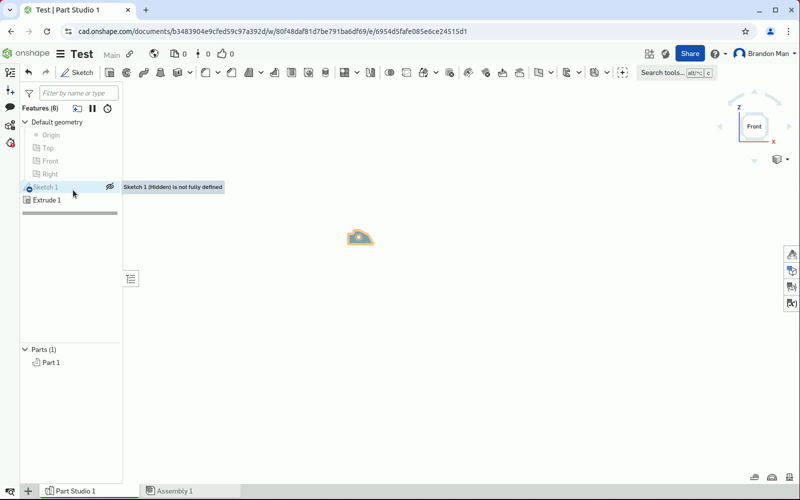
click(73, 189)
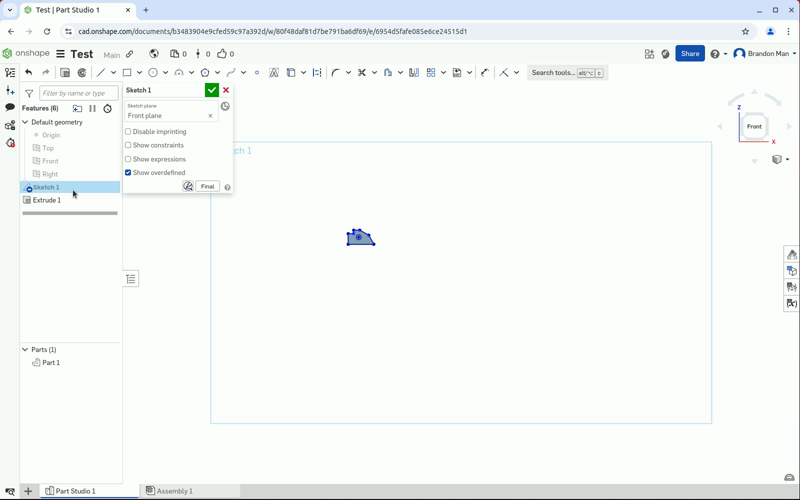
mouse_move(229, 92)
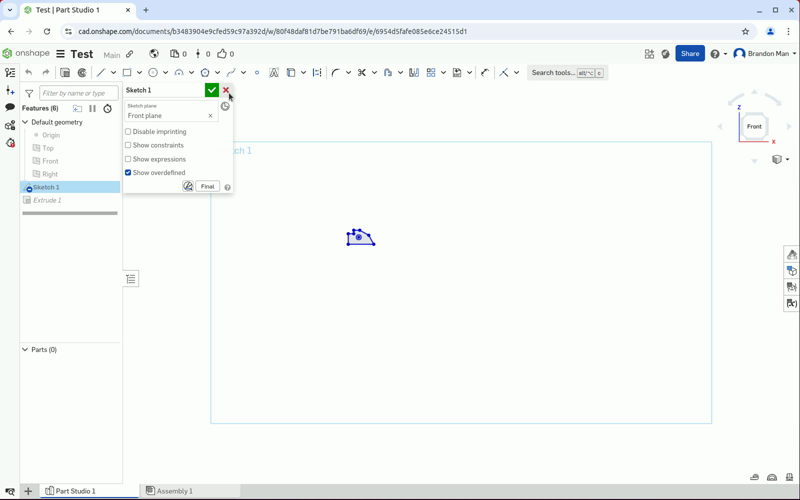
click(229, 92)
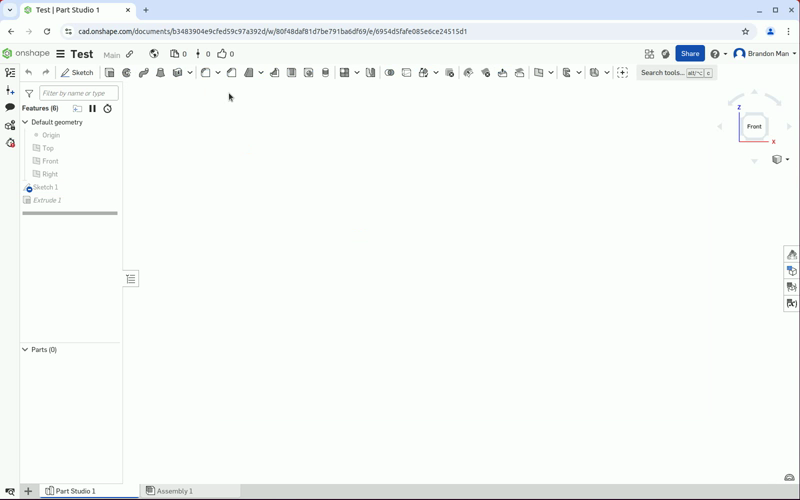
mouse_move(73, 352)
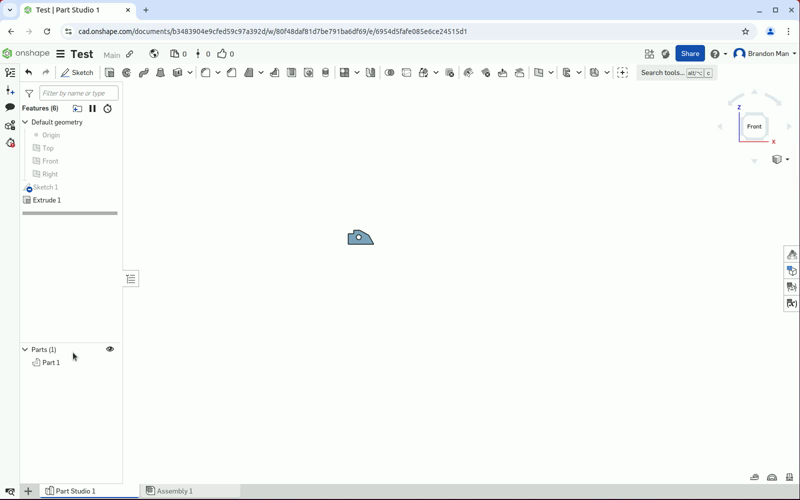
key(y)
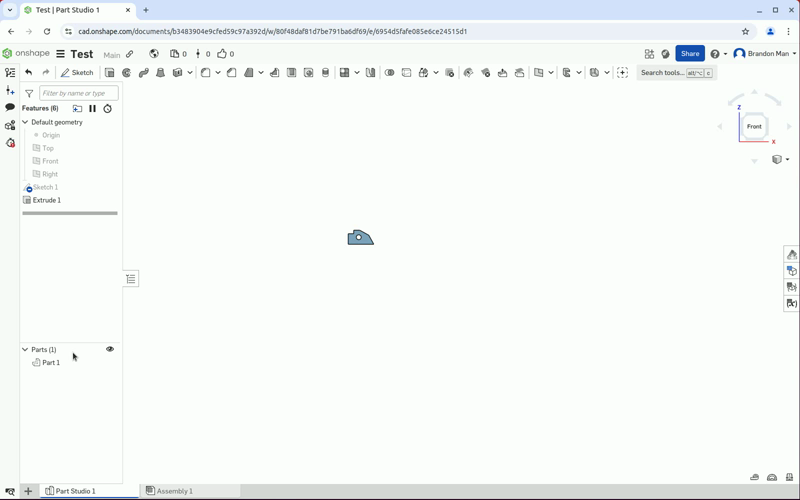
key(shift+p)
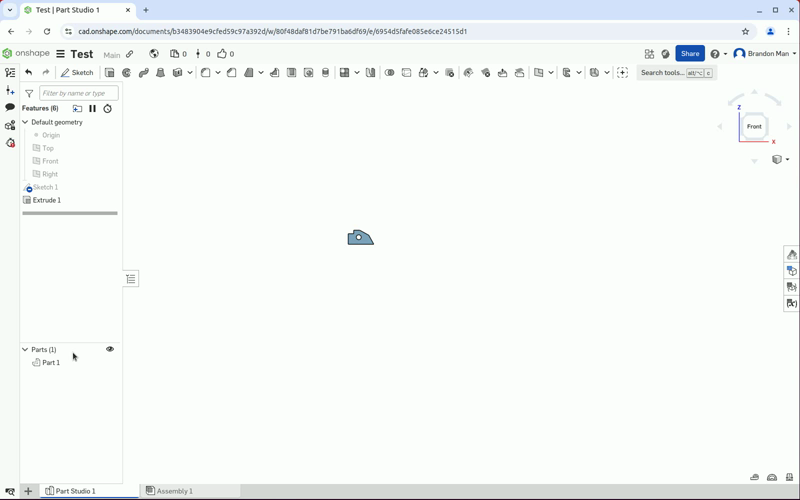
key(space)
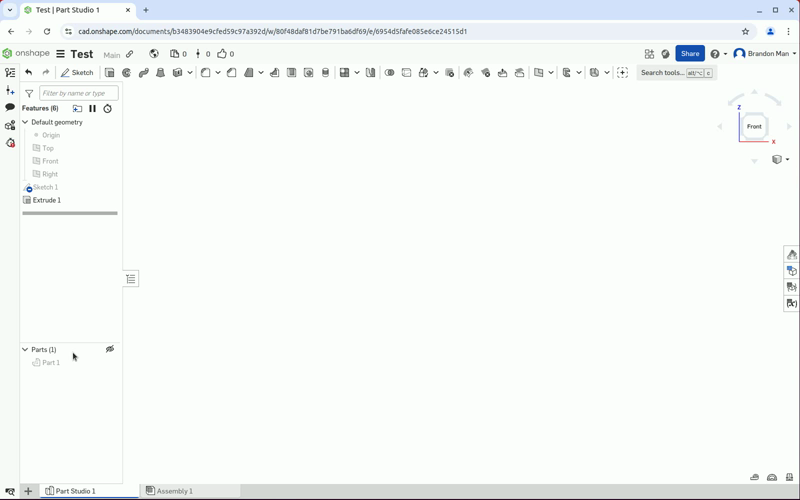
key_down(shift)
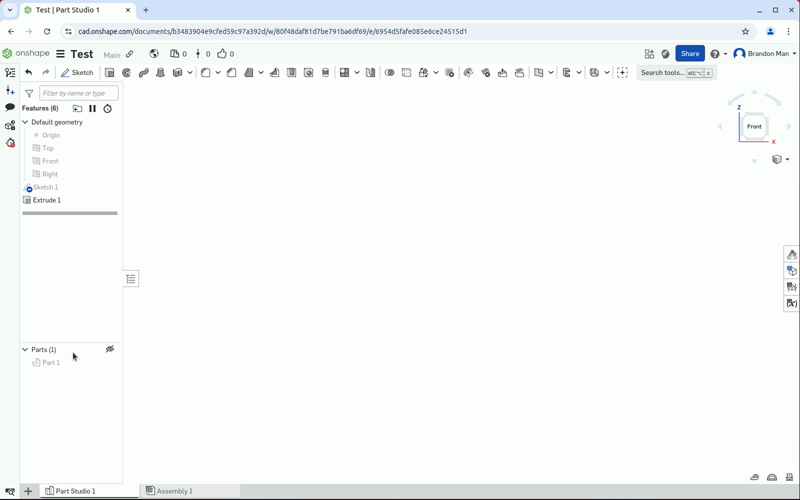
key(down)
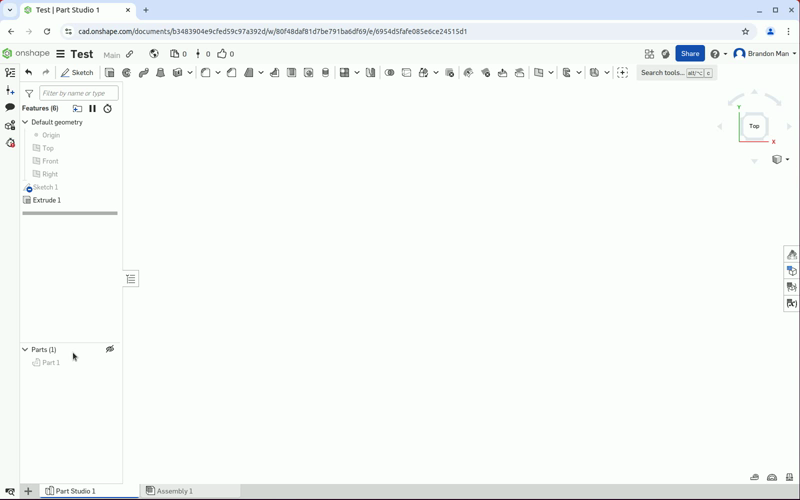
key_up(shift)
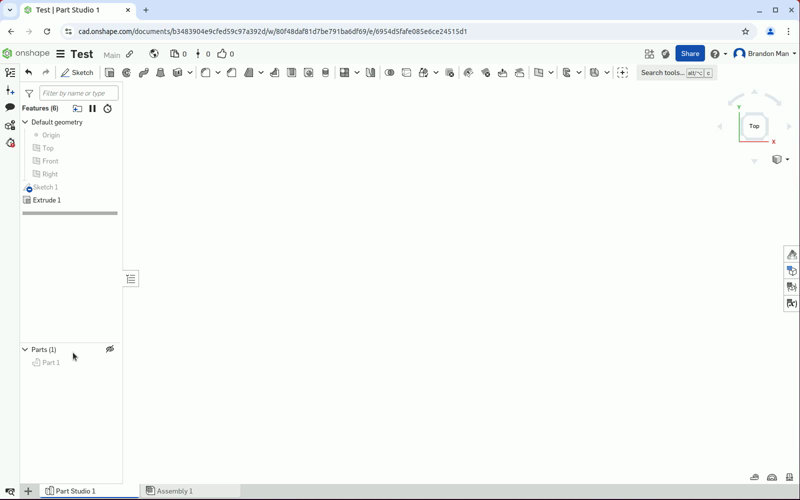
mouse_move(73, 352)
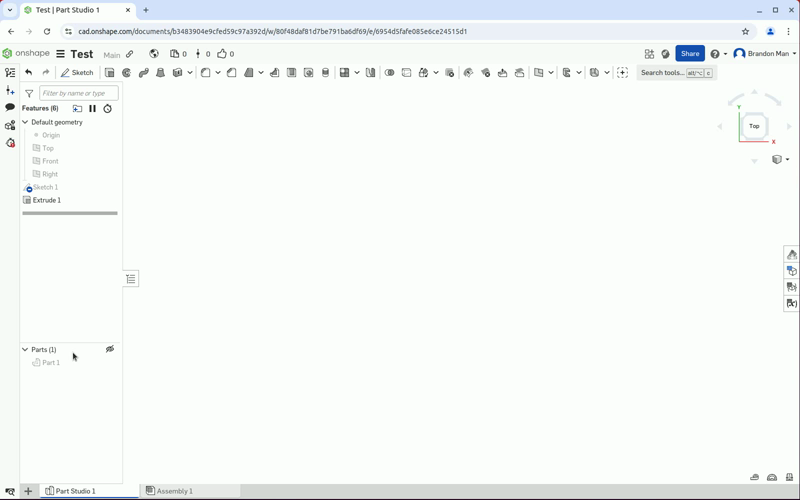
key(shift+y)
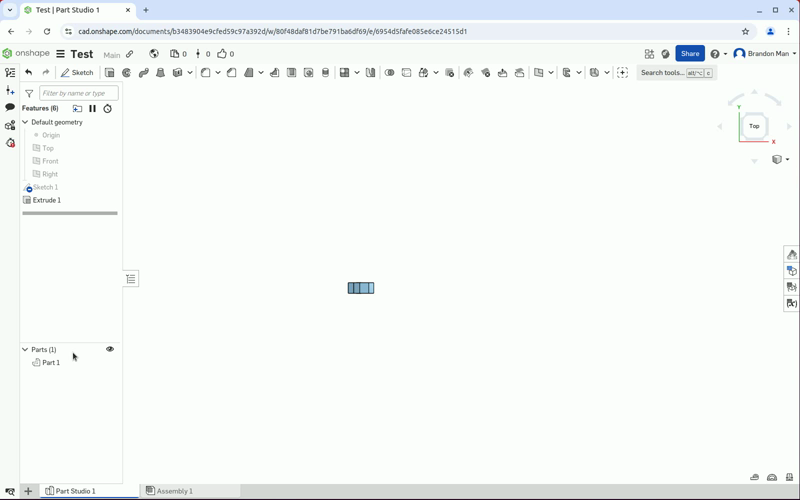
mouse_move(541, 75)
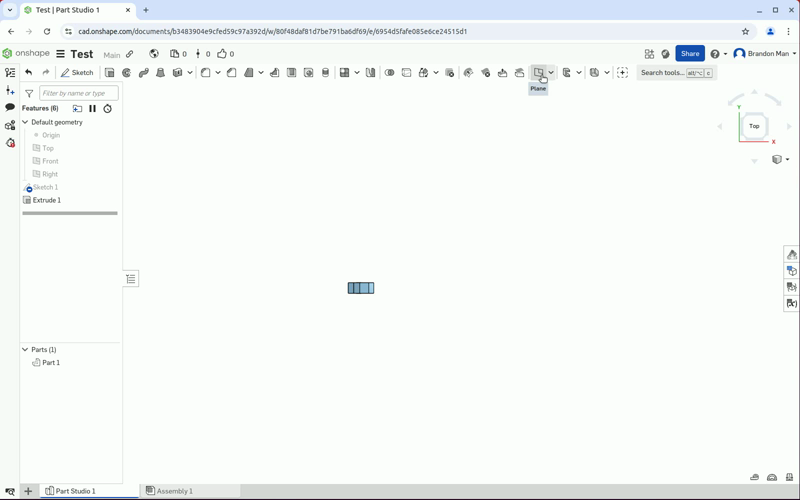
click(541, 75)
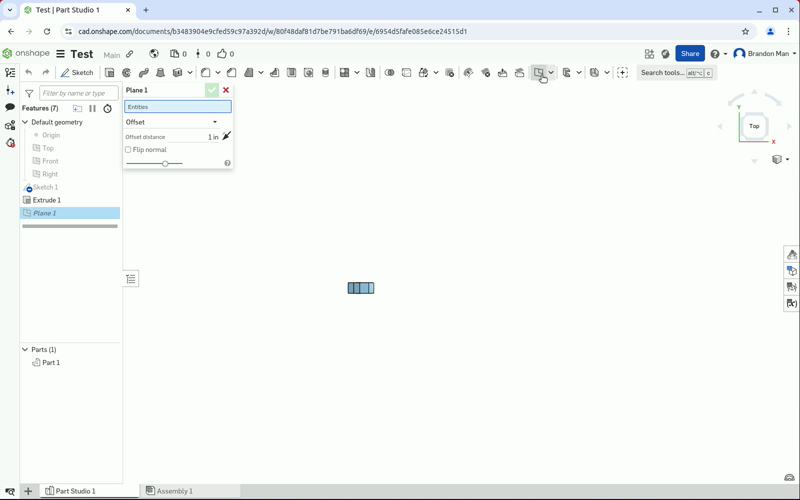
mouse_move(73, 150)
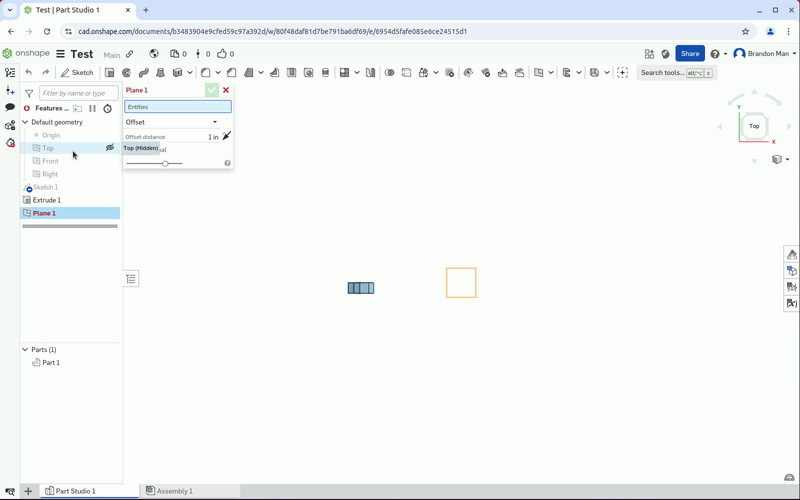
click(73, 150)
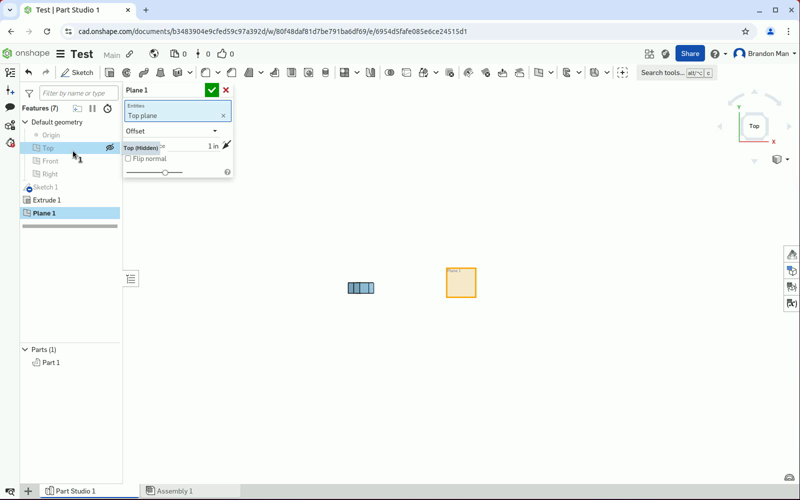
key(tab, 2)
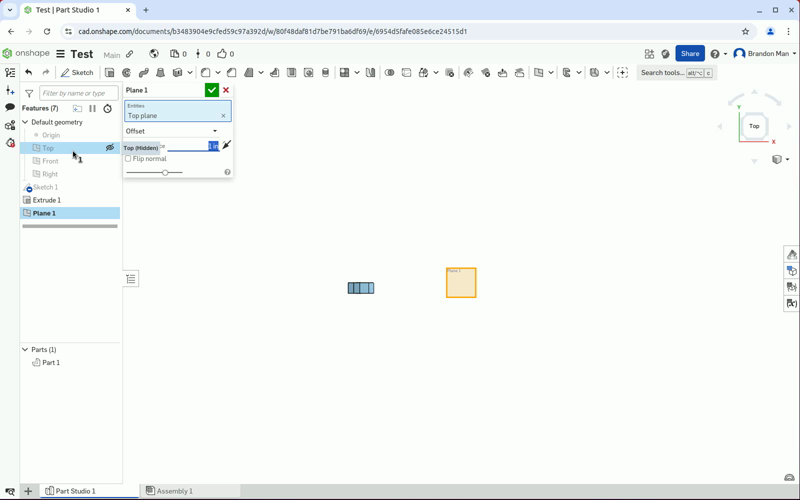
text(10.106)
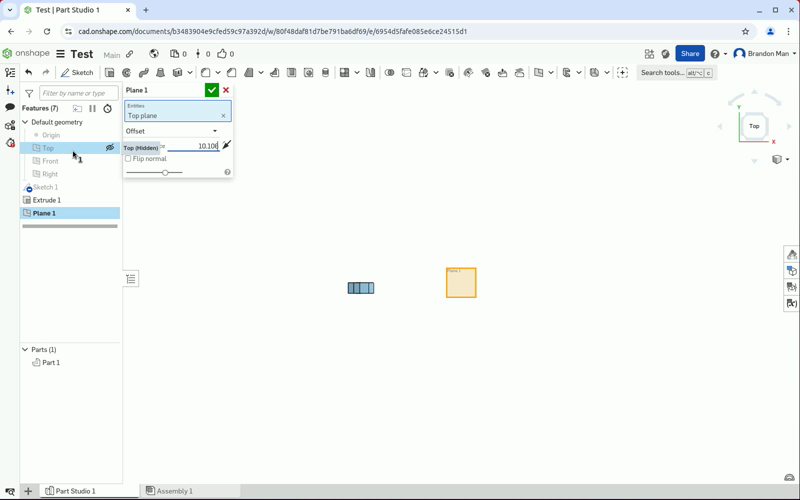
key(enter, 2)
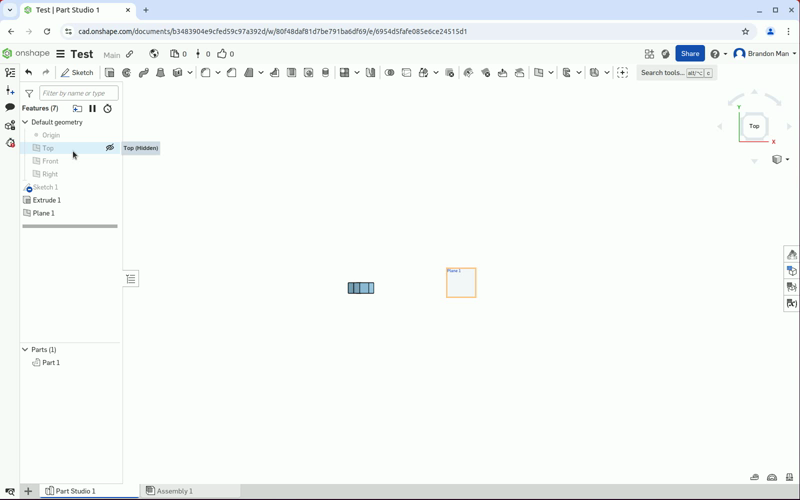
key(shift+s)
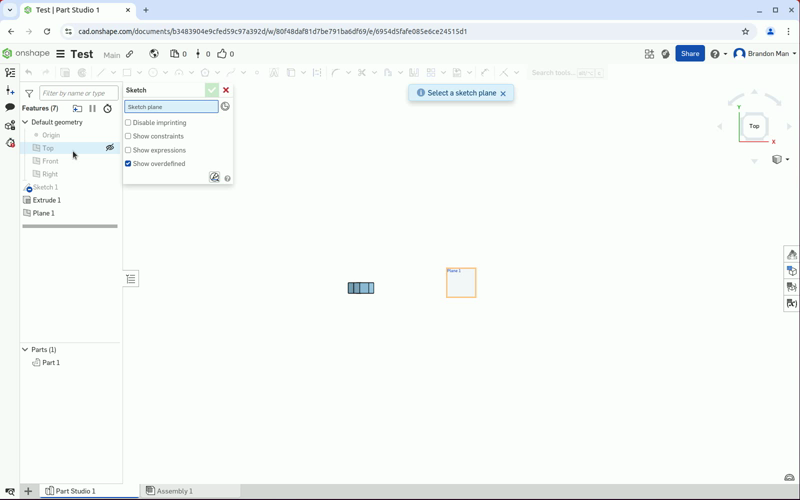
mouse_move(73, 215)
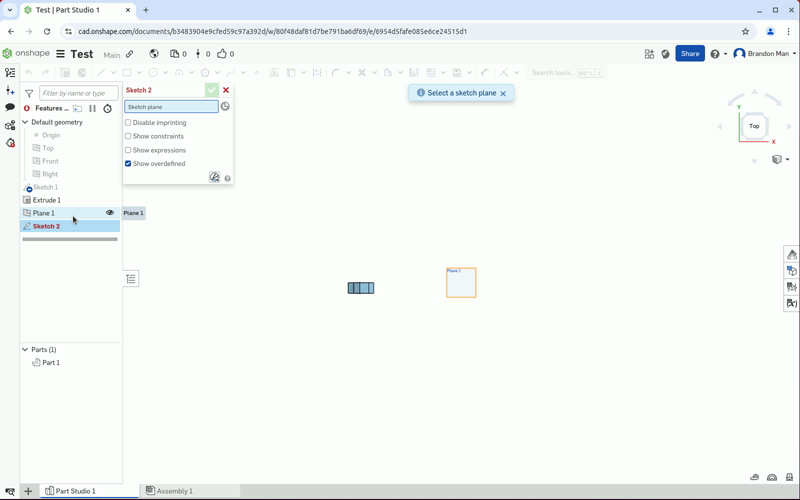
click(73, 215)
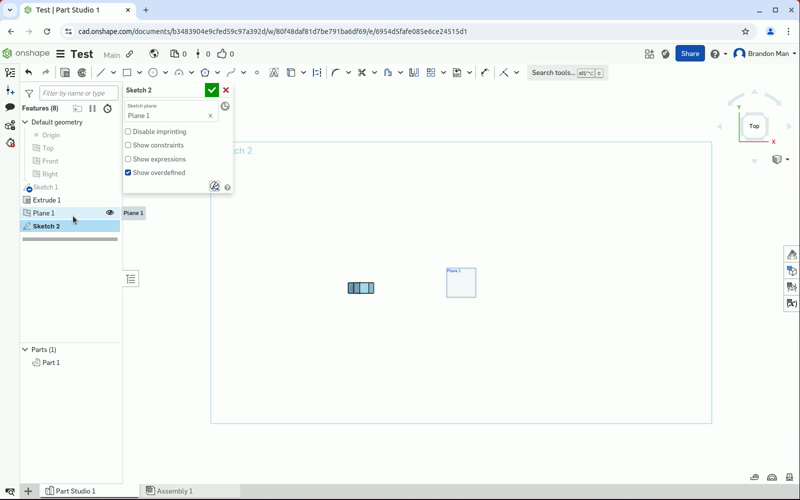
mouse_move(73, 352)
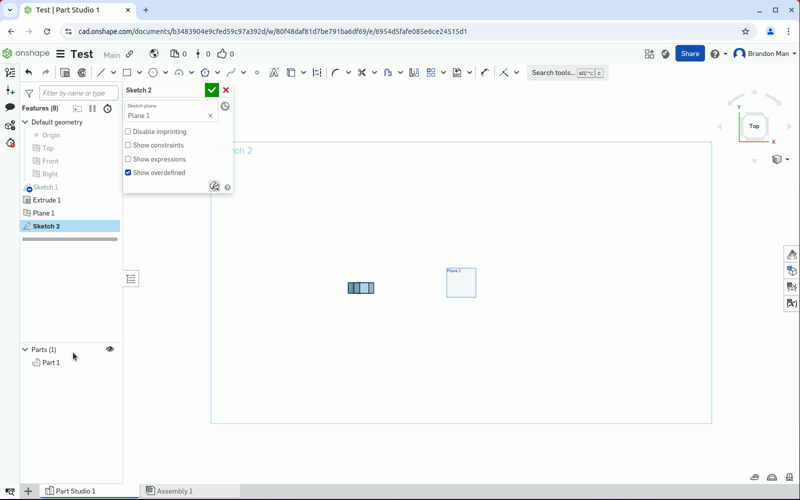
key(y)
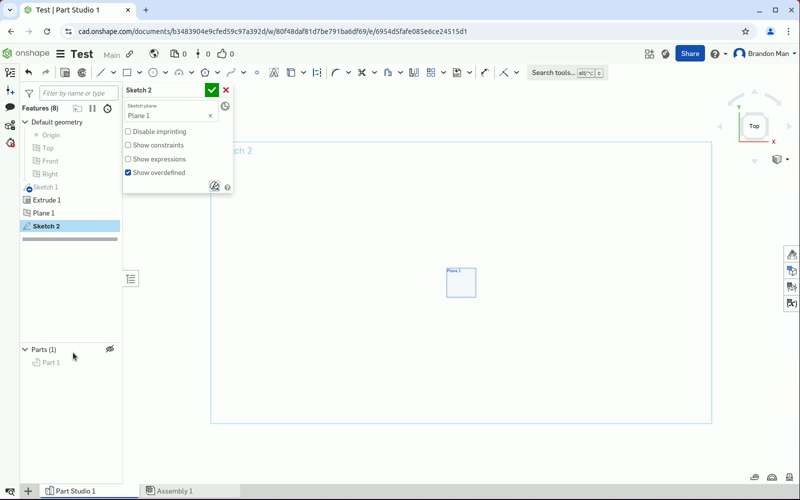
key(l)
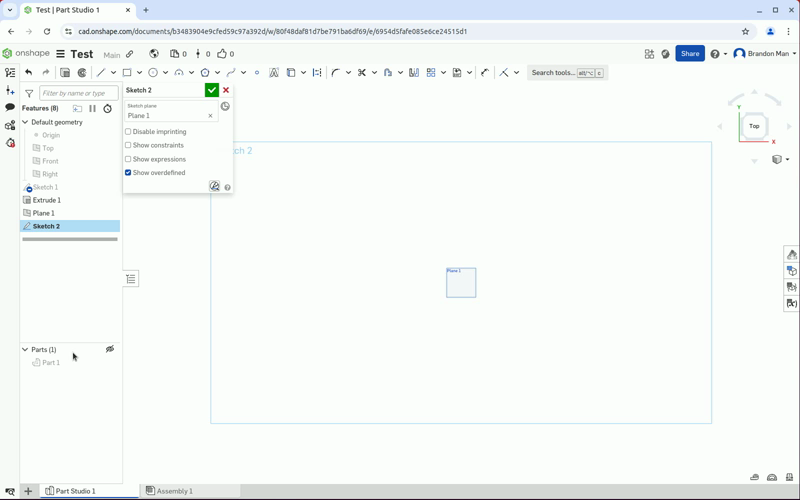
key_down(shift)
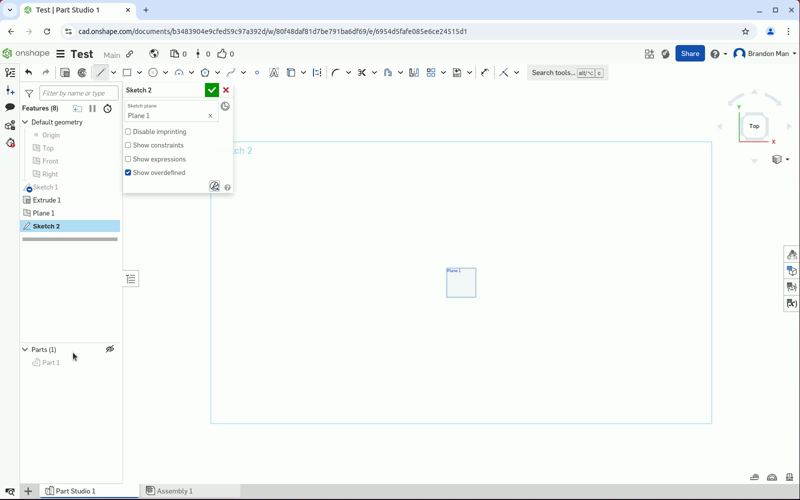
mouse_move(349, 286)
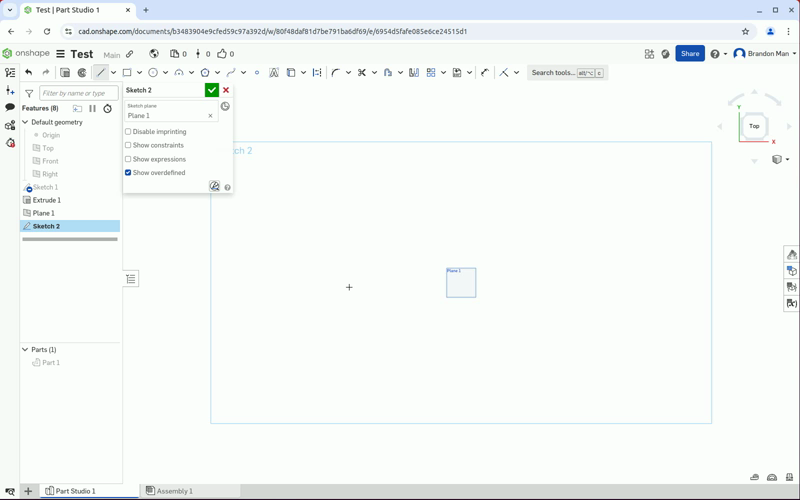
click(349, 286)
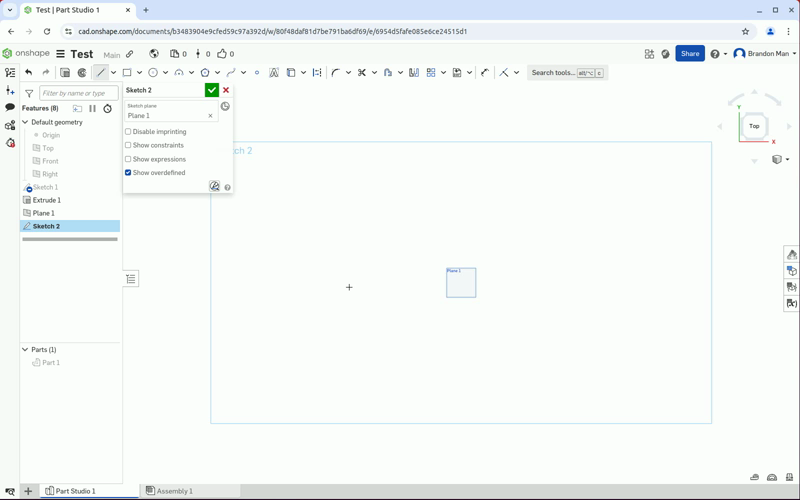
key_up(shift)
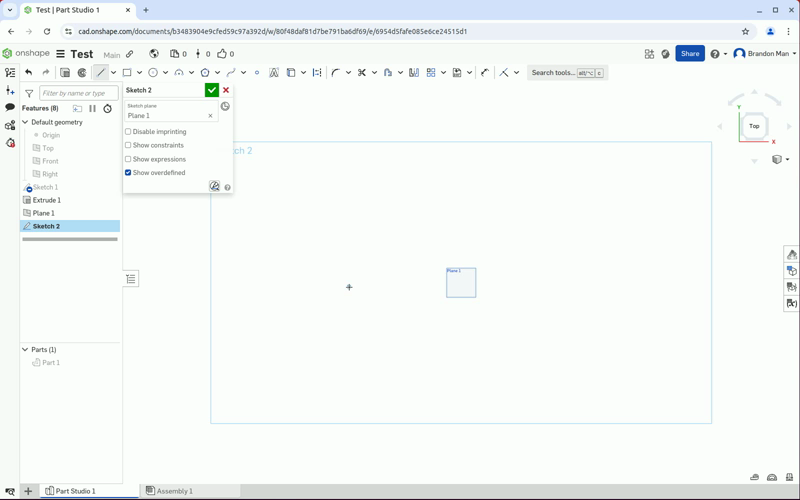
key_down(shift)
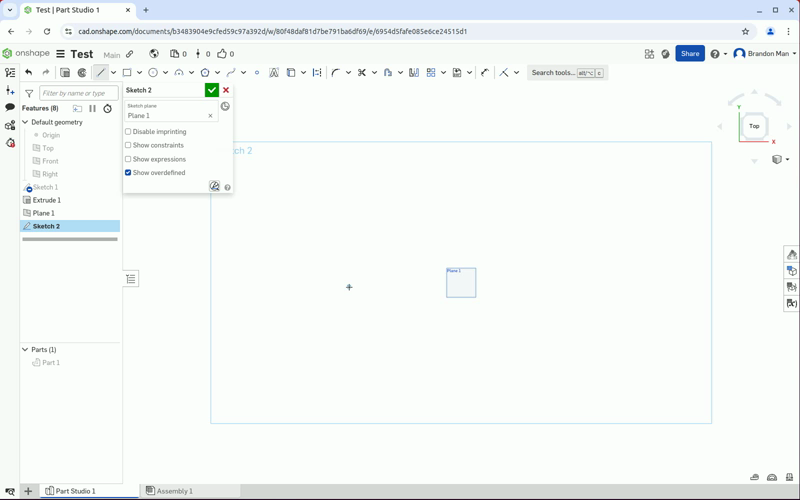
mouse_move(379, 286)
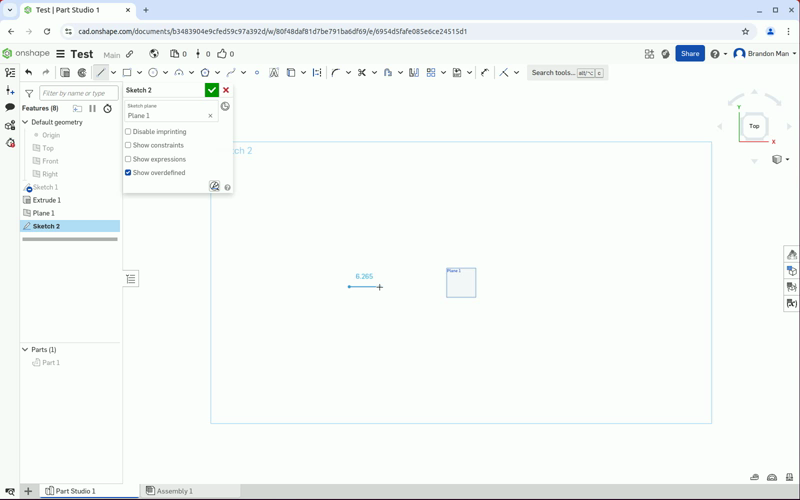
mouse_move(351, 286)
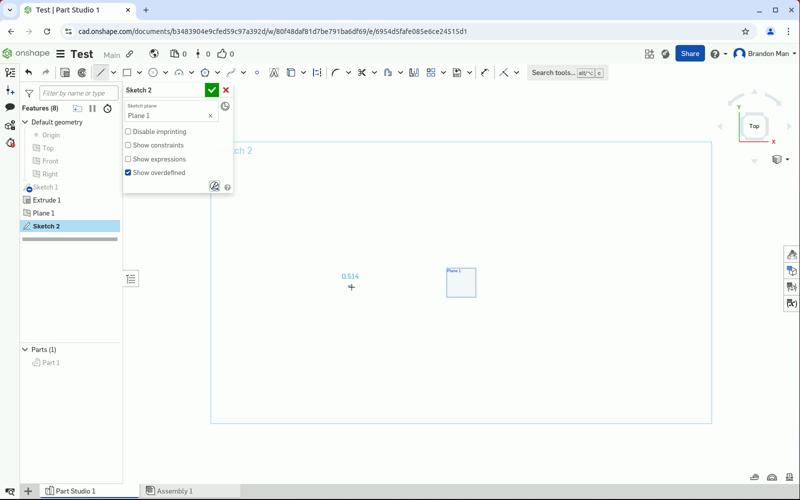
scroll(6)
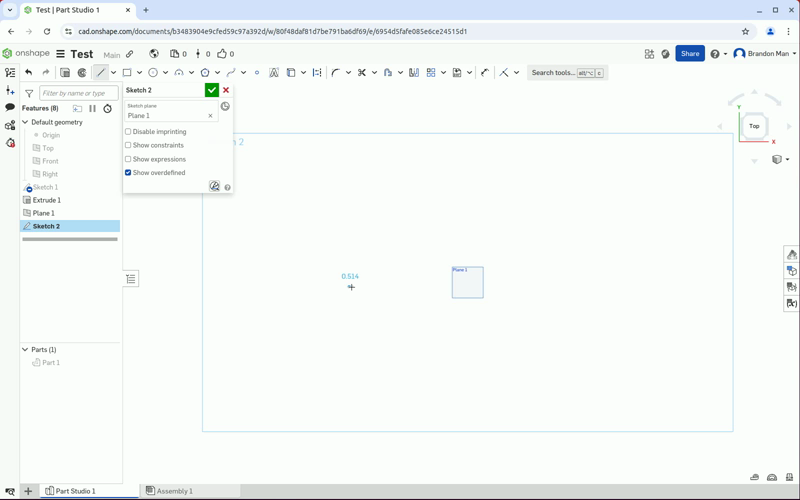
scroll(6)
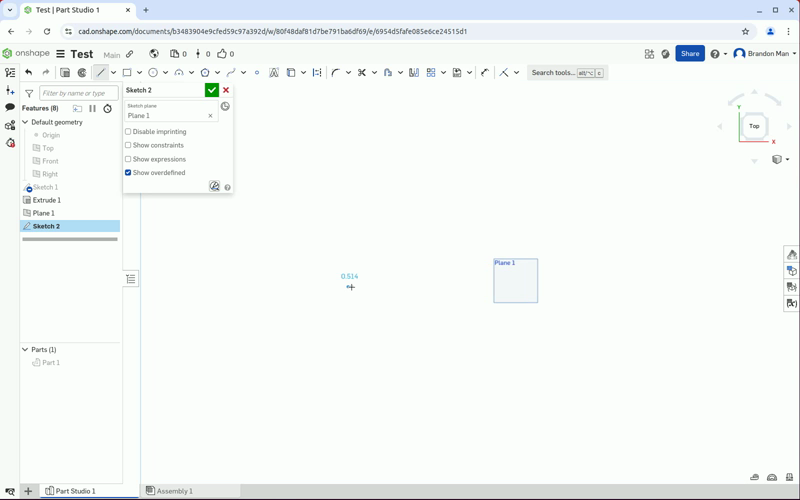
scroll(6)
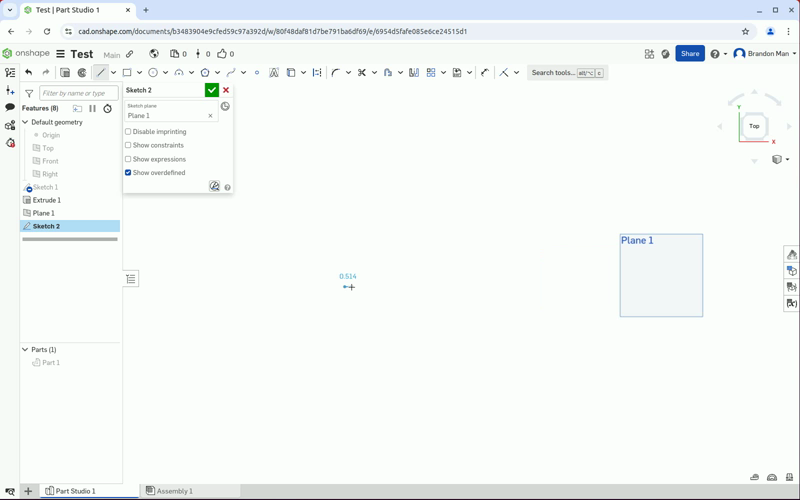
scroll(6)
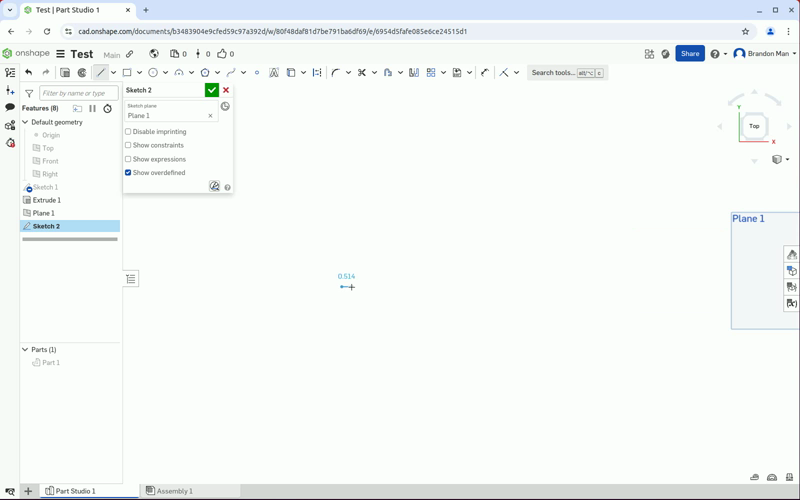
scroll(6)
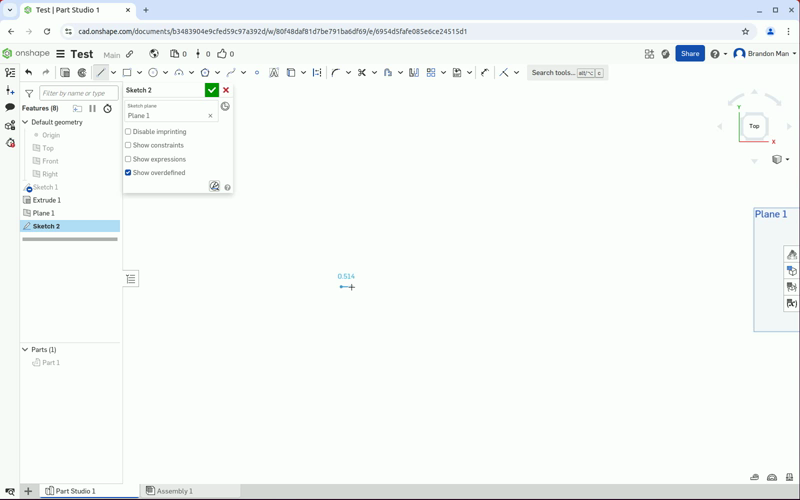
scroll(6)
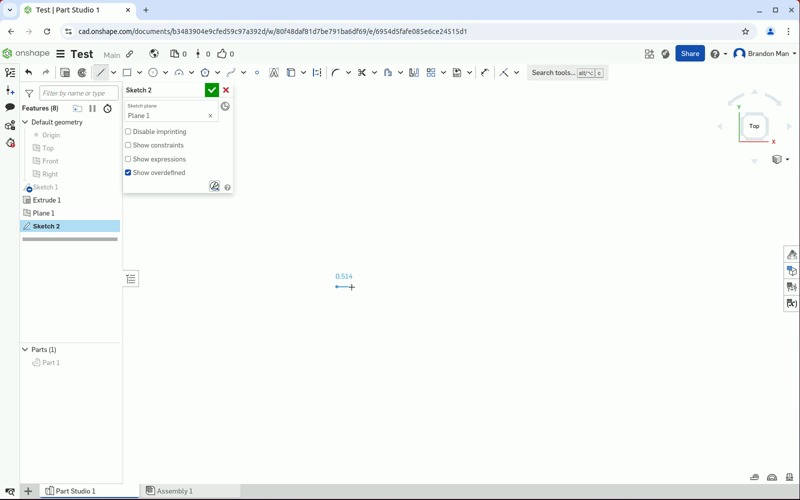
scroll(6)
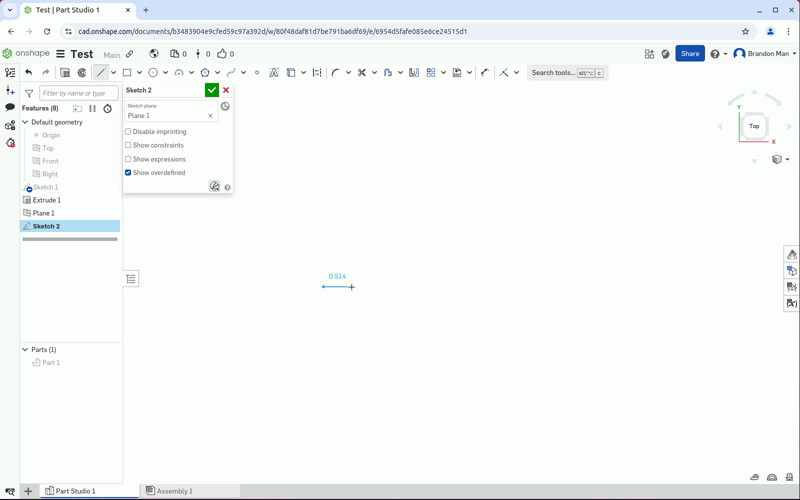
click(351, 286)
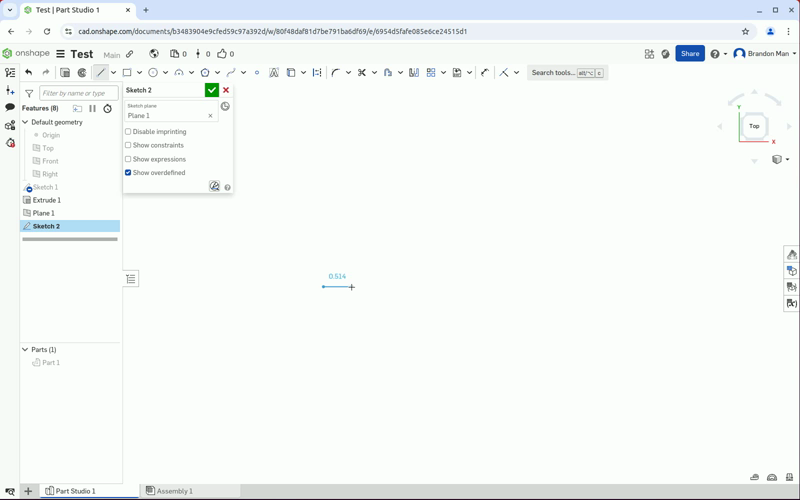
scroll(-6)
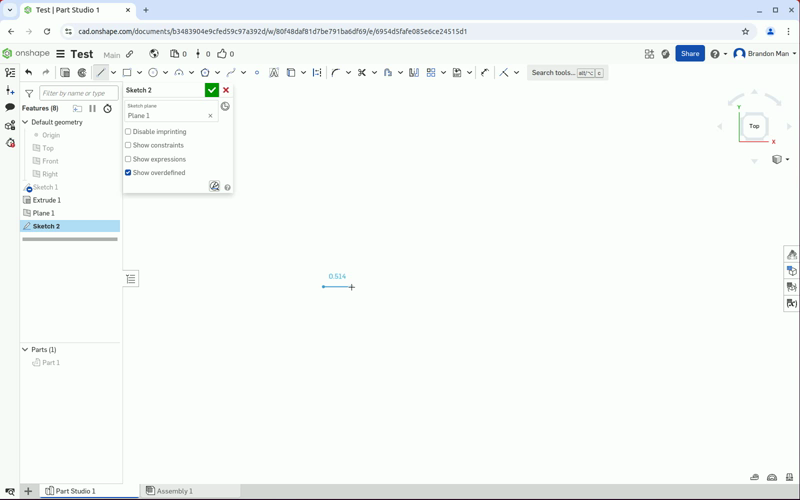
scroll(-6)
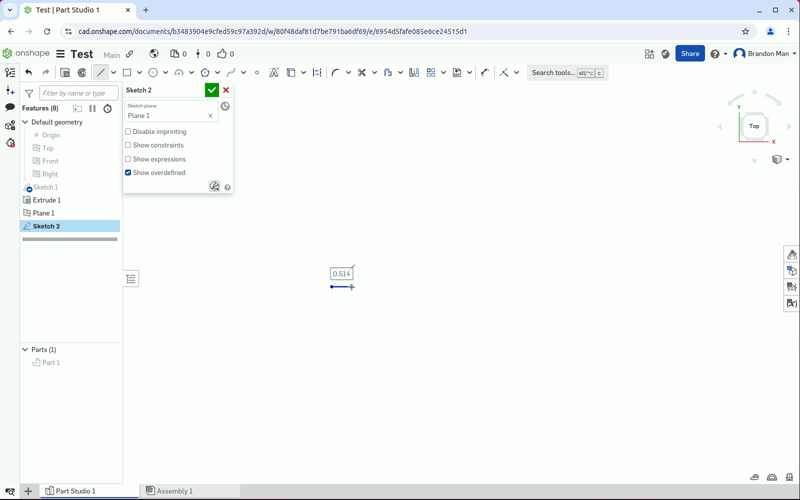
scroll(-6)
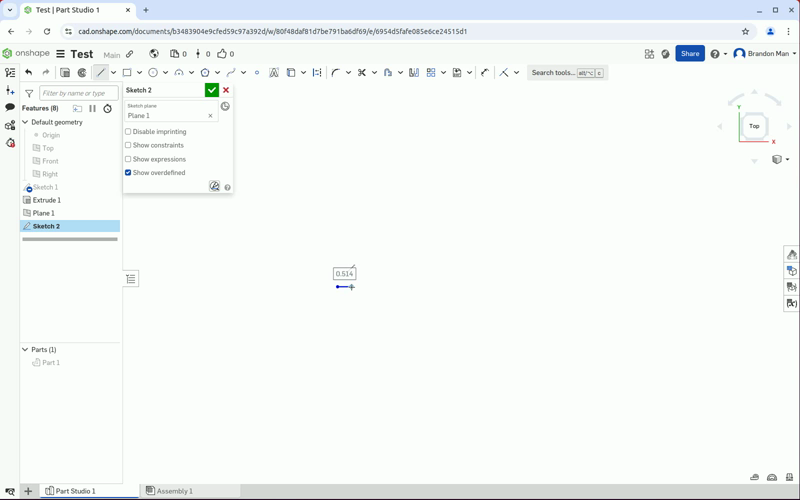
scroll(-6)
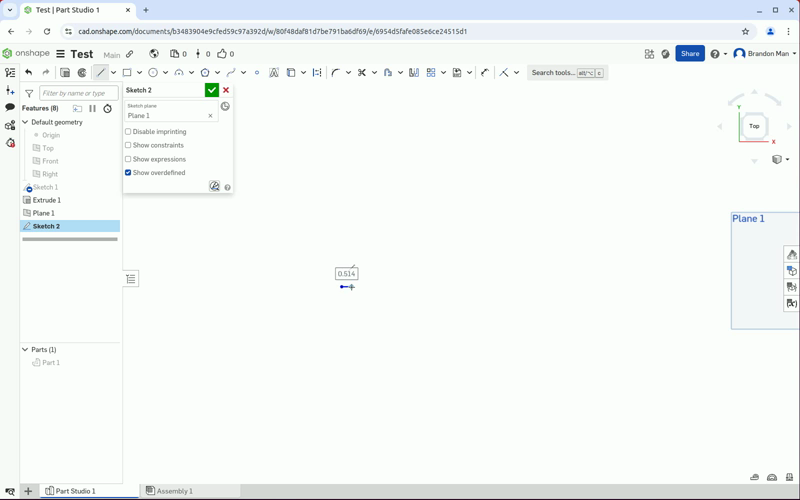
scroll(-6)
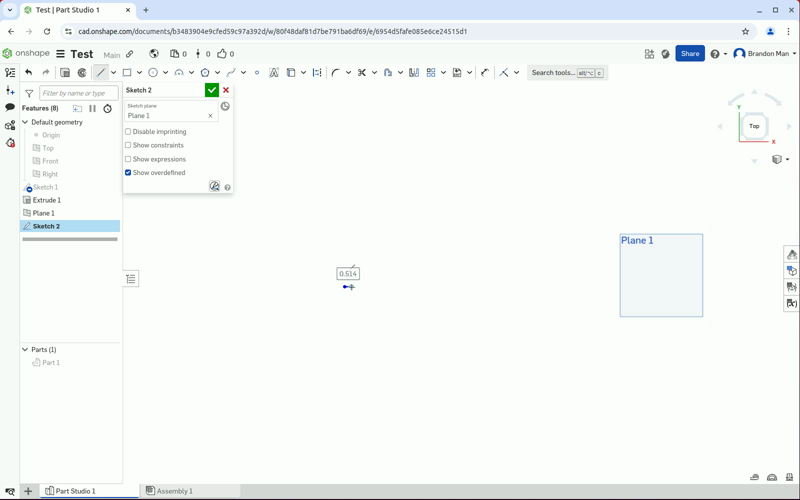
scroll(-6)
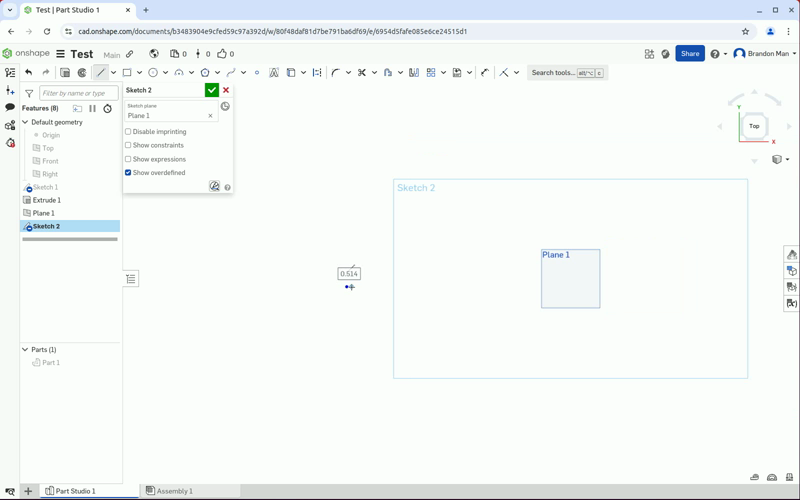
scroll(-6)
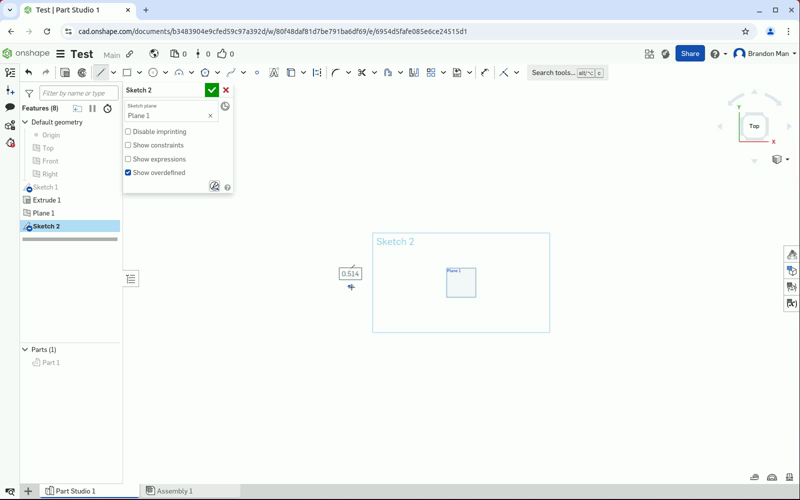
key_up(shift)
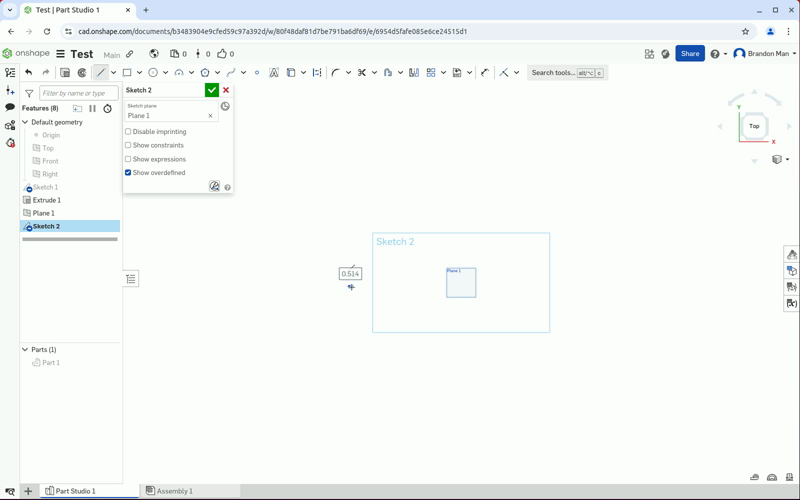
key_down(shift)
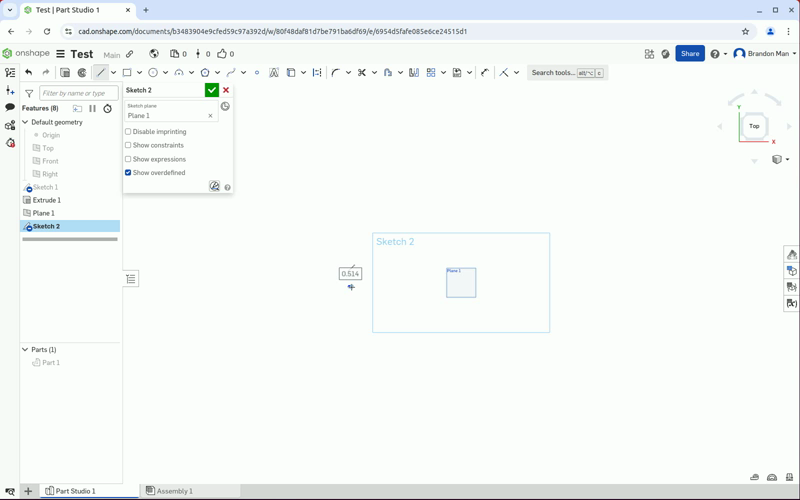
mouse_move(381, 286)
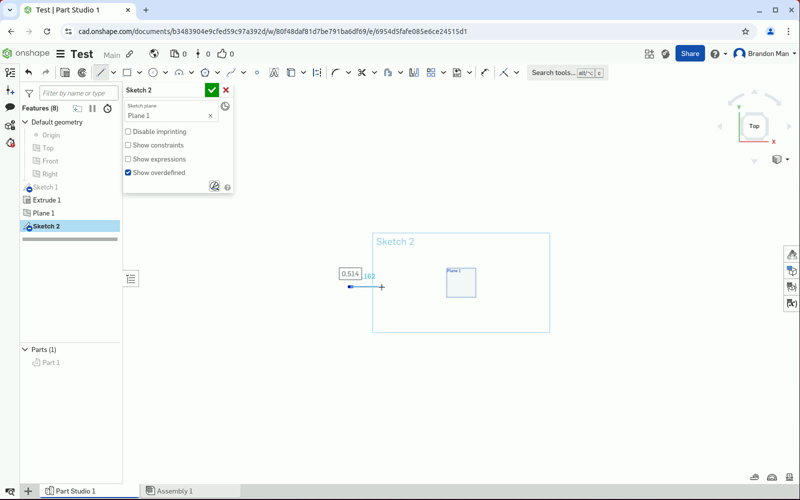
mouse_move(351, 284)
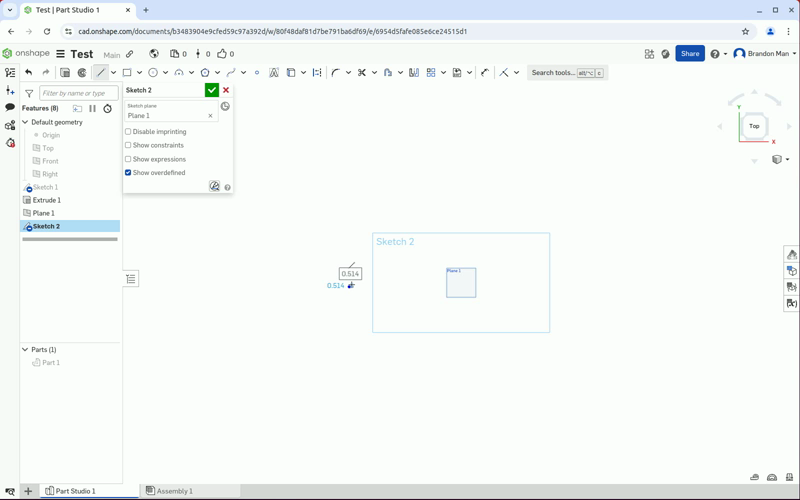
scroll(6)
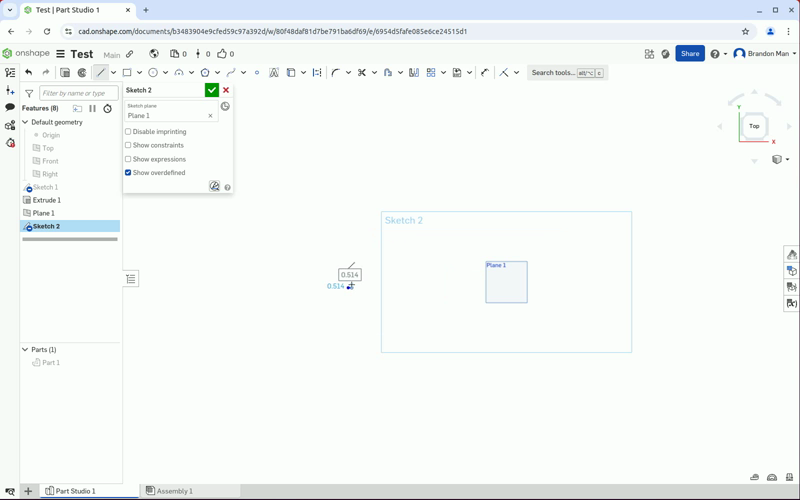
scroll(6)
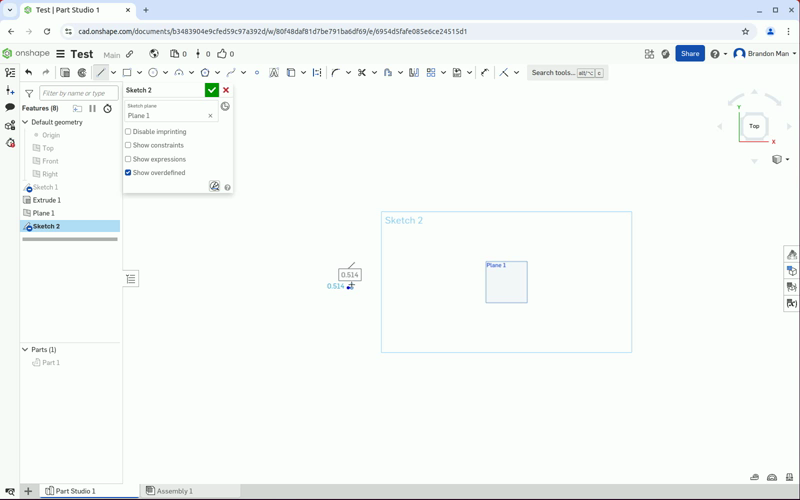
scroll(6)
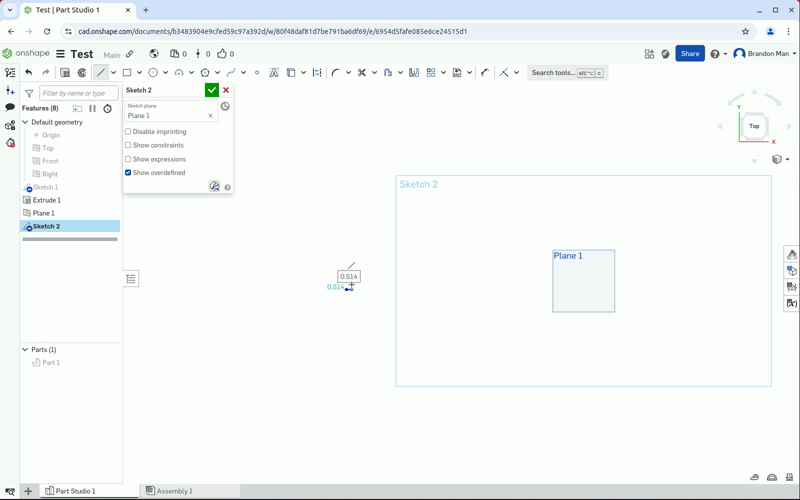
scroll(6)
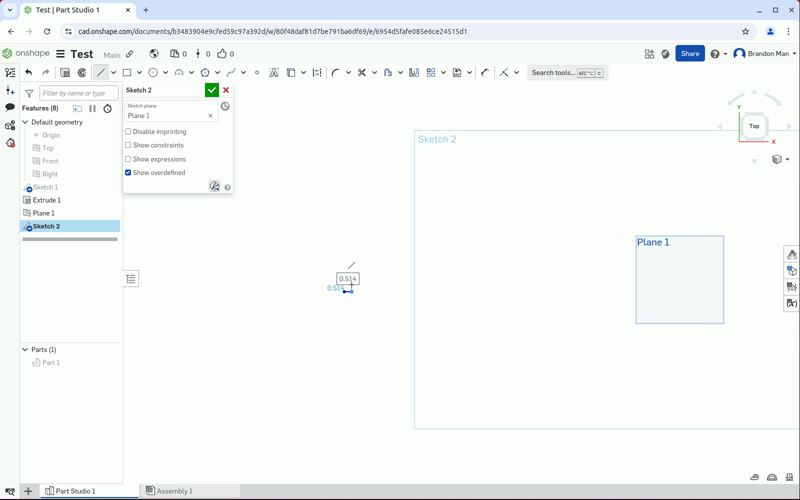
scroll(6)
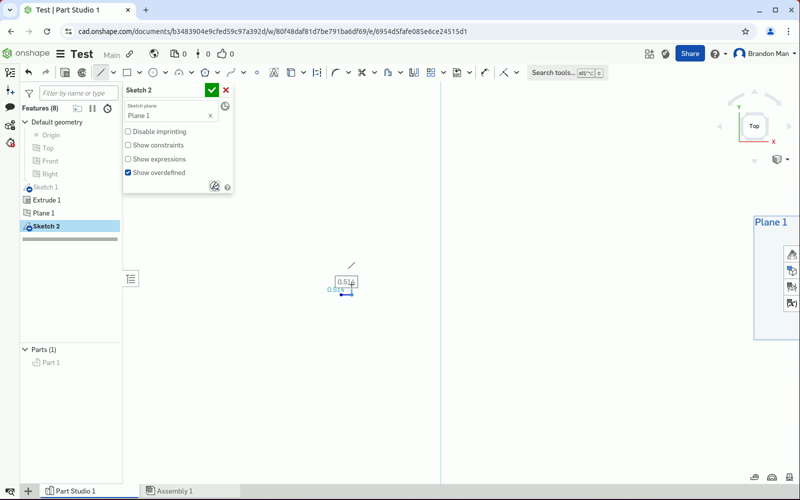
scroll(6)
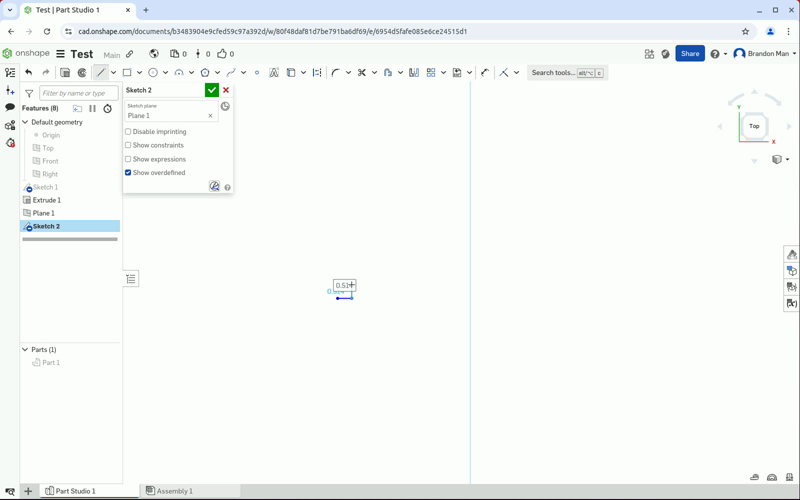
scroll(6)
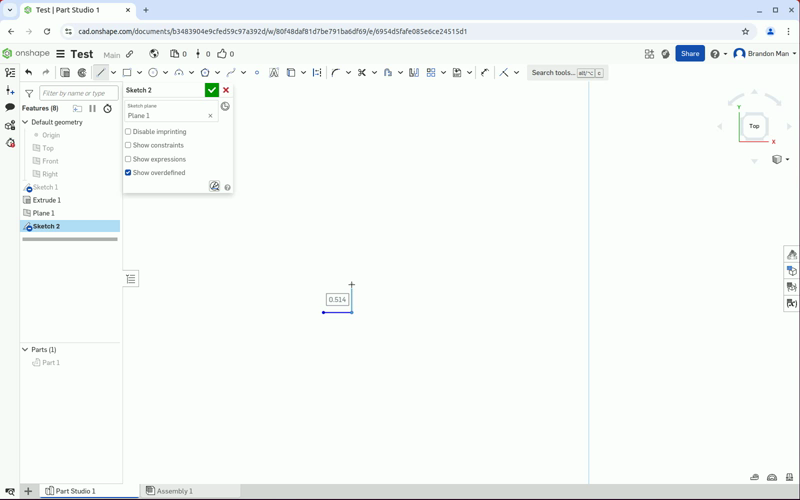
click(351, 284)
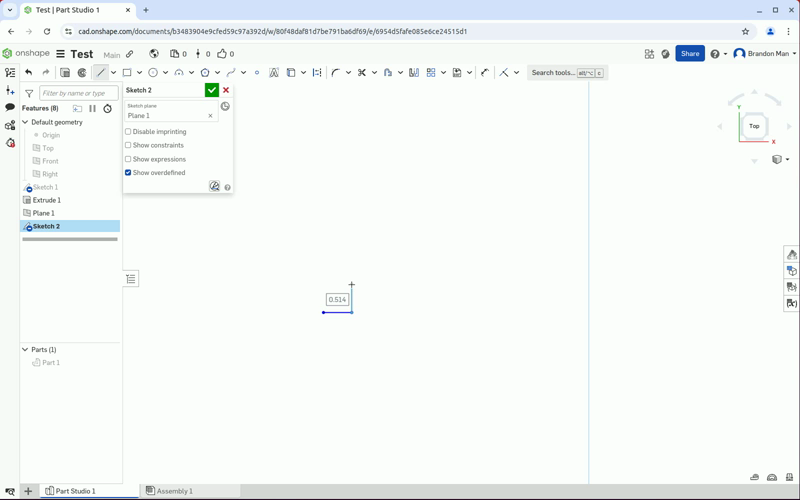
scroll(-6)
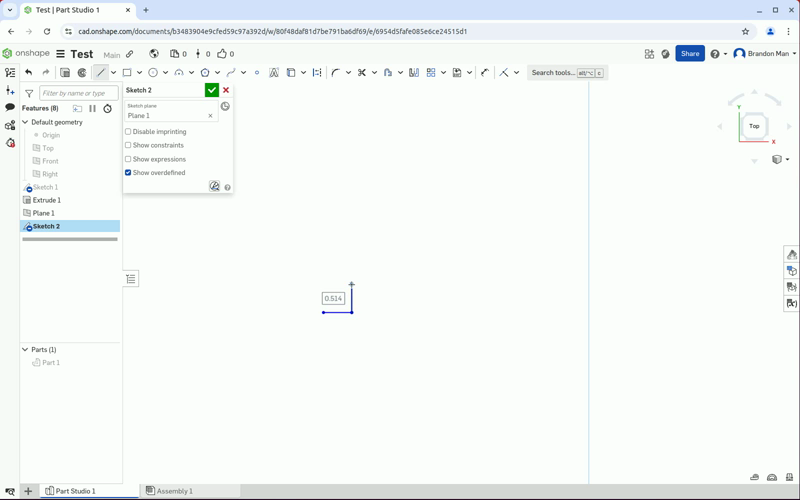
scroll(-6)
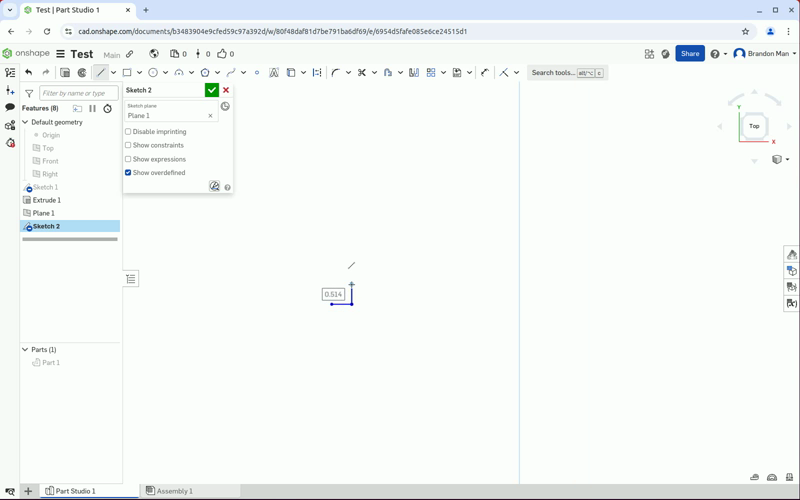
scroll(-6)
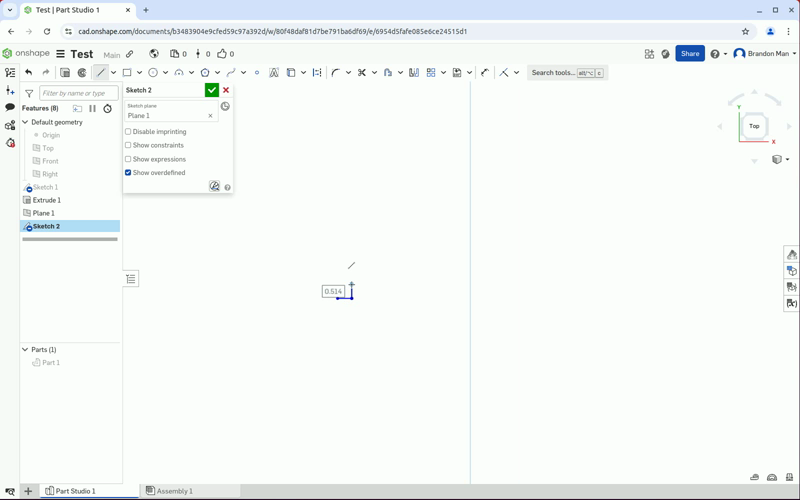
scroll(-6)
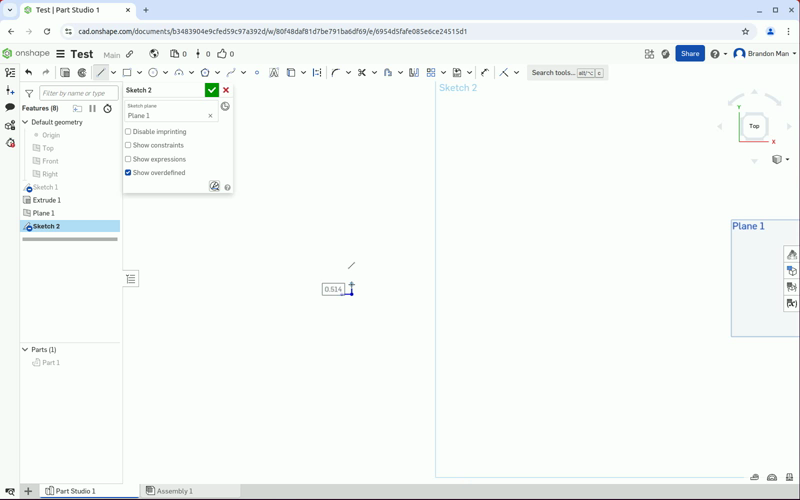
scroll(-6)
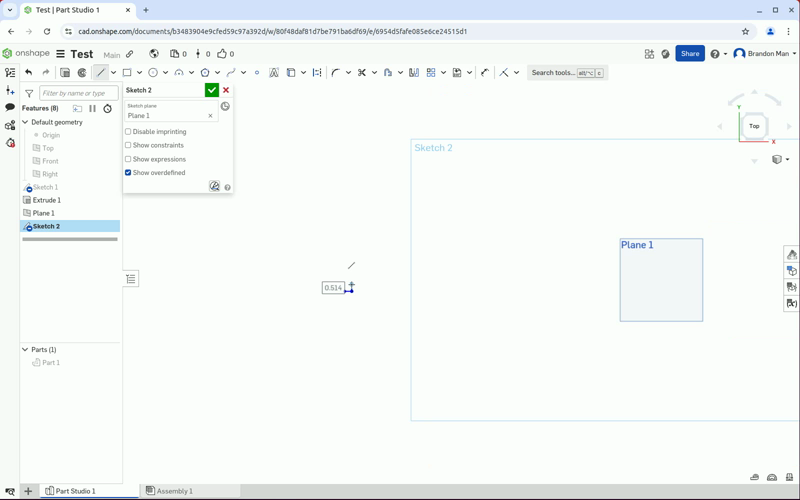
scroll(-6)
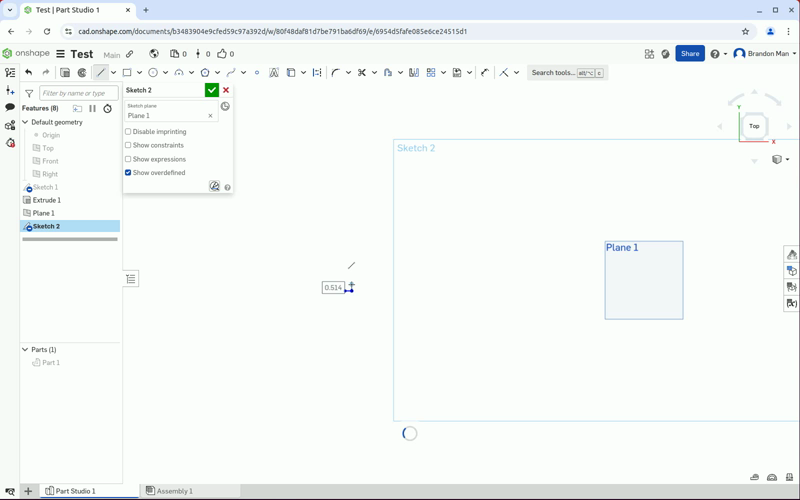
scroll(-6)
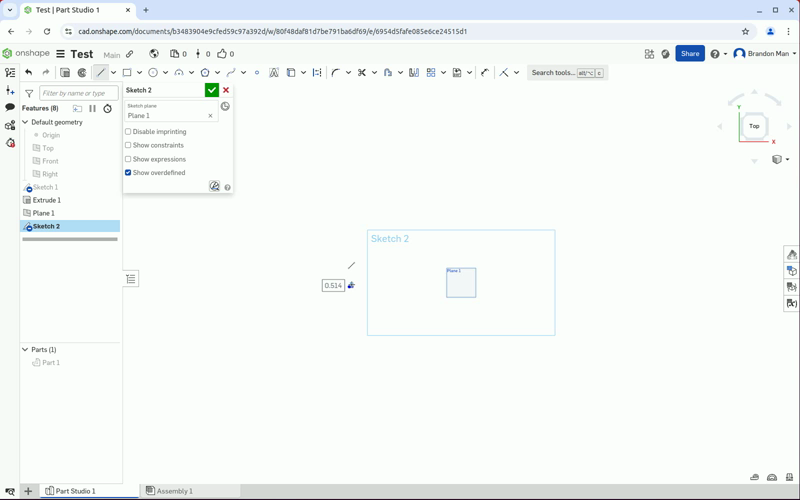
key_up(shift)
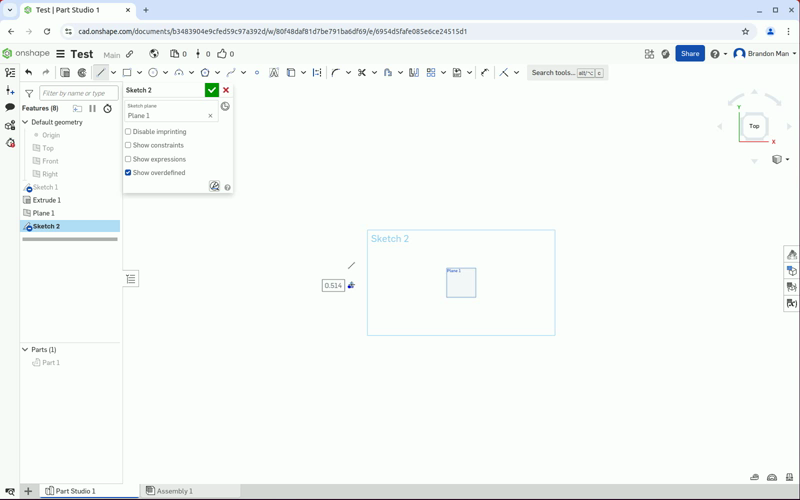
key_down(shift)
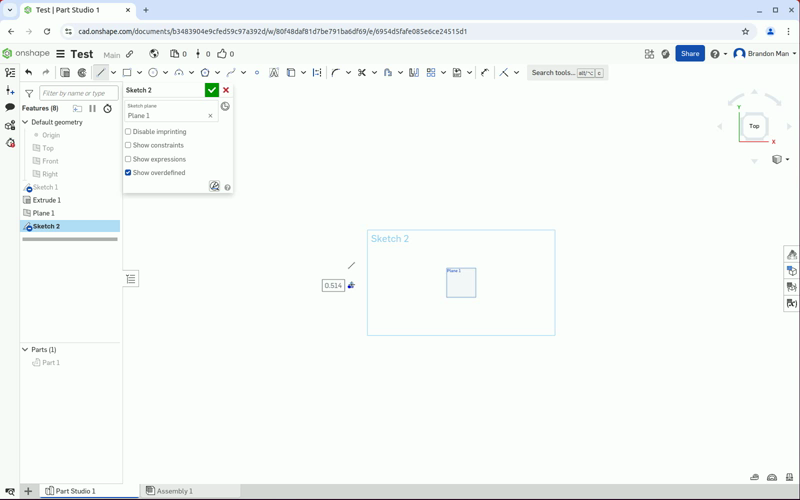
mouse_move(381, 284)
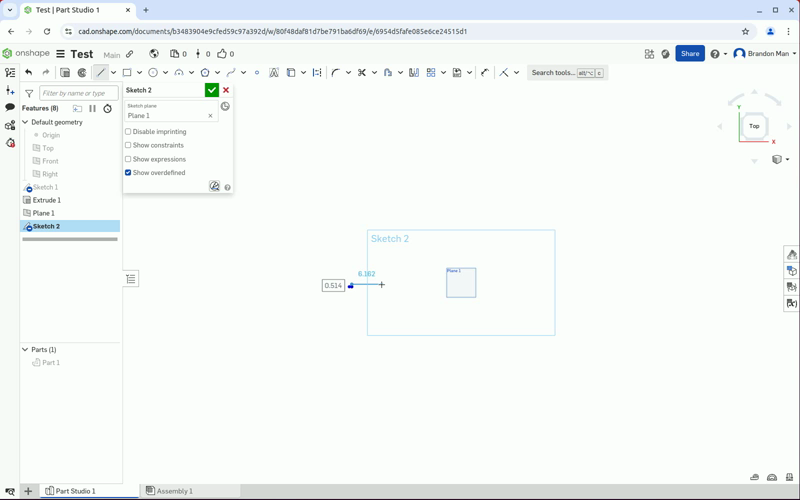
mouse_move(349, 284)
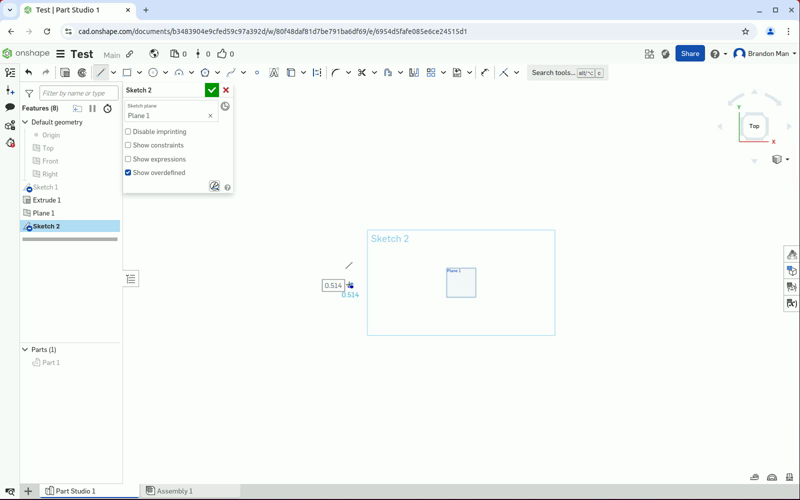
scroll(6)
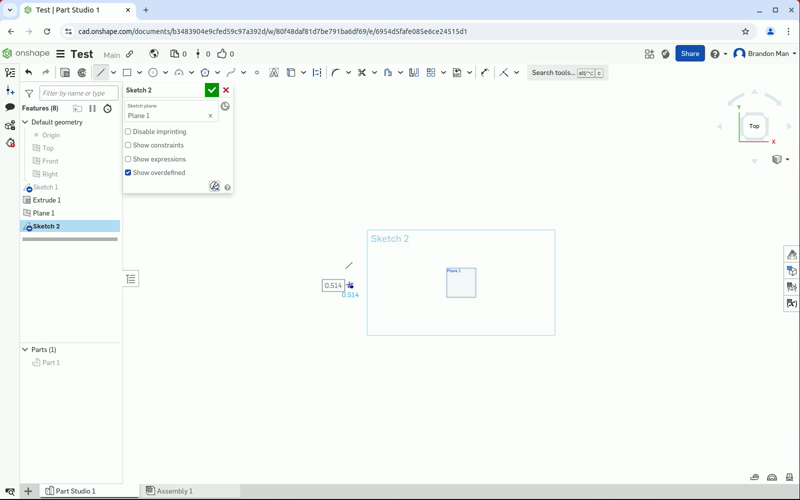
scroll(6)
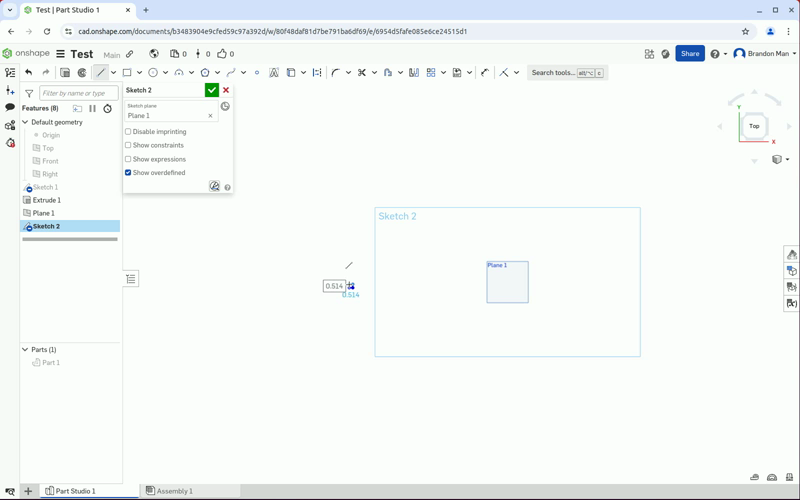
scroll(6)
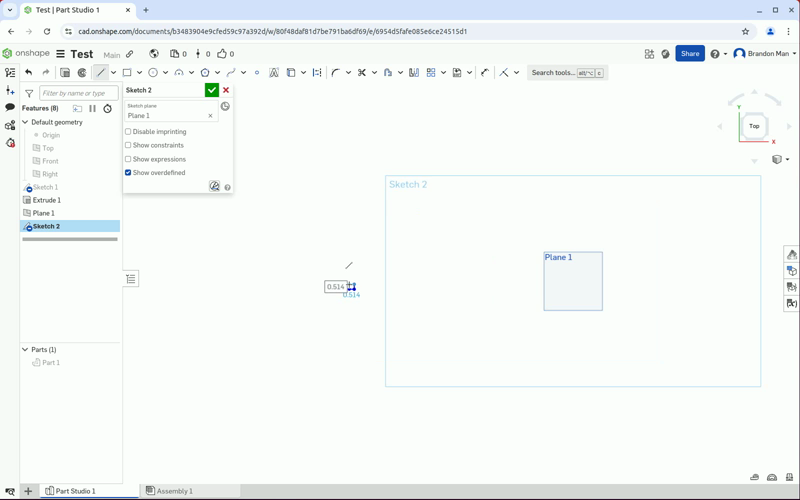
scroll(6)
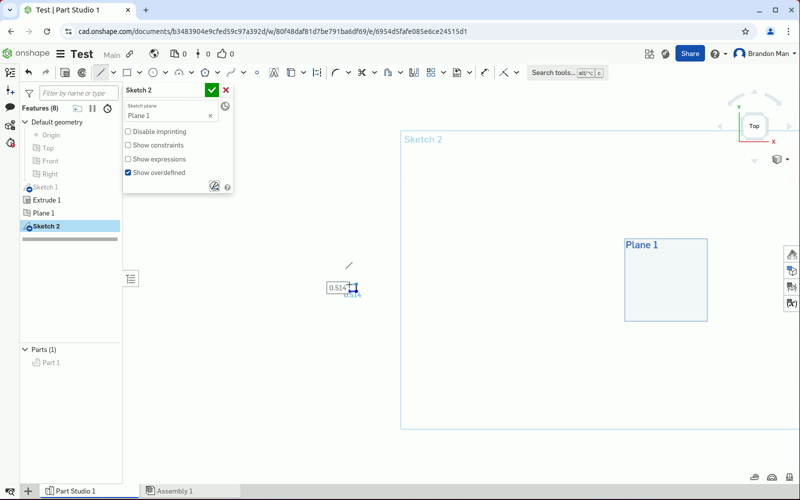
scroll(6)
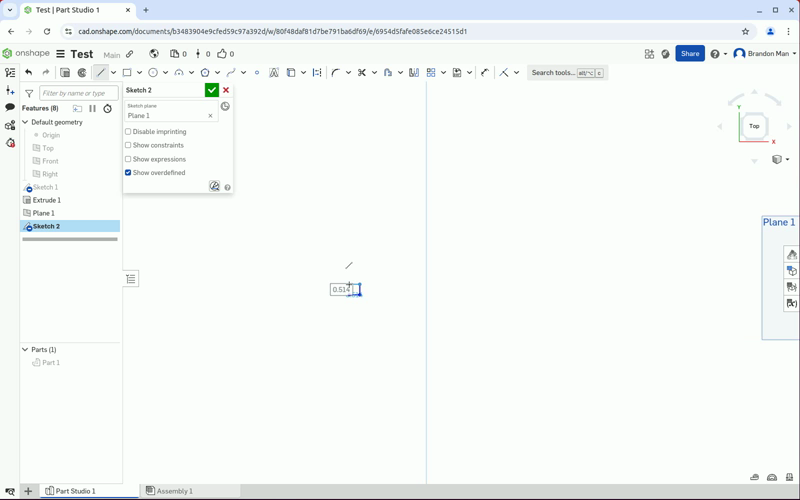
scroll(6)
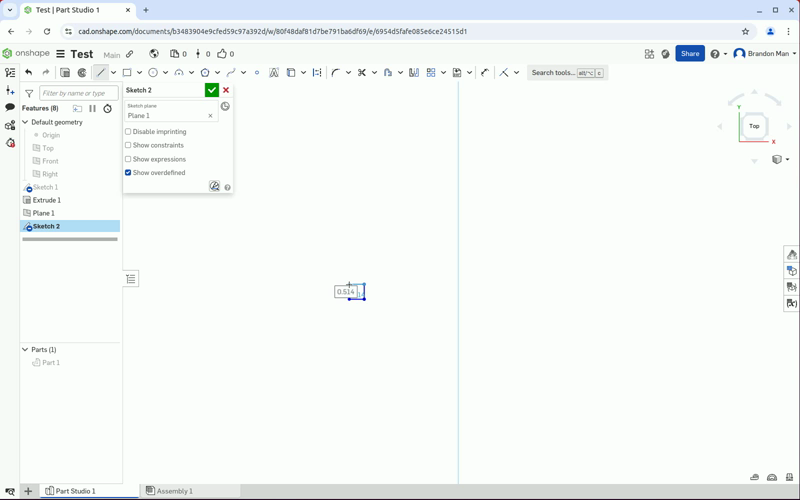
scroll(6)
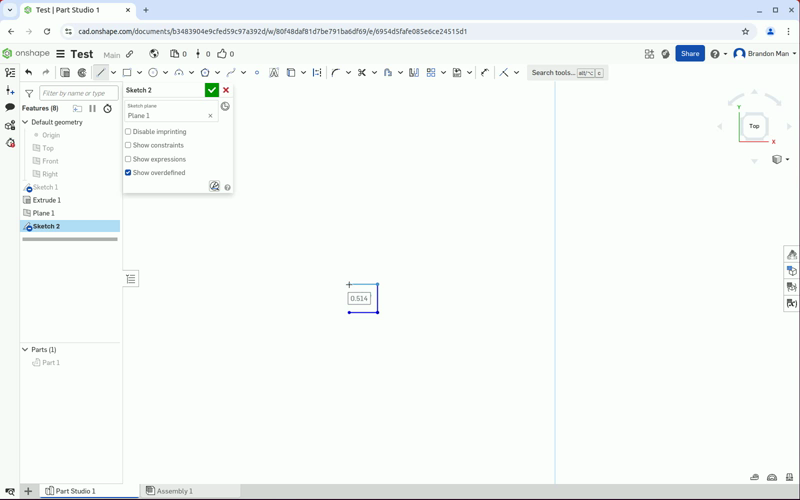
click(349, 284)
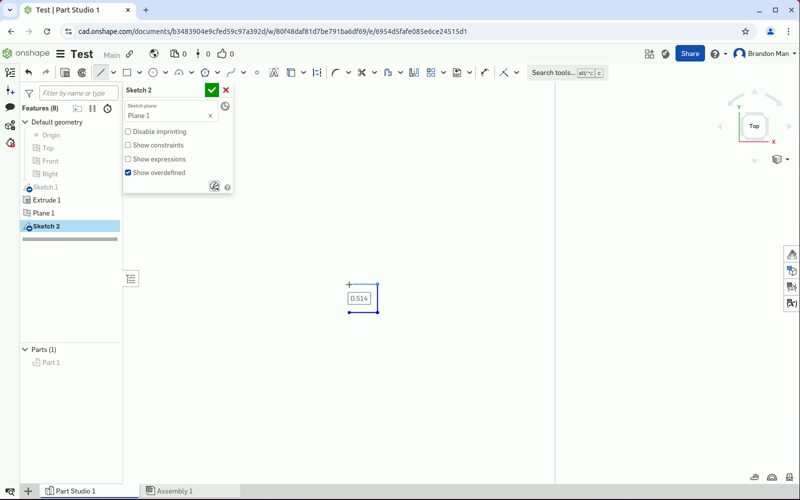
scroll(-6)
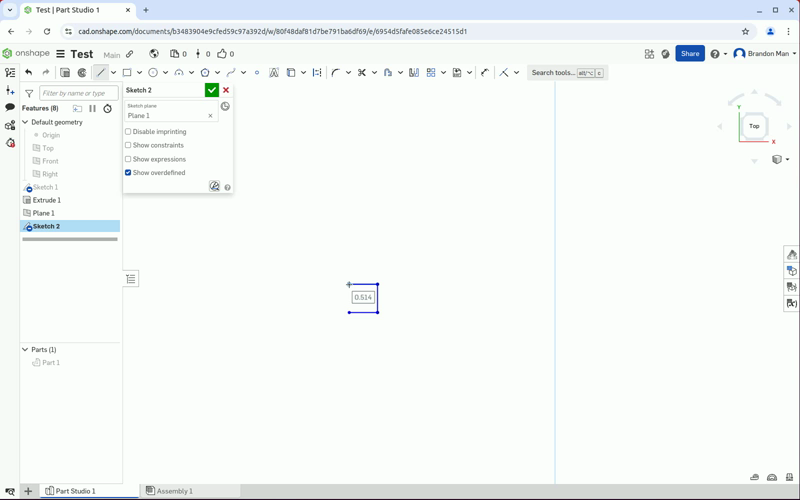
scroll(-6)
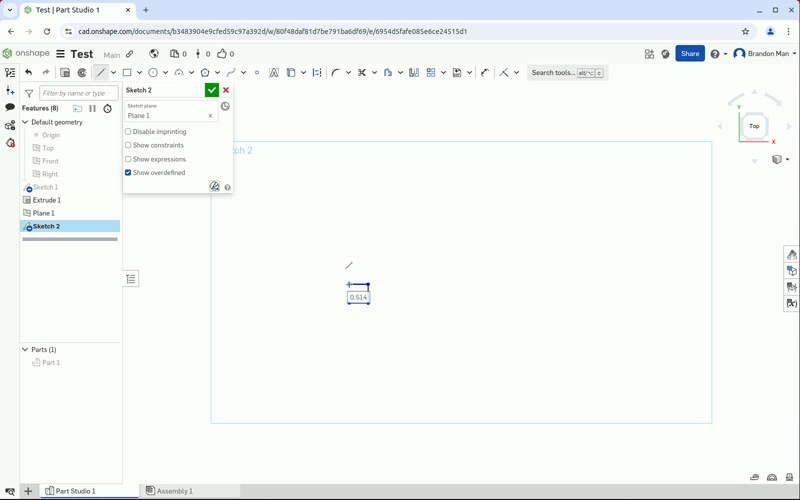
scroll(-6)
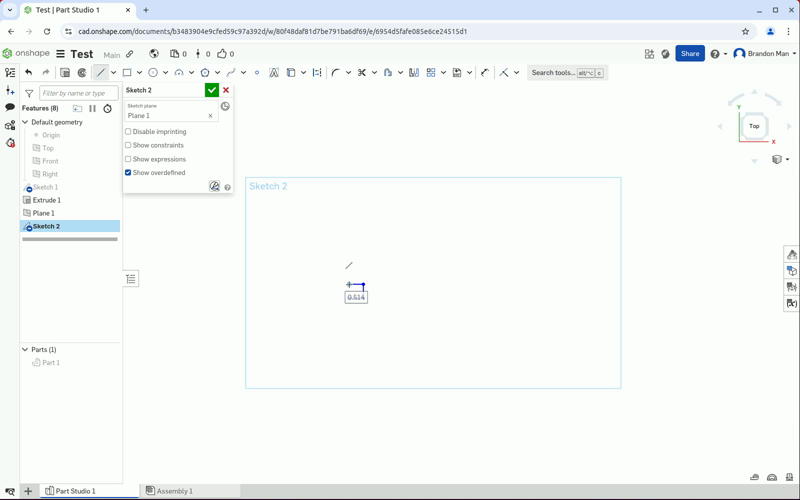
scroll(-6)
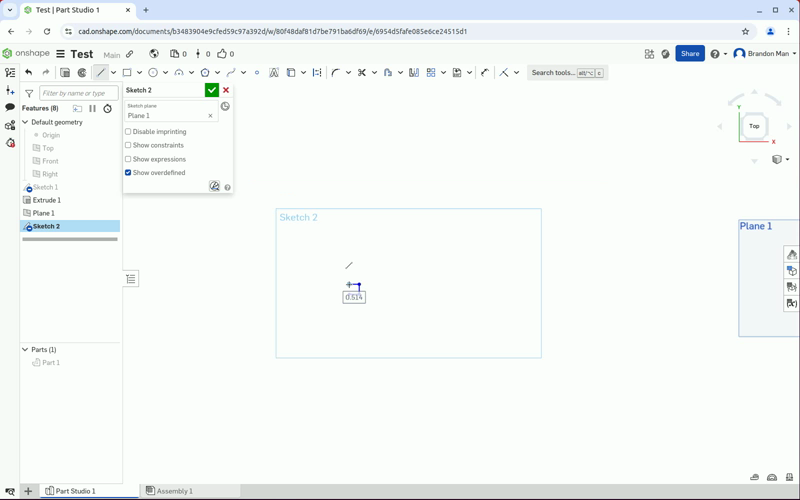
scroll(-6)
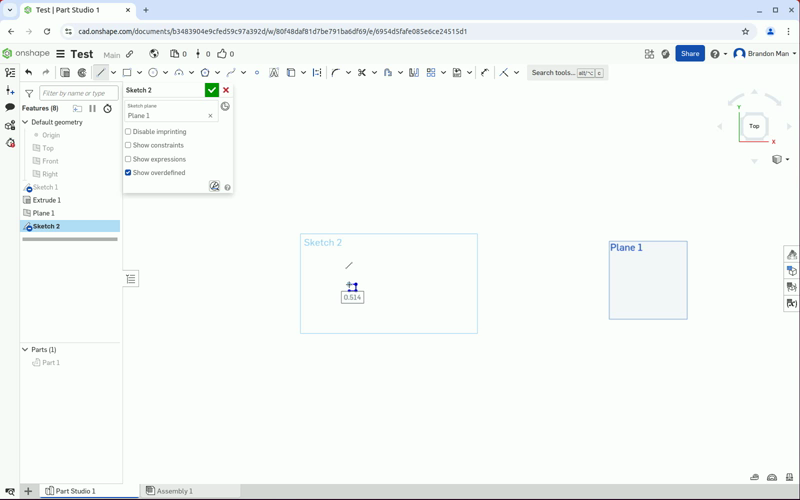
scroll(-6)
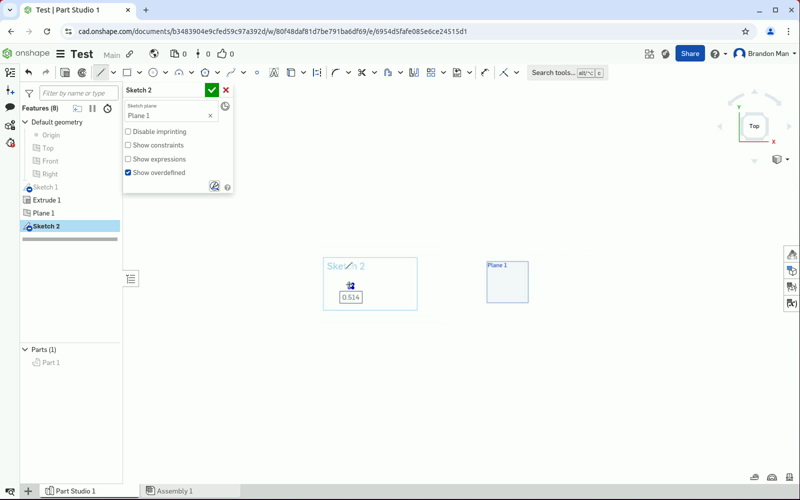
scroll(-6)
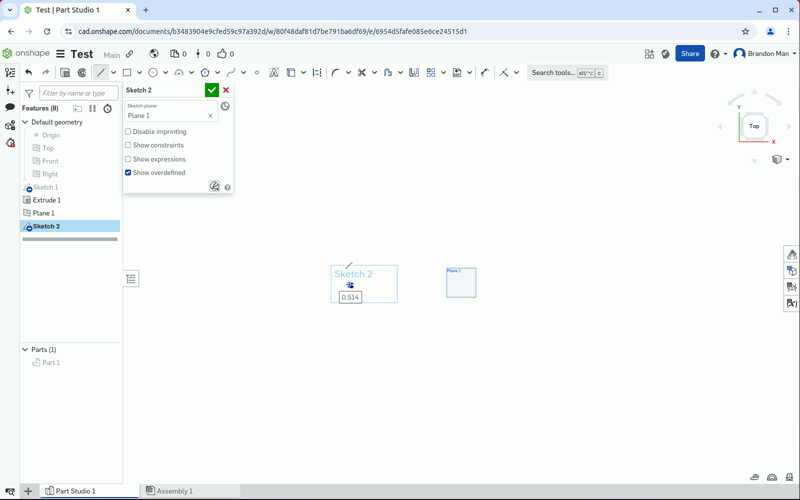
key_up(shift)
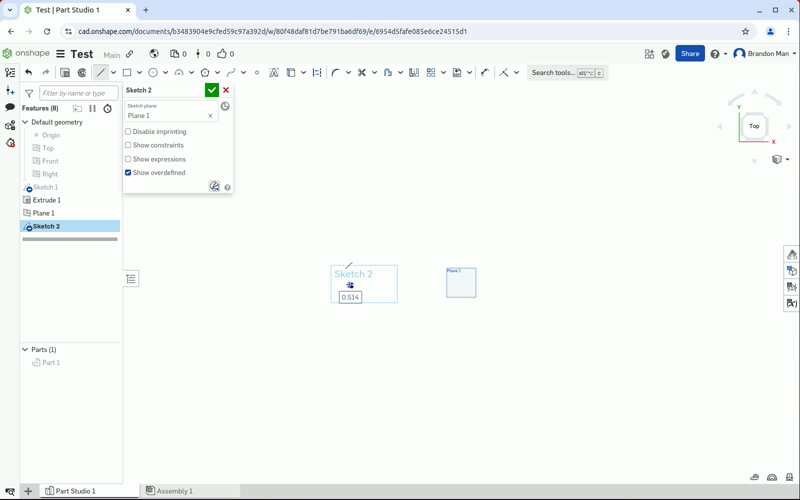
mouse_move(379, 284)
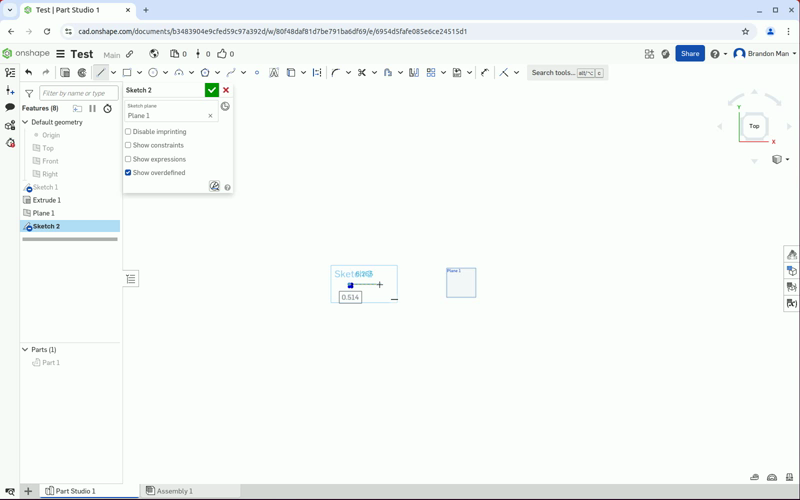
key_down(shift)
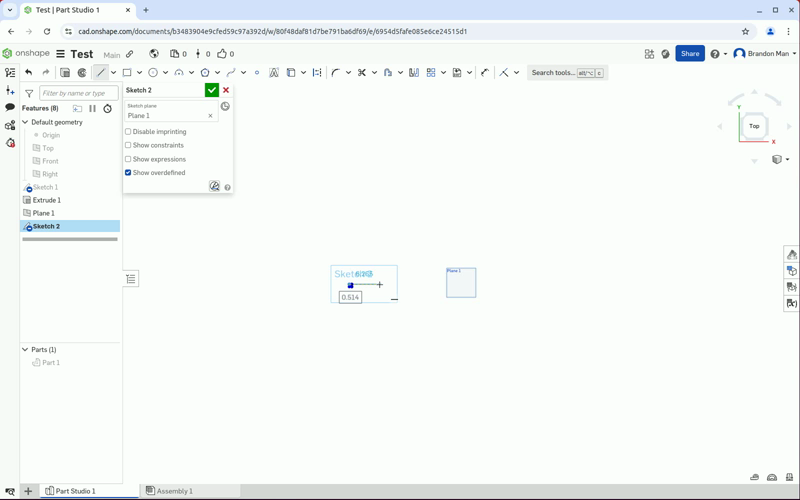
mouse_move(349, 286)
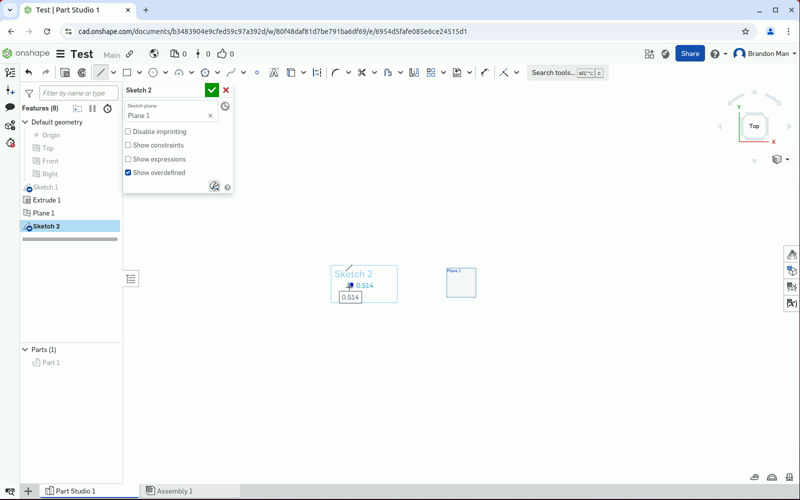
scroll(6)
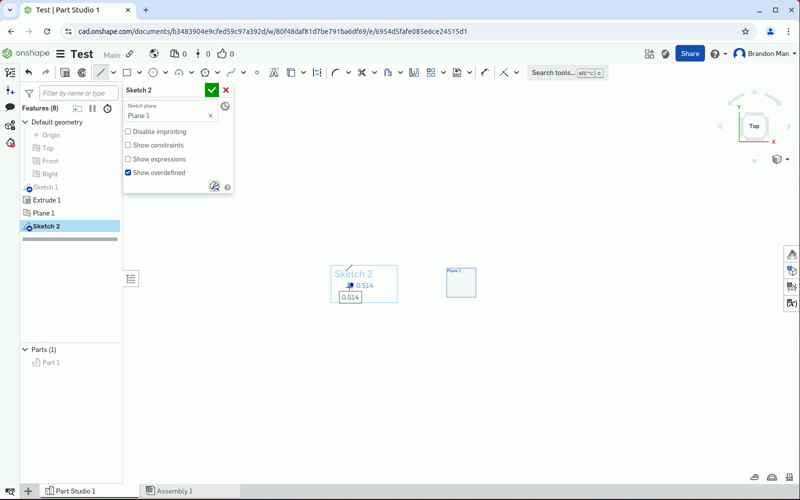
scroll(6)
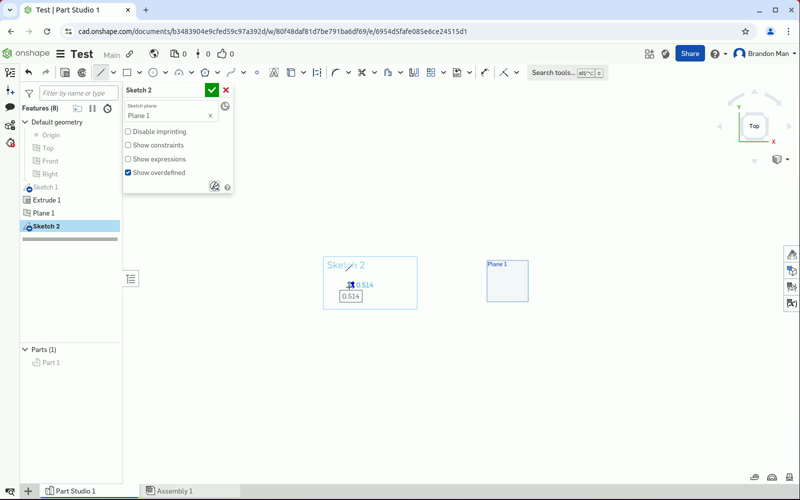
scroll(6)
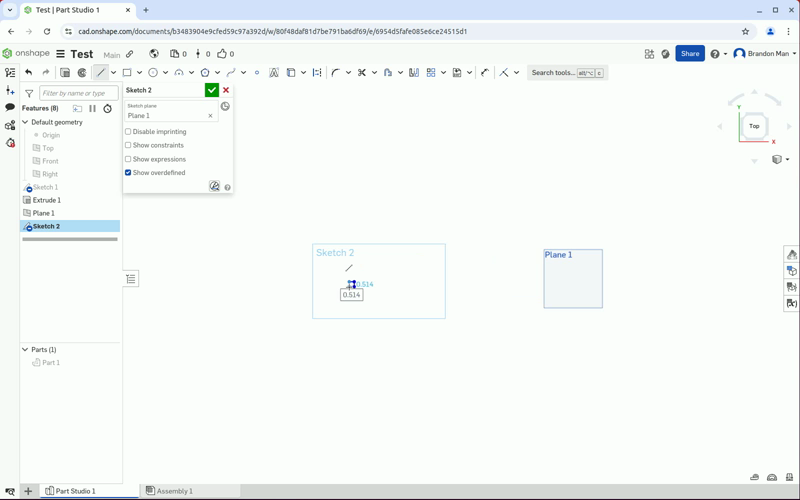
scroll(6)
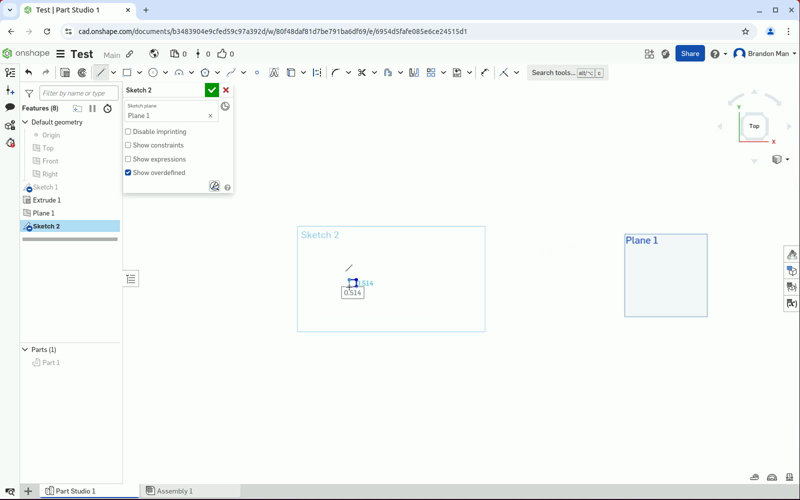
scroll(6)
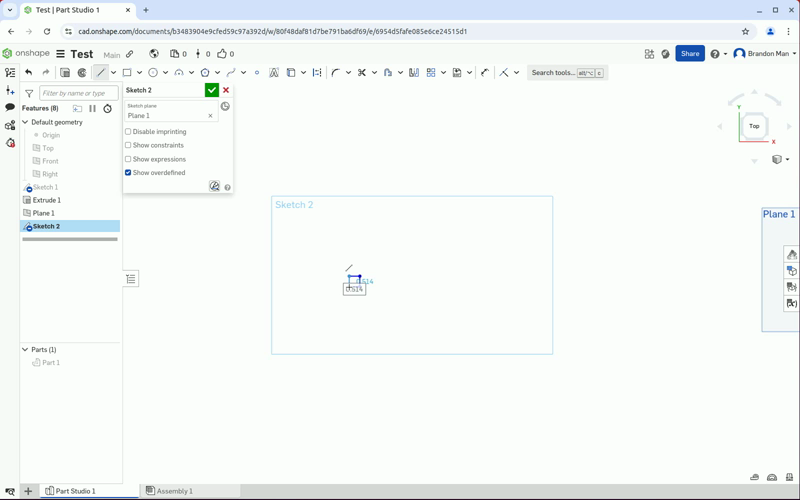
scroll(6)
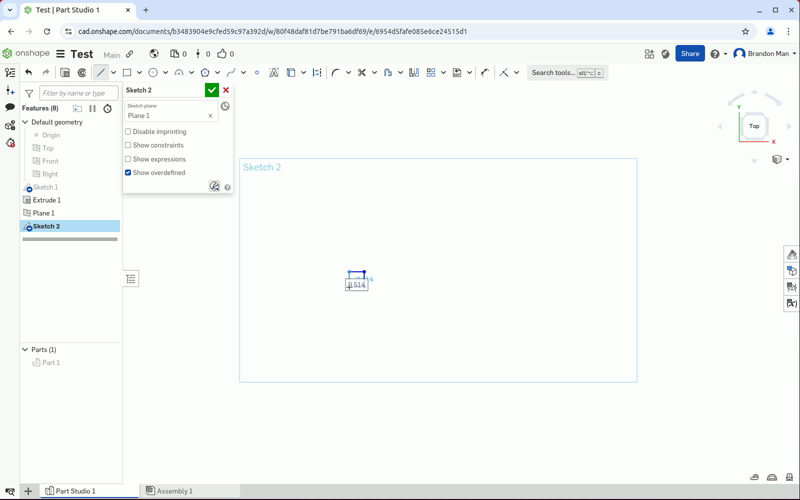
scroll(6)
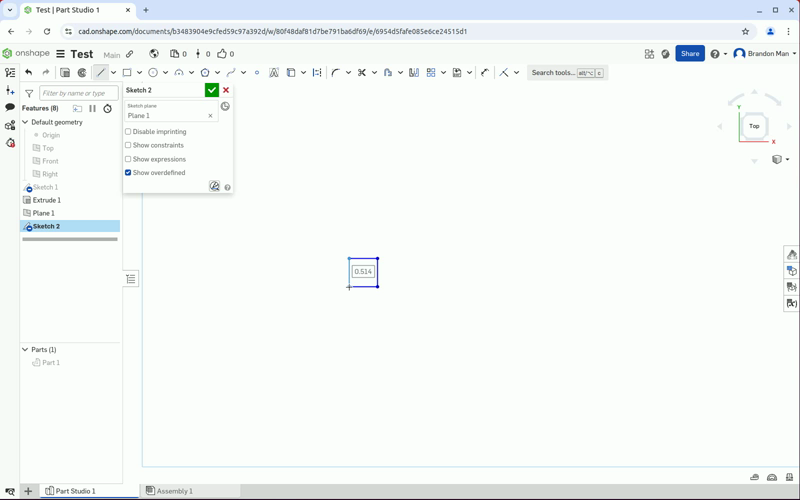
key_up(shift)
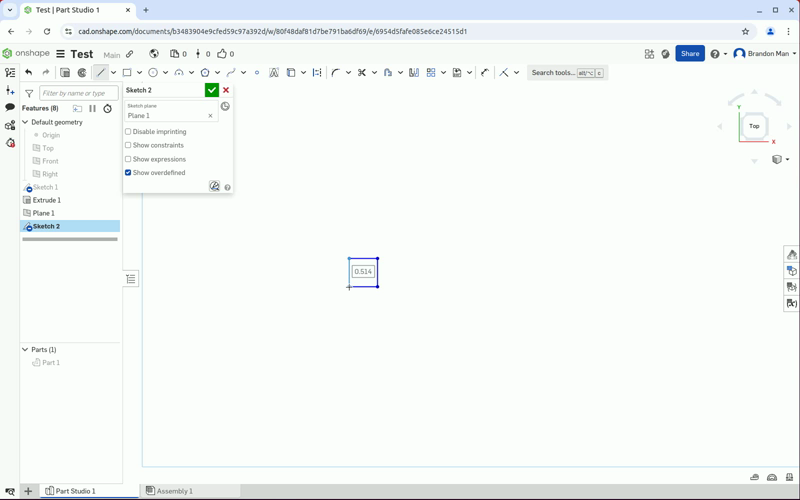
click(349, 286)
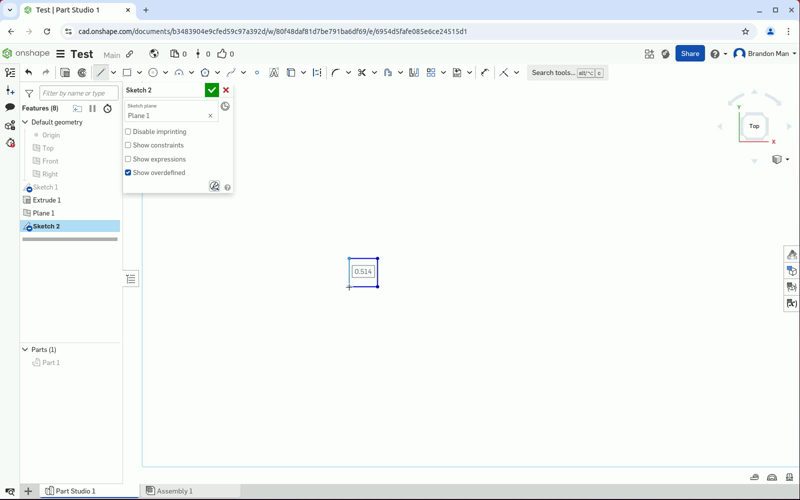
scroll(-6)
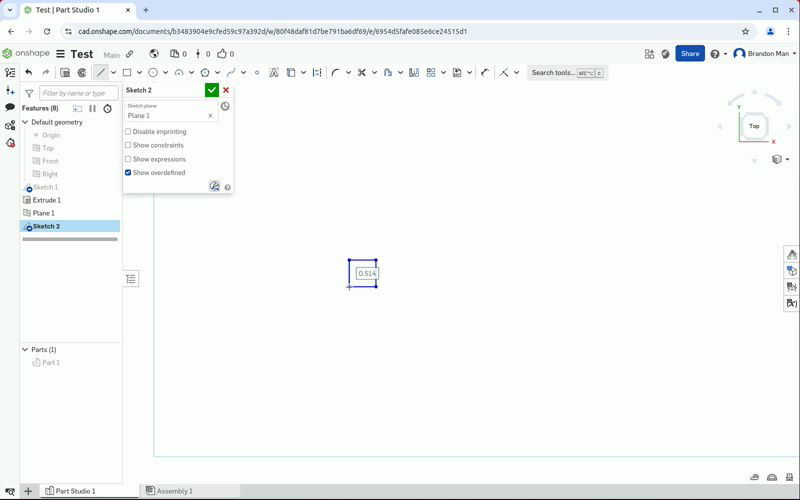
scroll(-6)
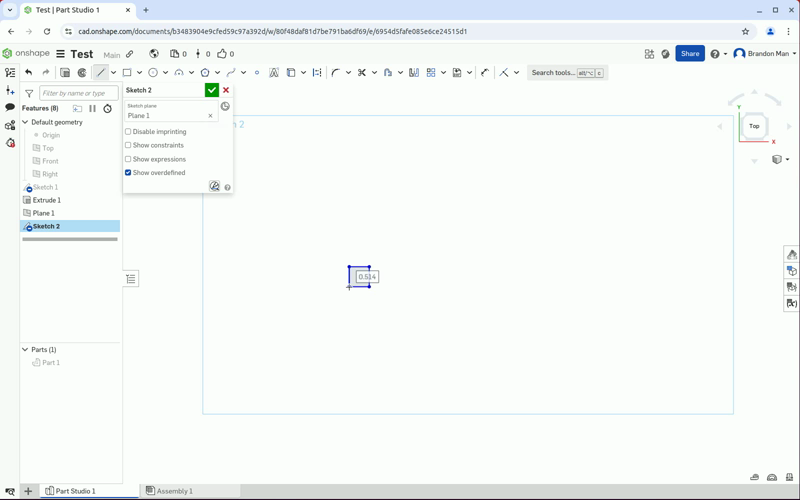
scroll(-6)
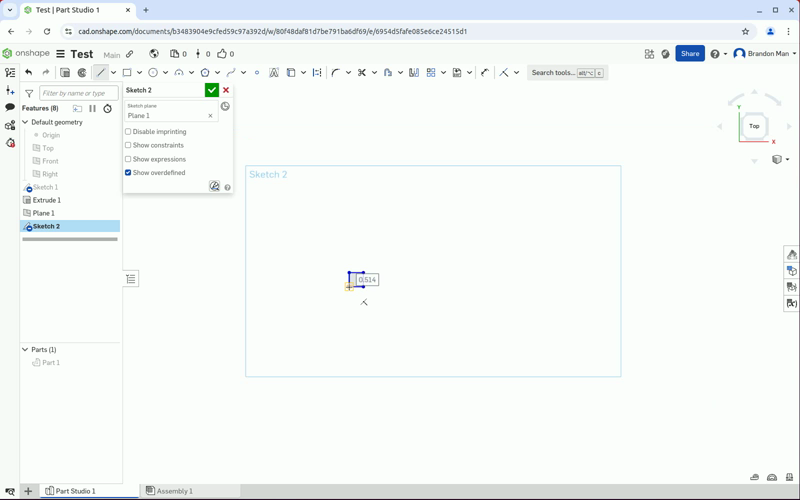
scroll(-6)
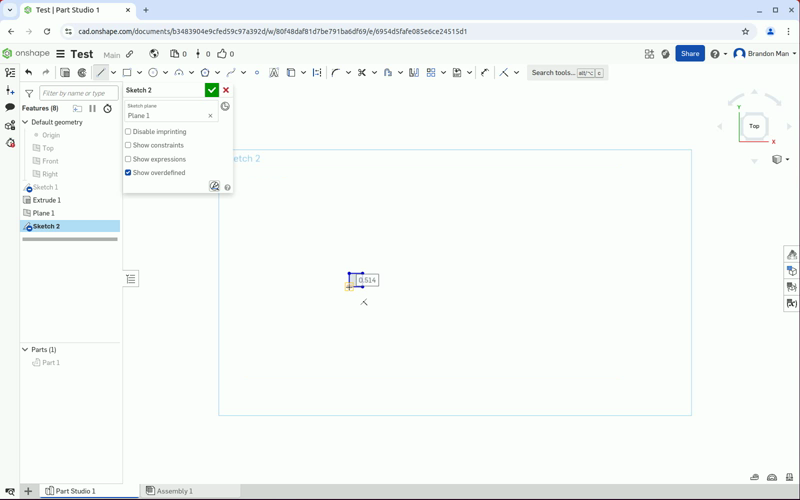
scroll(-6)
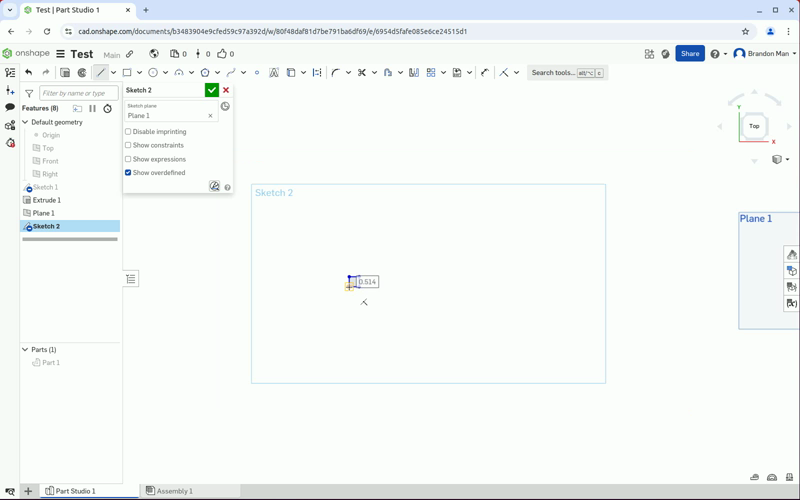
scroll(-6)
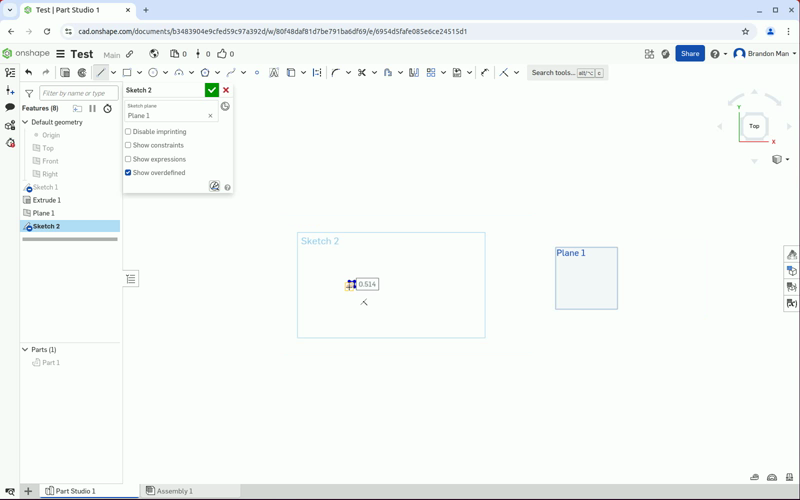
scroll(-6)
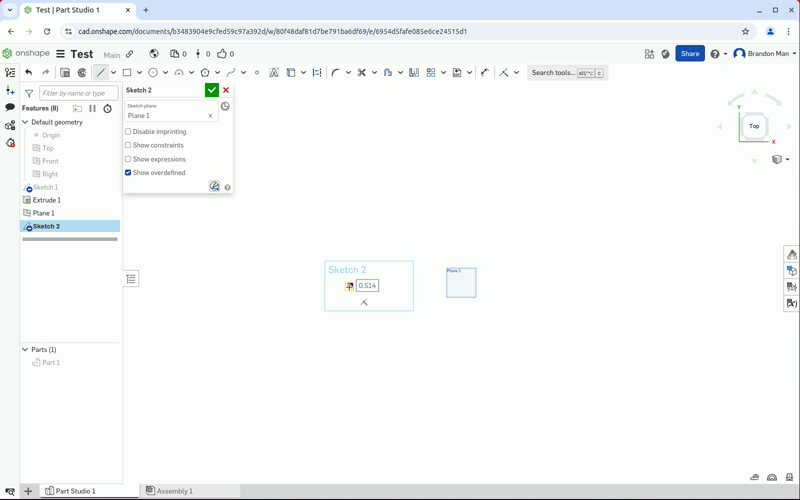
key(esc)
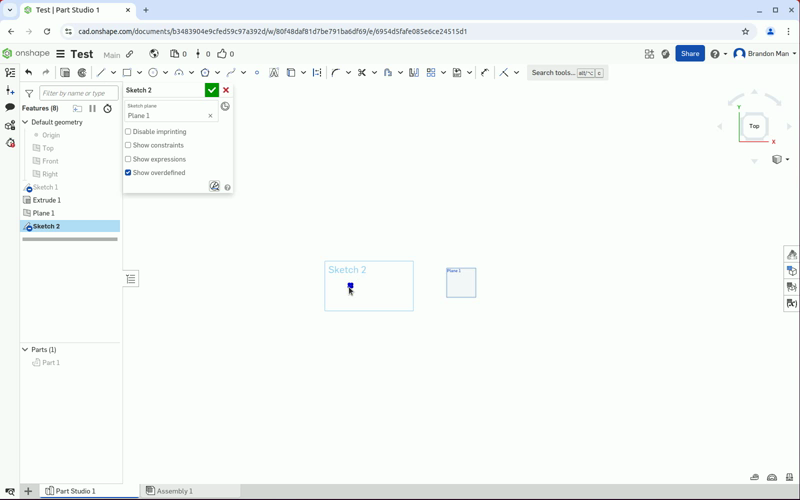
mouse_move(349, 284)
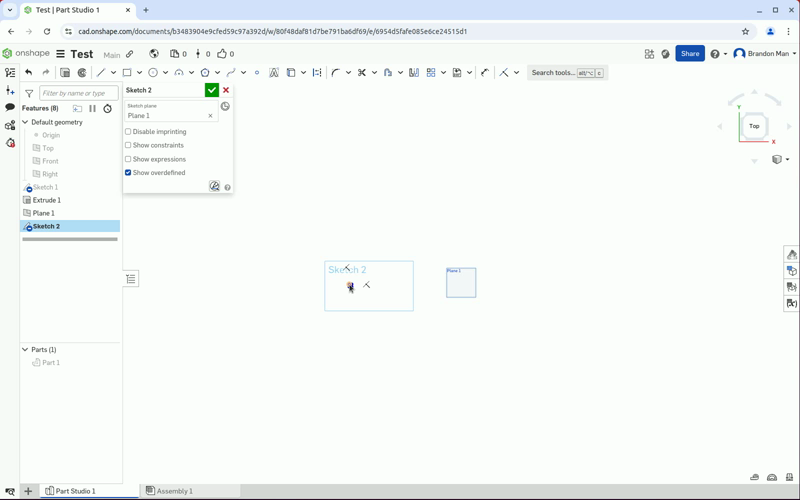
scroll(6)
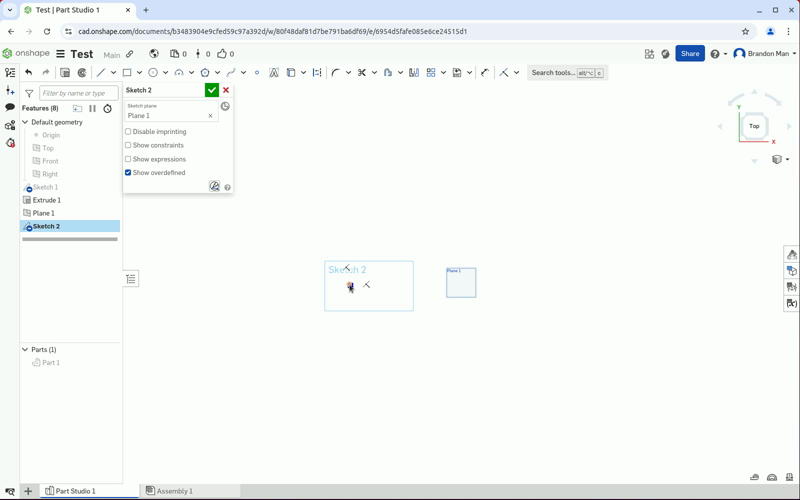
scroll(6)
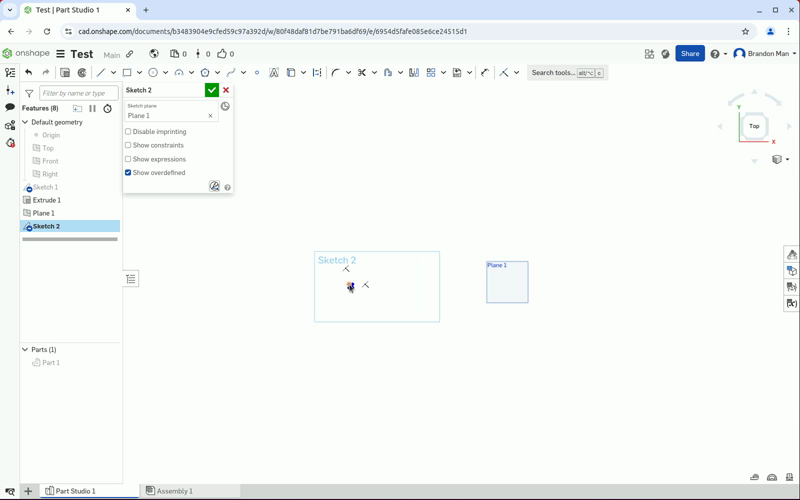
scroll(6)
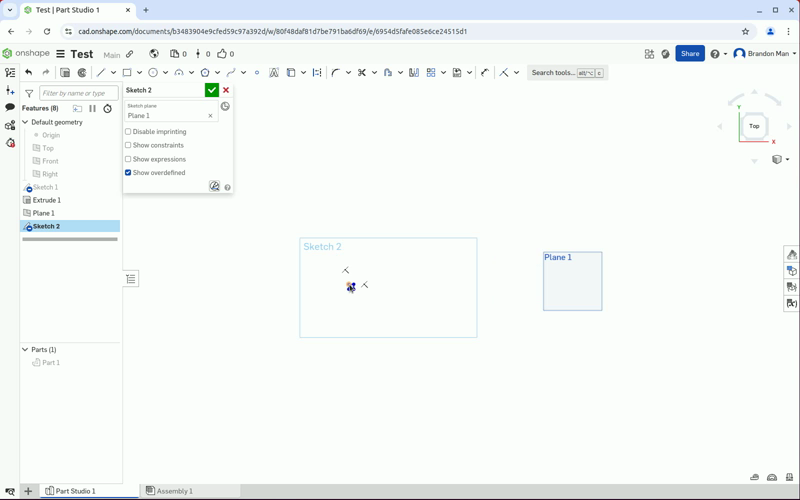
scroll(6)
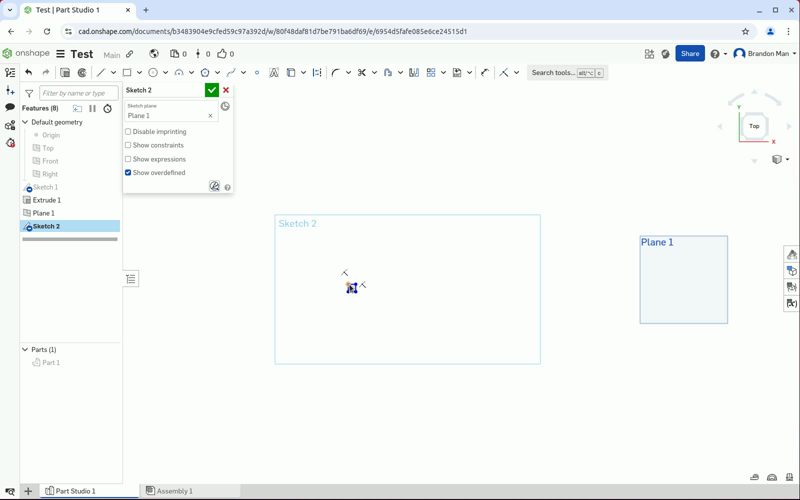
scroll(6)
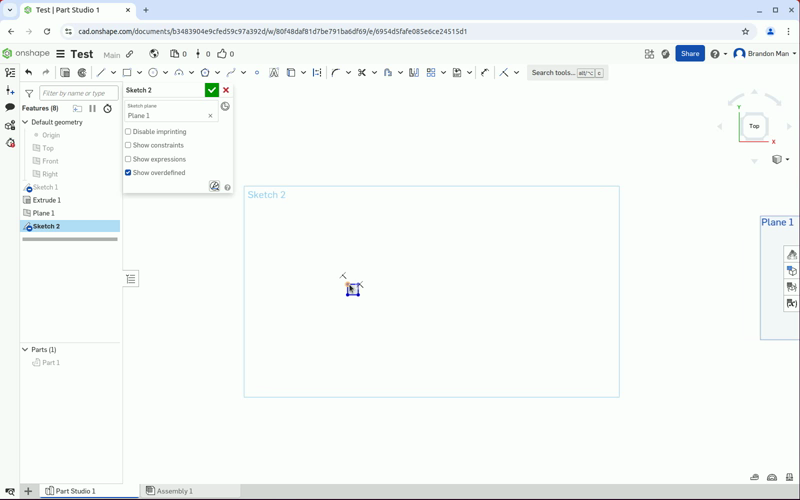
scroll(6)
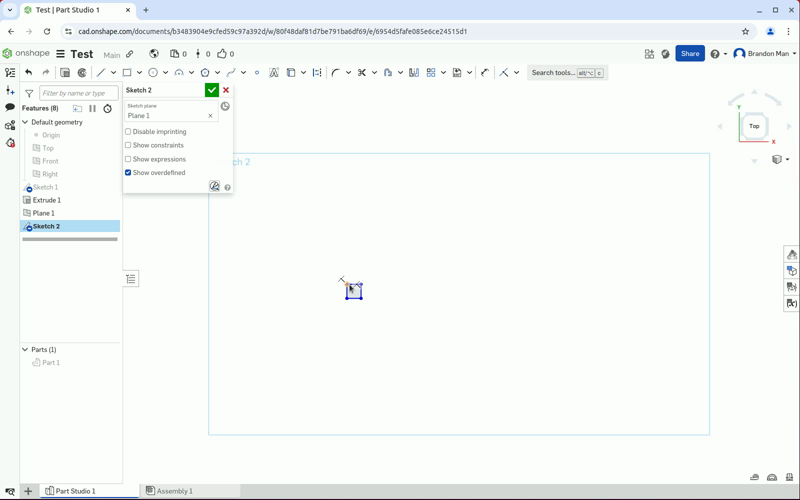
scroll(6)
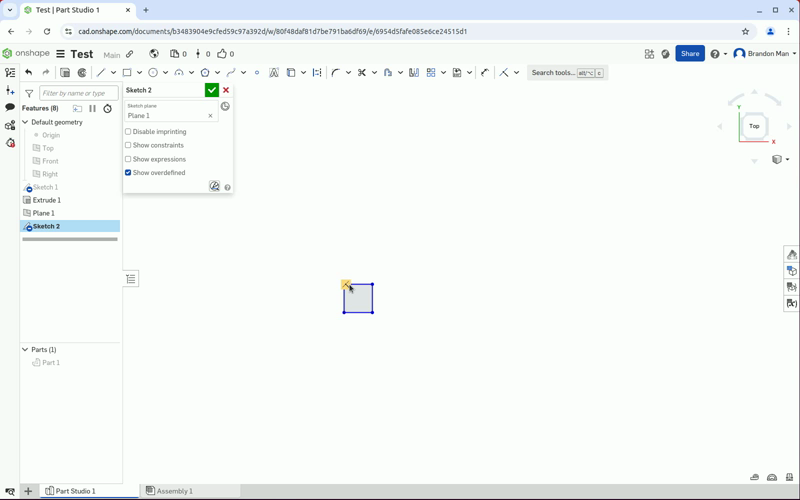
click(349, 284)
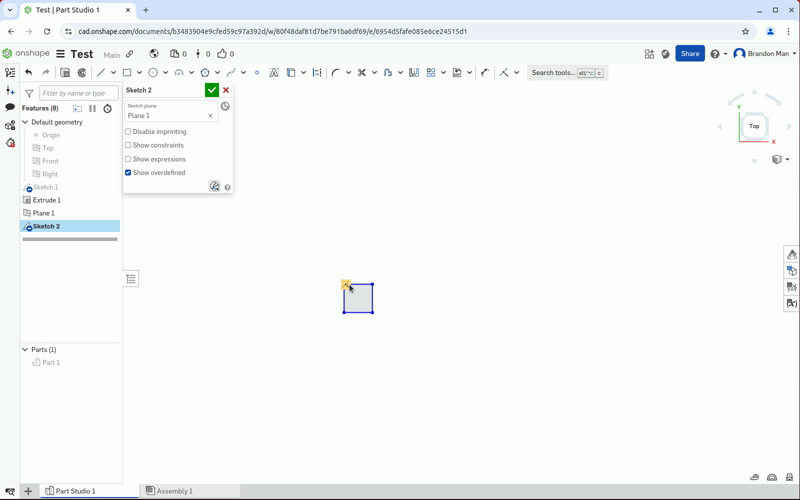
scroll(-6)
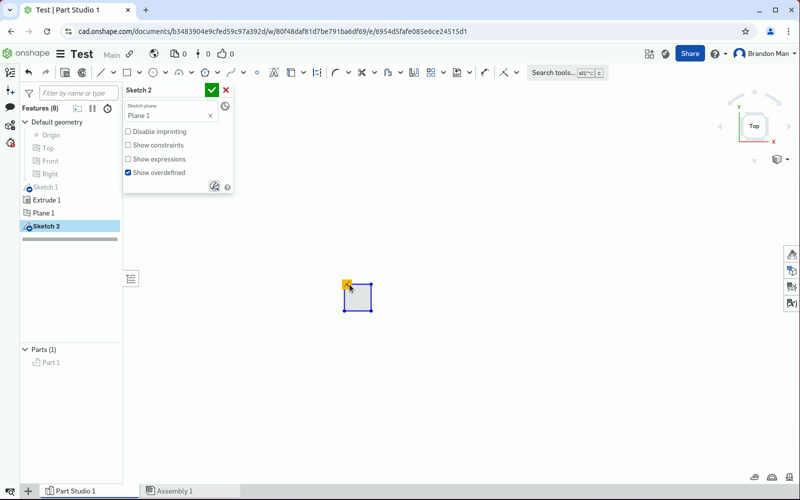
scroll(-6)
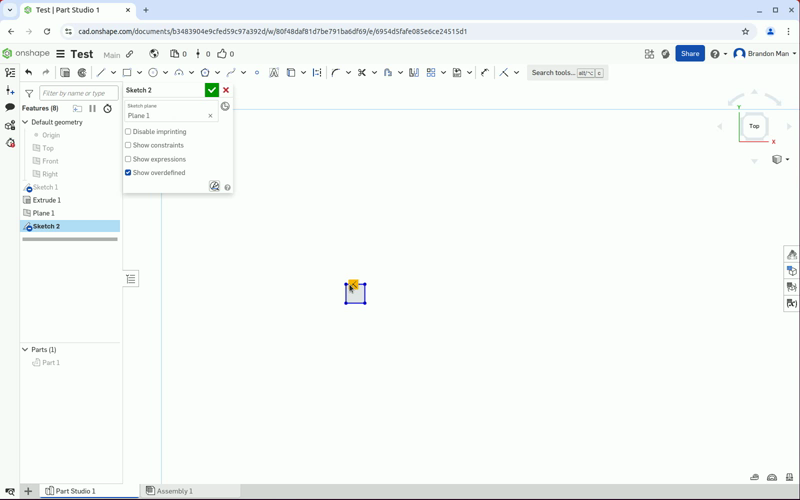
scroll(-6)
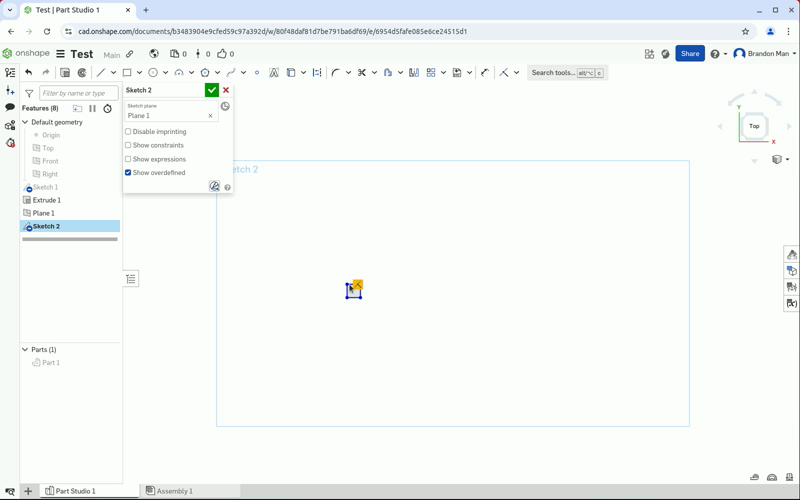
scroll(-6)
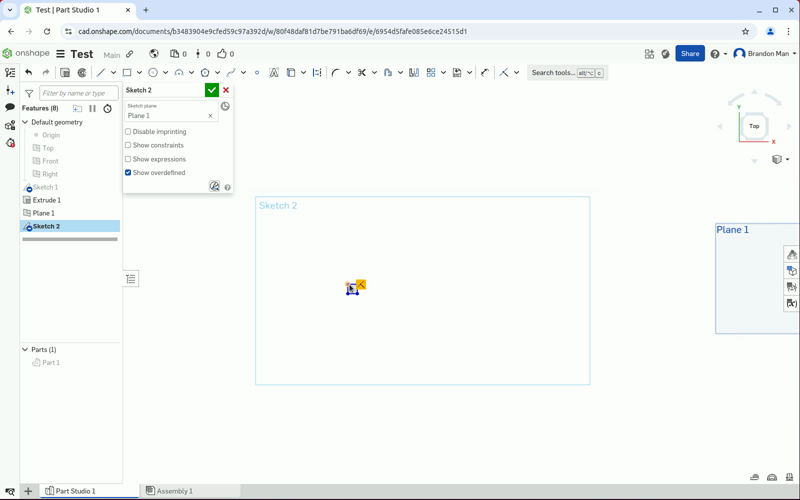
scroll(-6)
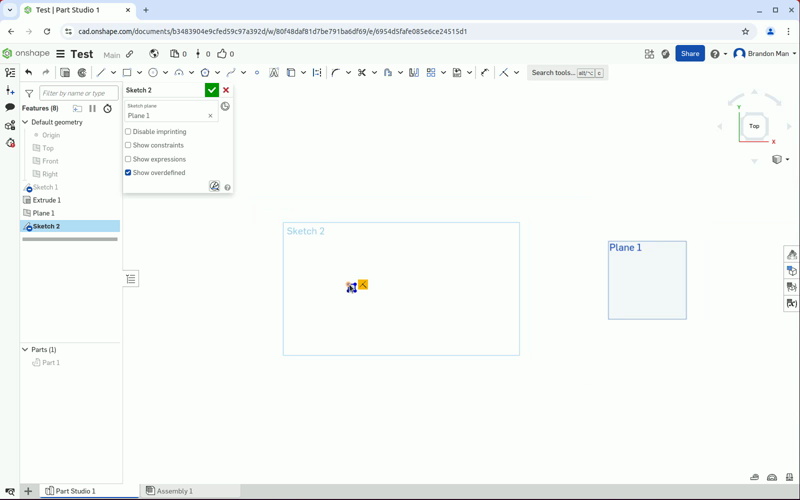
scroll(-6)
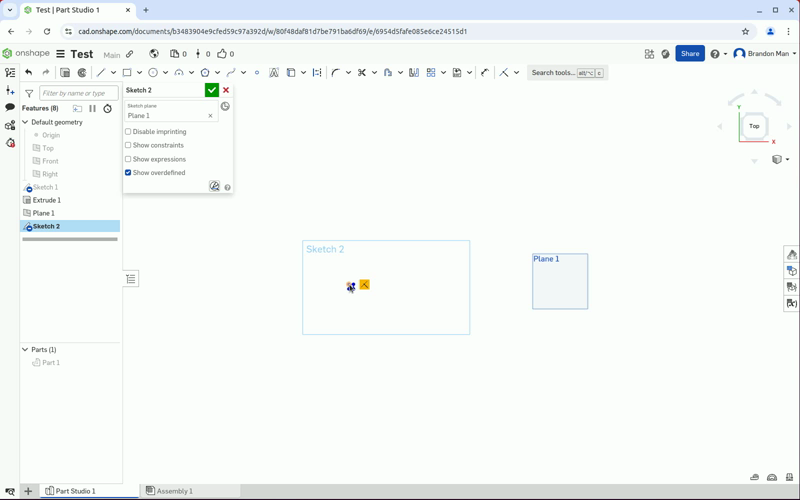
scroll(-6)
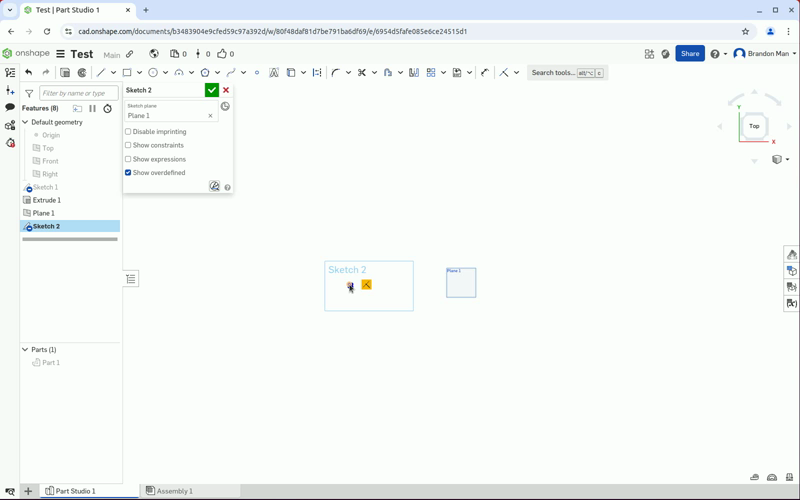
mouse_move(73, 352)
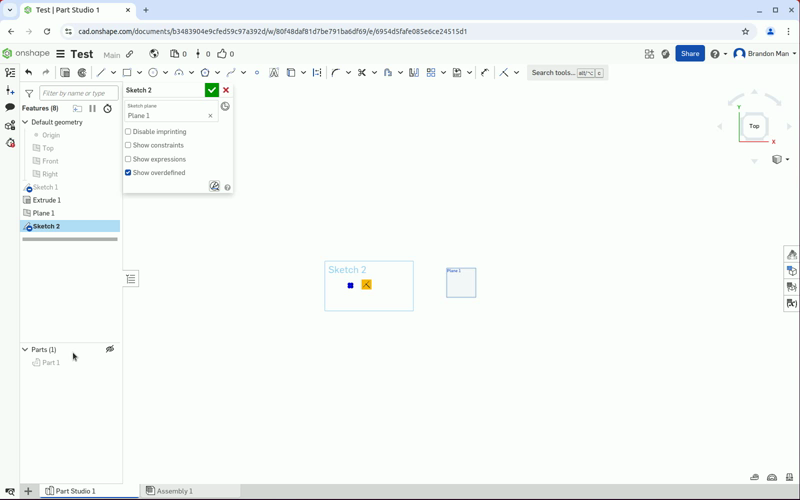
key(shift+y)
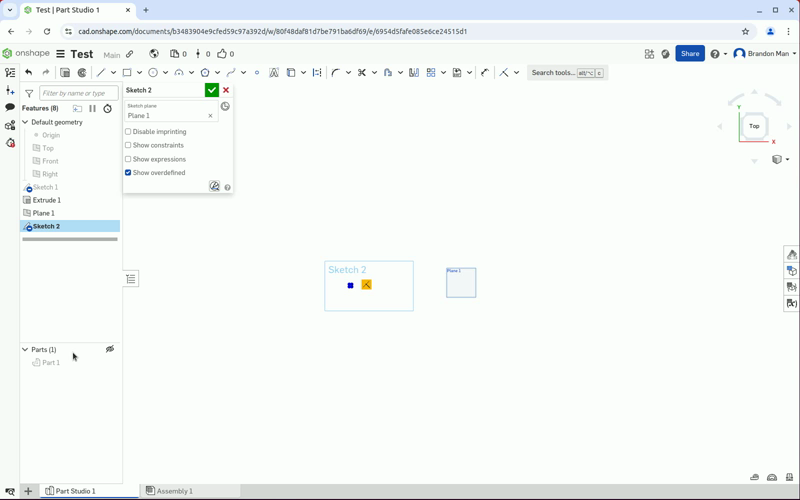
key(shift+e)
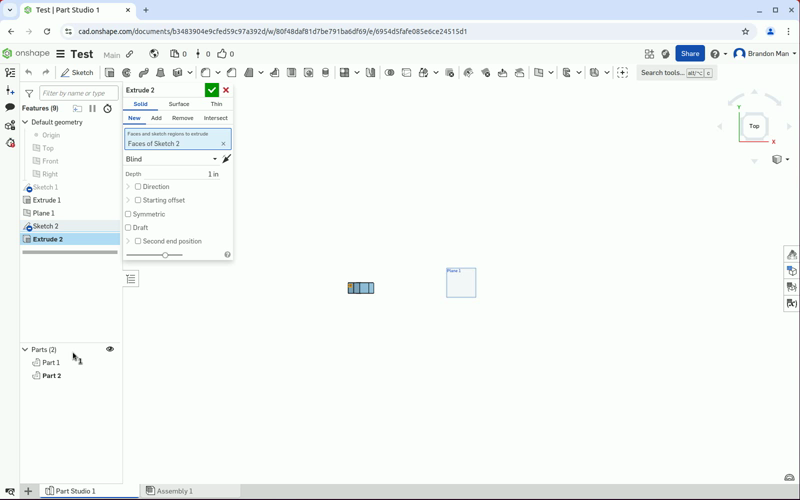
mouse_move(143, 106)
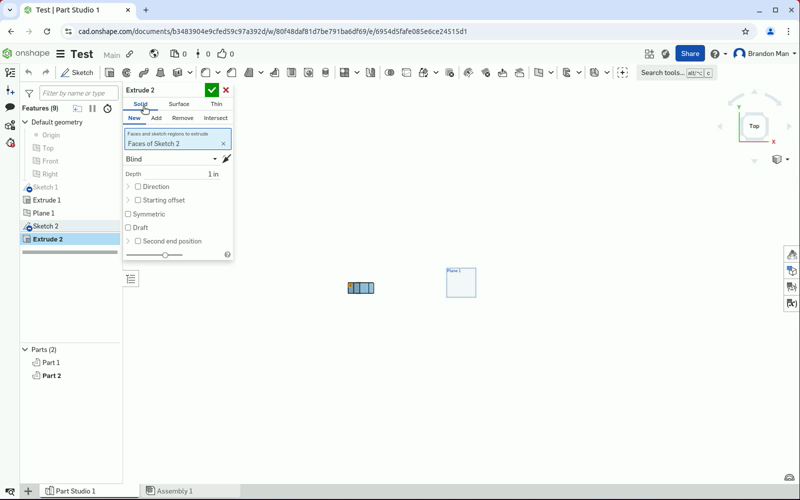
click(143, 106)
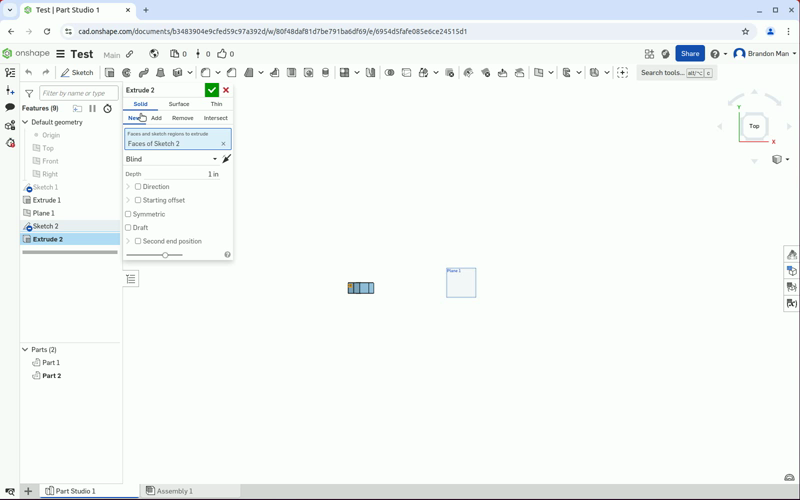
mouse_move(137, 120)
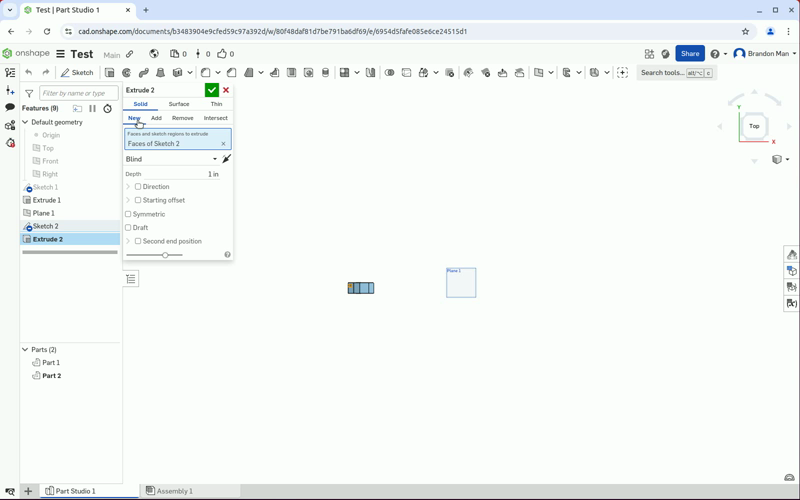
click(137, 120)
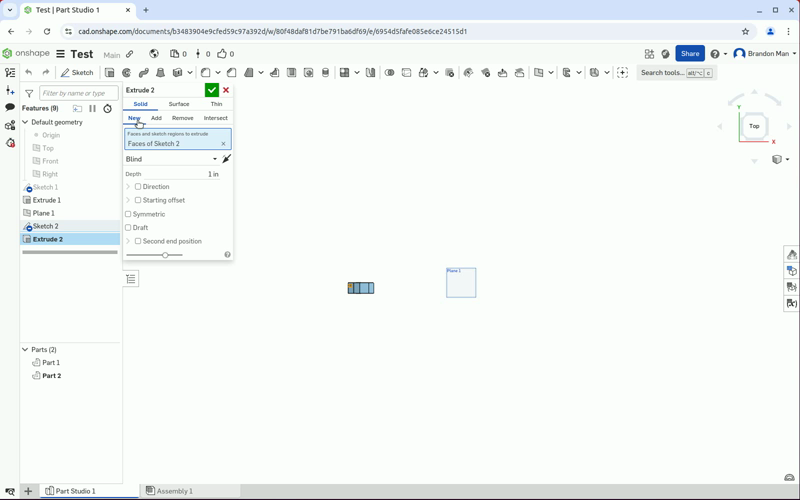
key(tab, 4)
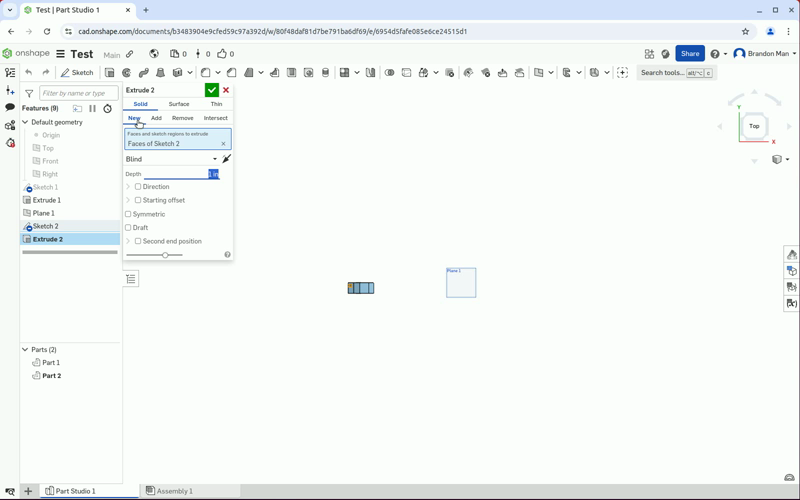
text(0.722)
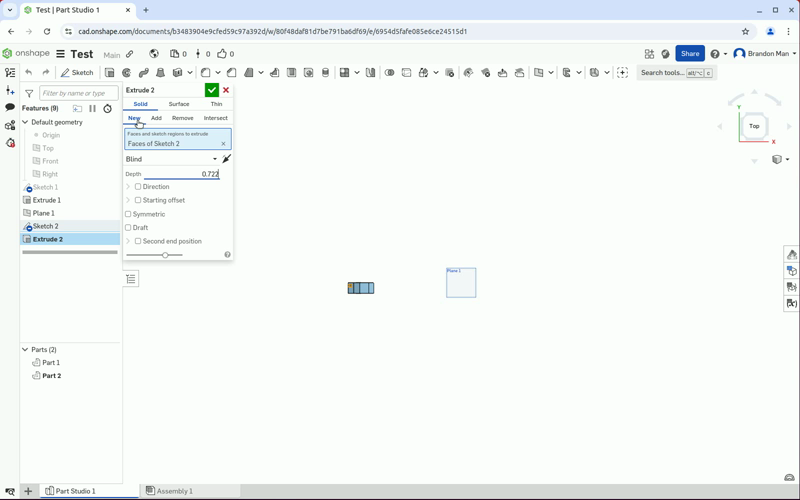
key(enter)
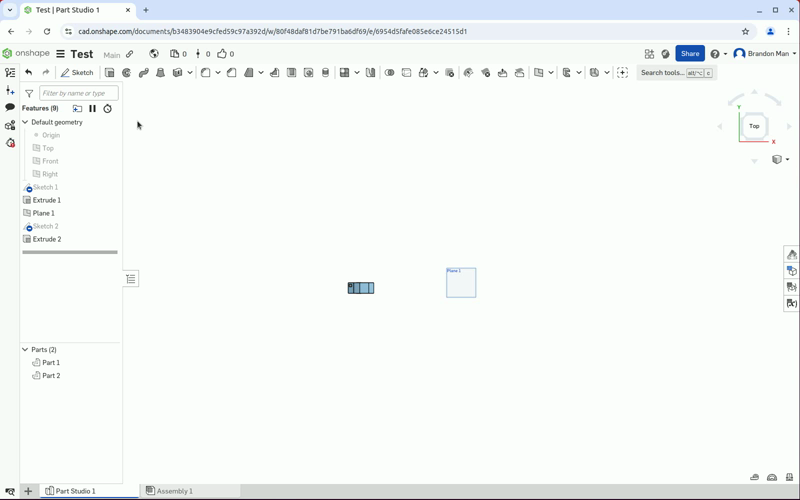
key(shift+h)
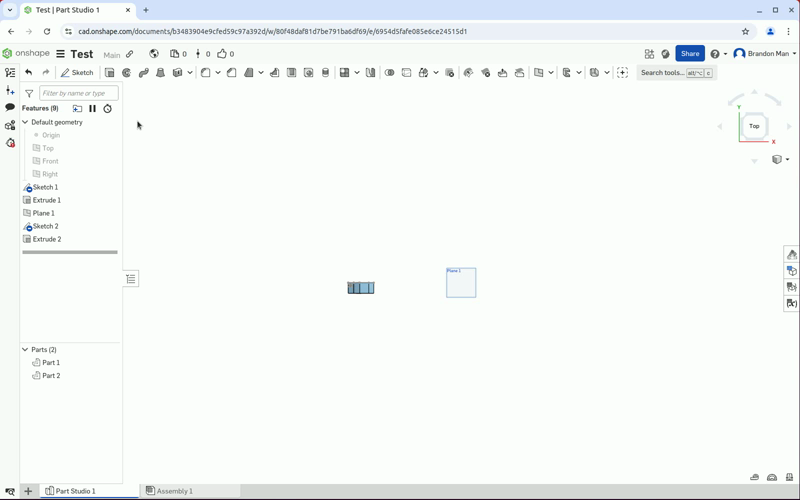
key(shift+h)
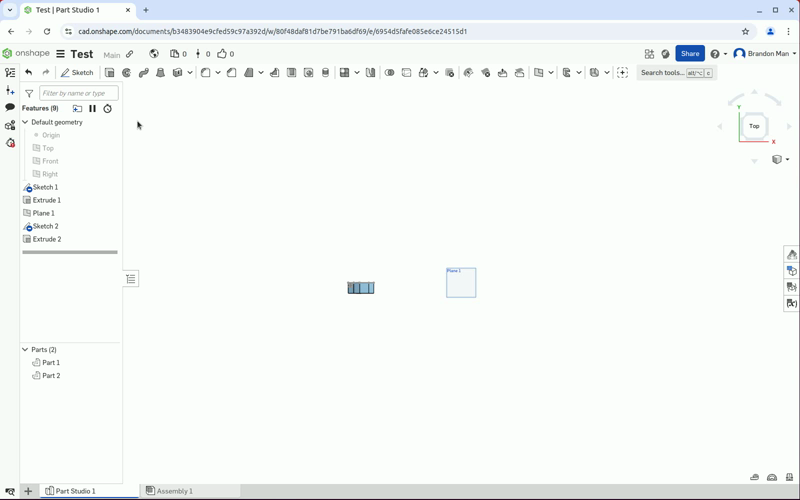
key(shift+7)
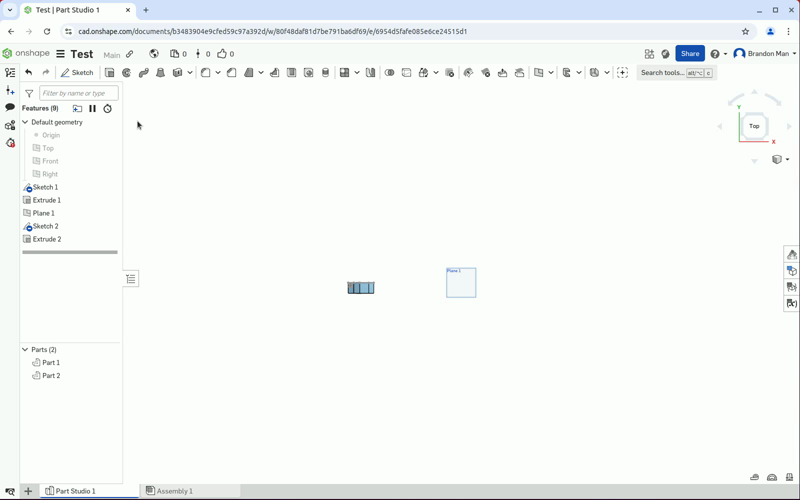
key(up, 3)
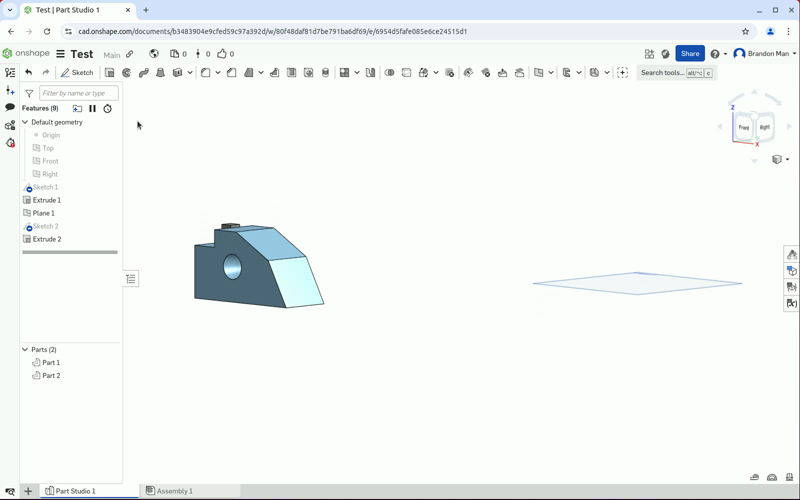
key(left, 3)
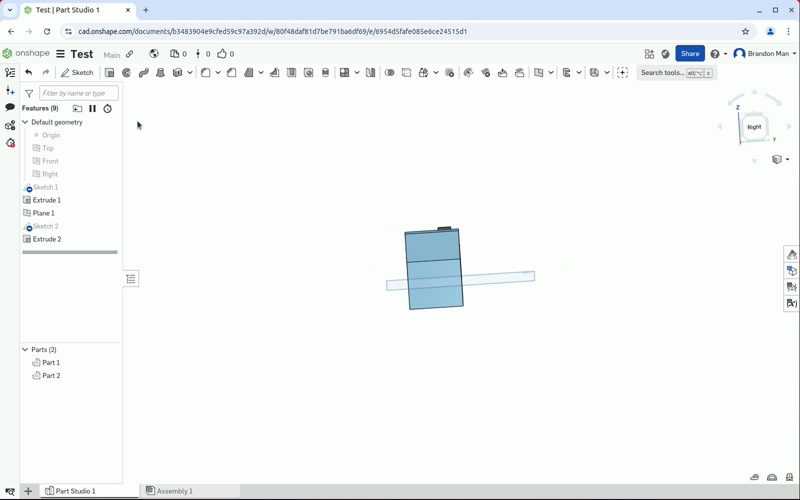
key(right, 3)
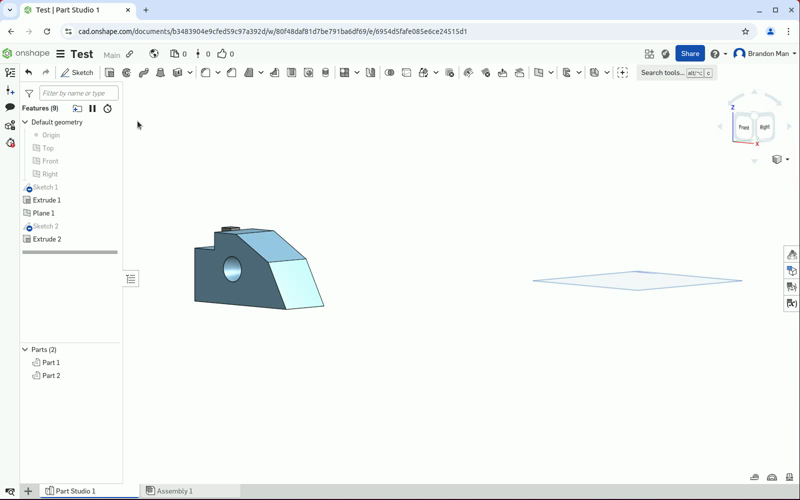
key(down, 3)
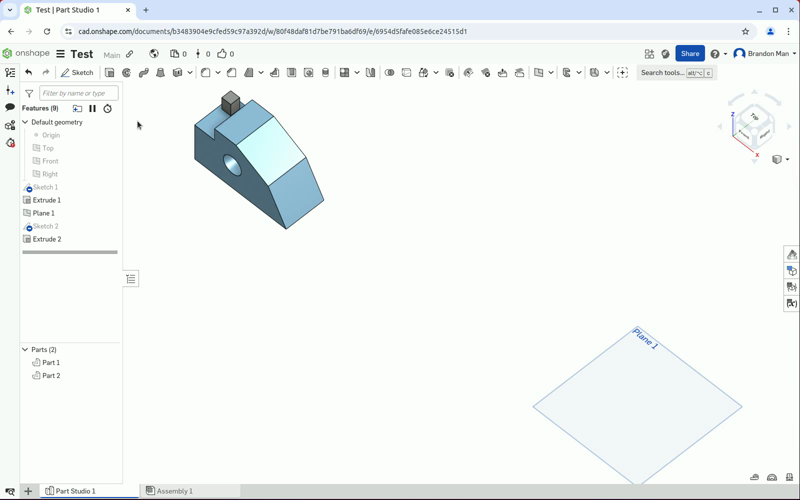
mouse_move(73, 189)
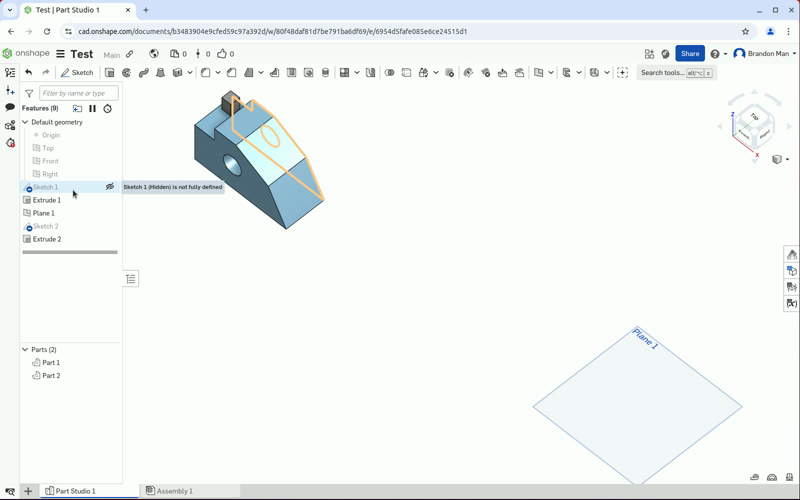
click(73, 189)